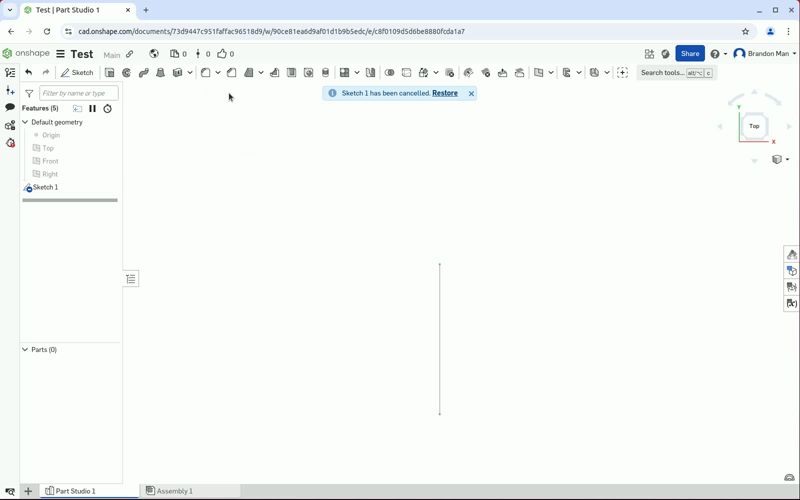
key(shift+h)
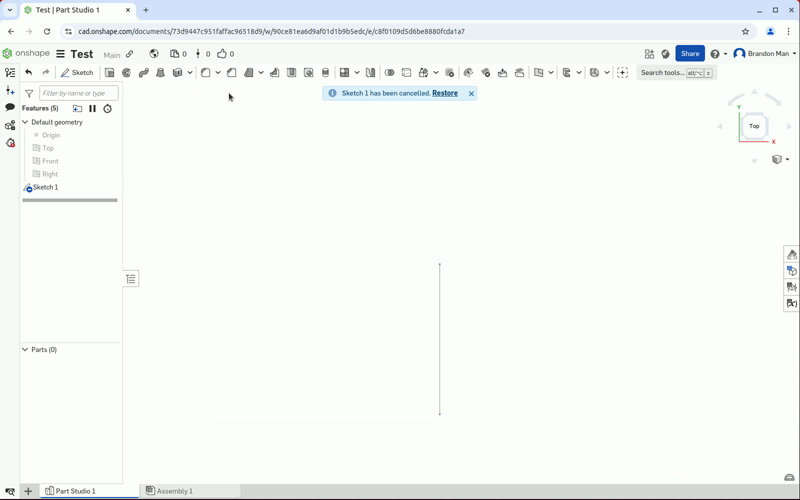
key(shift+s)
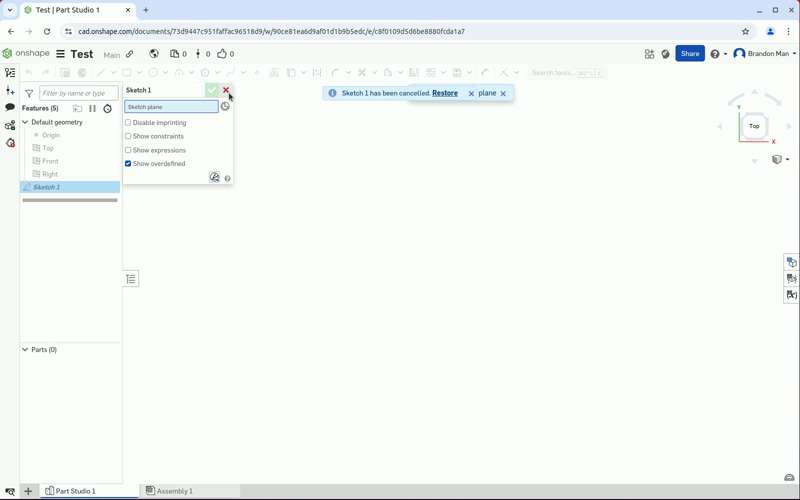
mouse_move(73, 150)
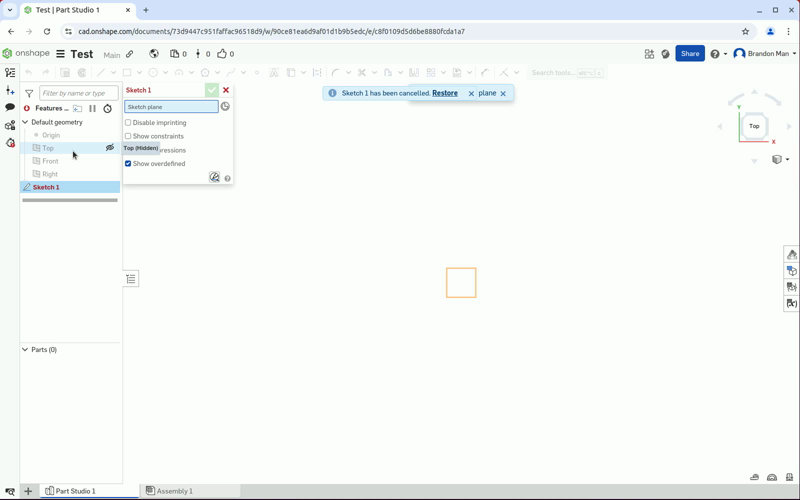
click(73, 150)
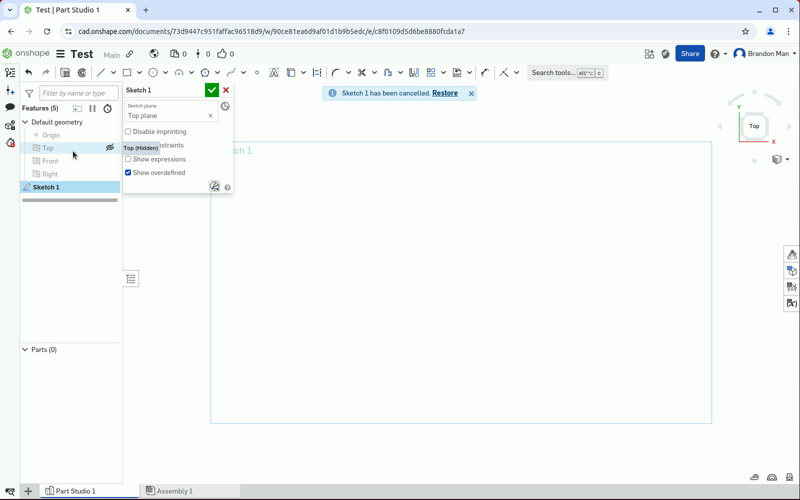
mouse_move(73, 352)
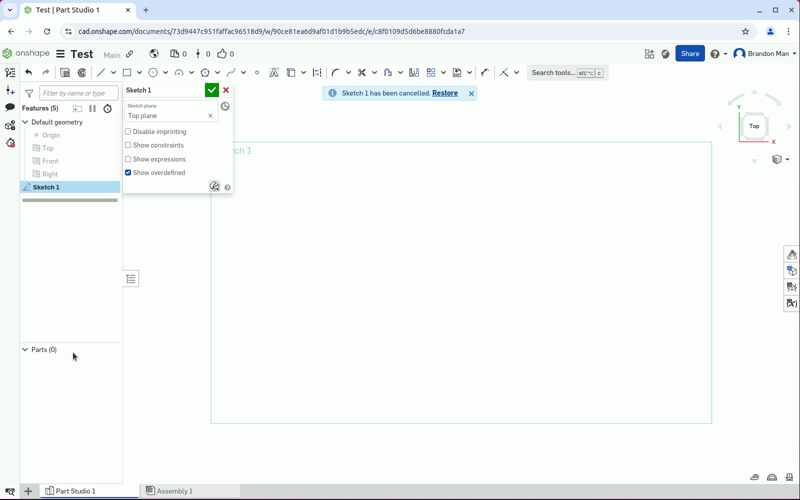
key(y)
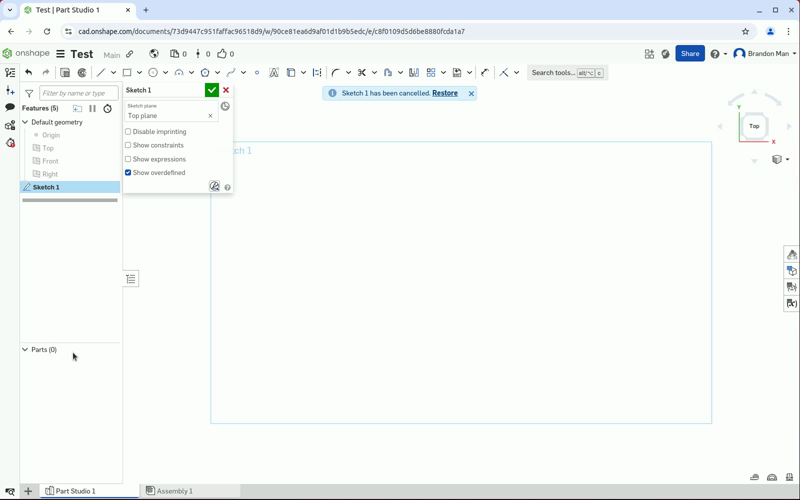
key(l)
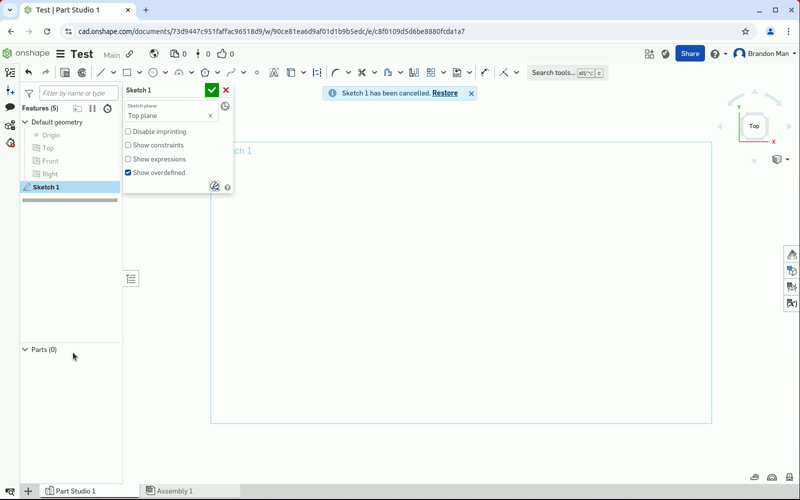
key_down(shift)
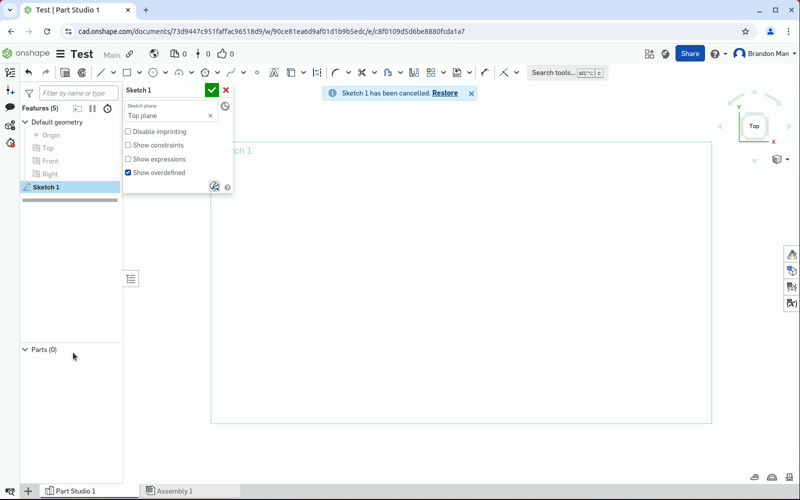
mouse_move(460, 282)
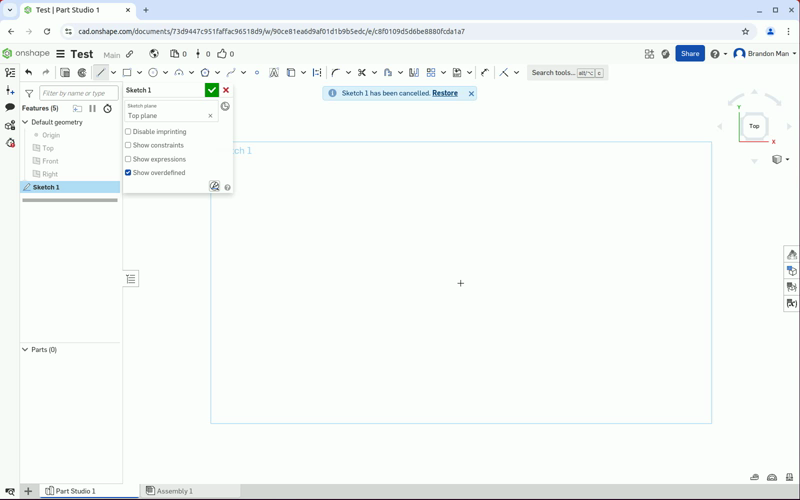
click(460, 282)
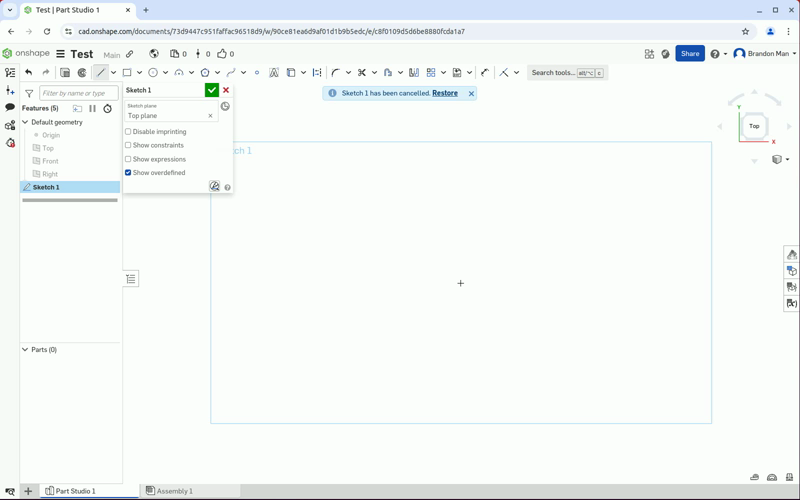
key_up(shift)
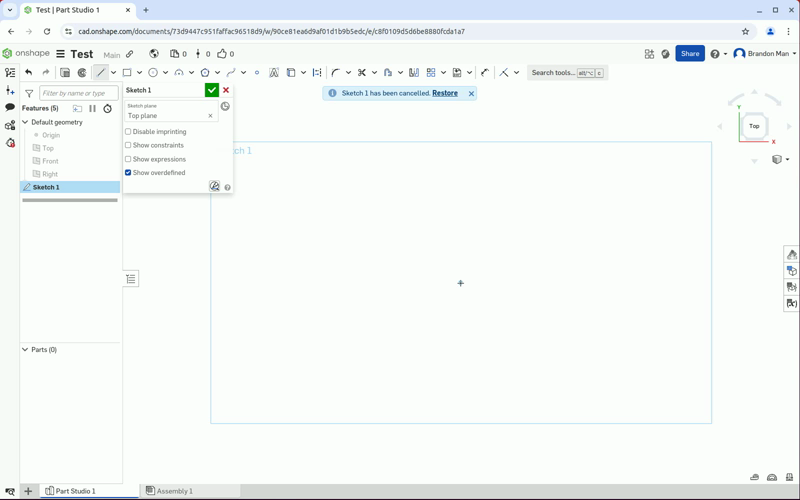
key_down(shift)
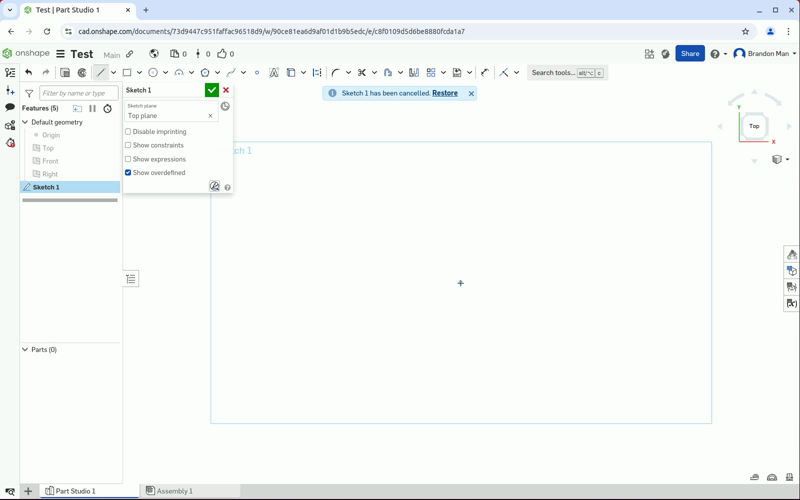
mouse_move(573, 282)
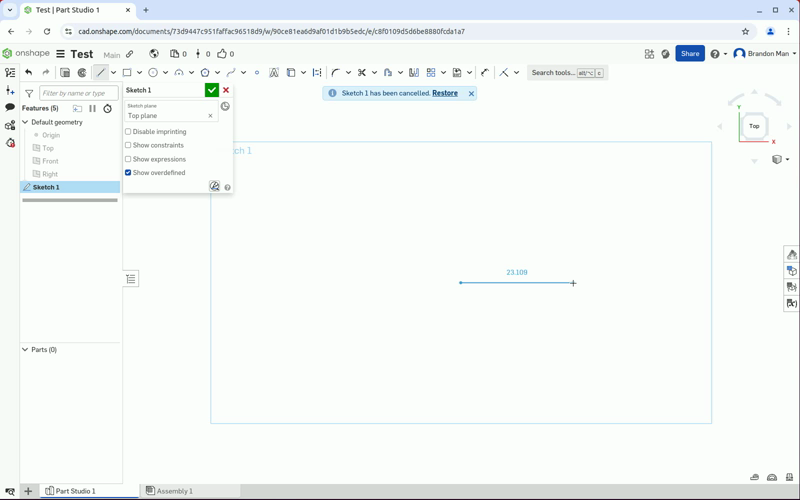
click(573, 282)
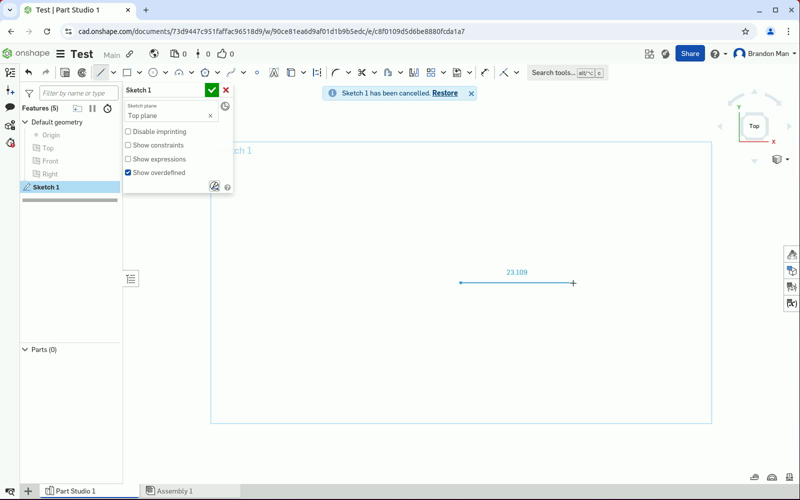
key_up(shift)
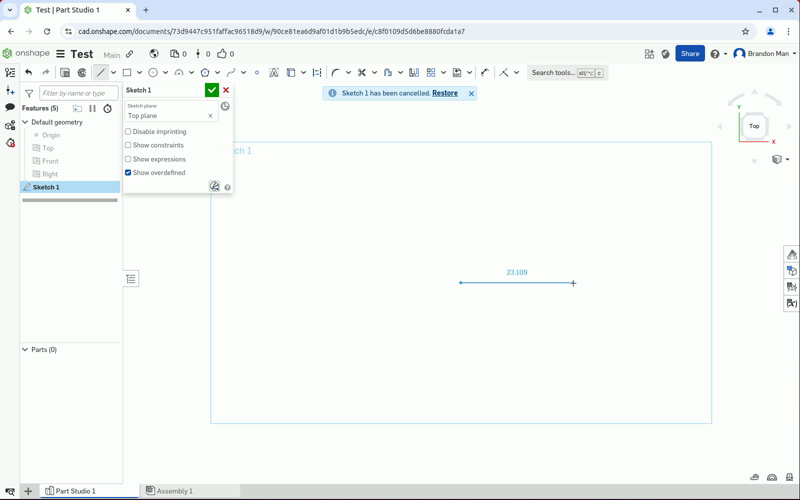
key_down(shift)
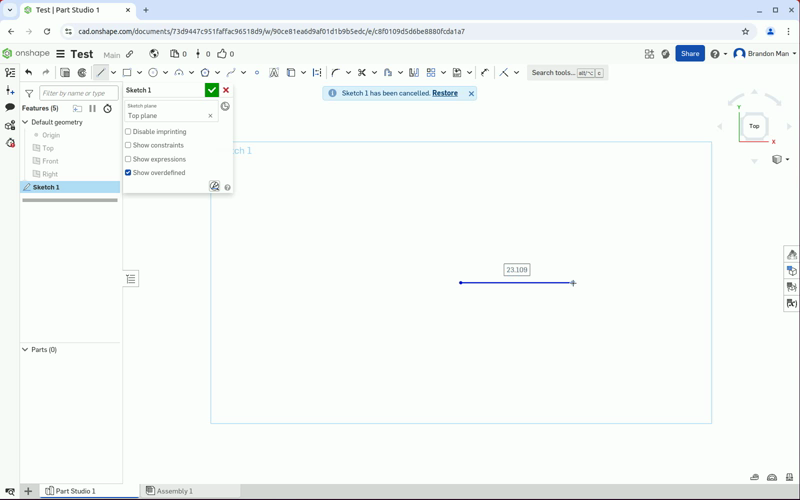
mouse_move(573, 217)
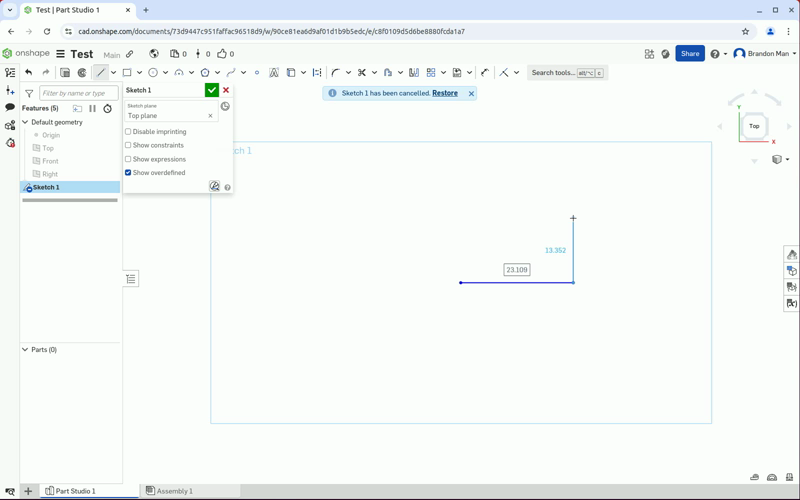
click(573, 217)
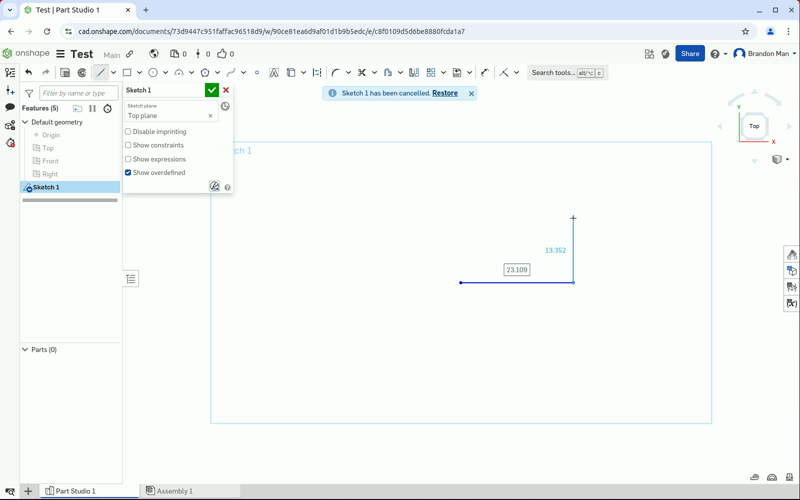
key_up(shift)
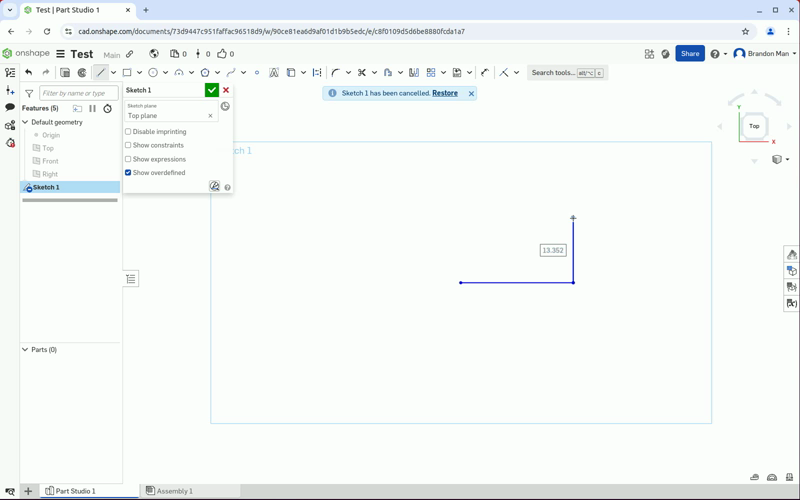
key_down(shift)
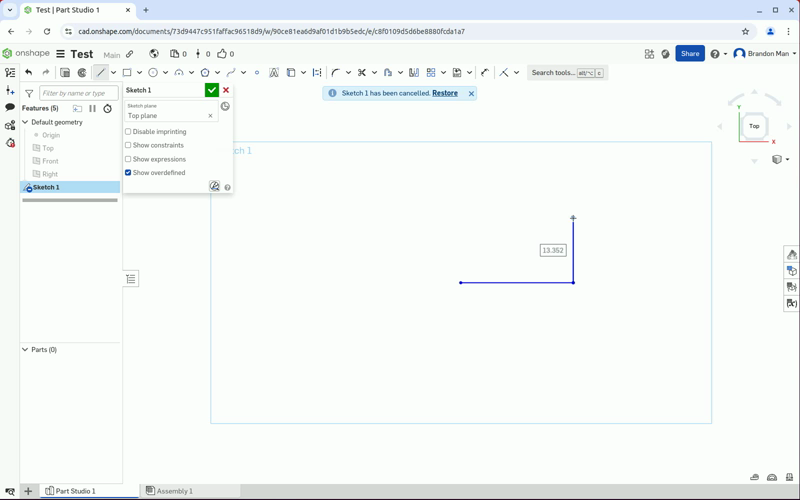
mouse_move(460, 217)
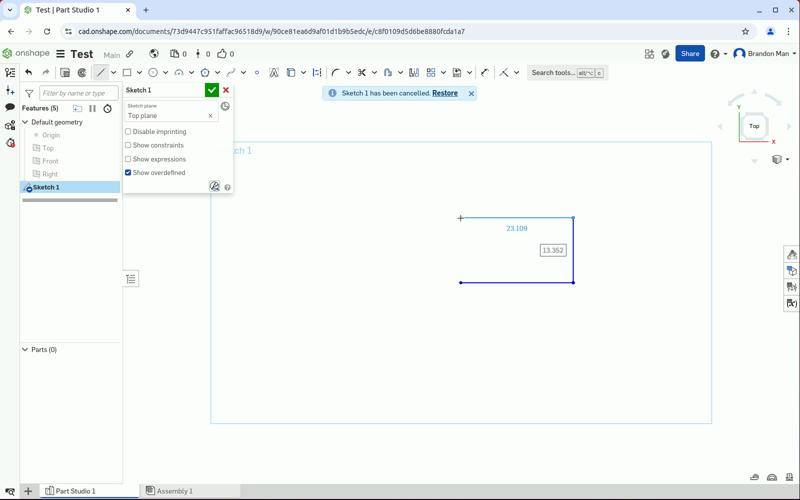
click(460, 217)
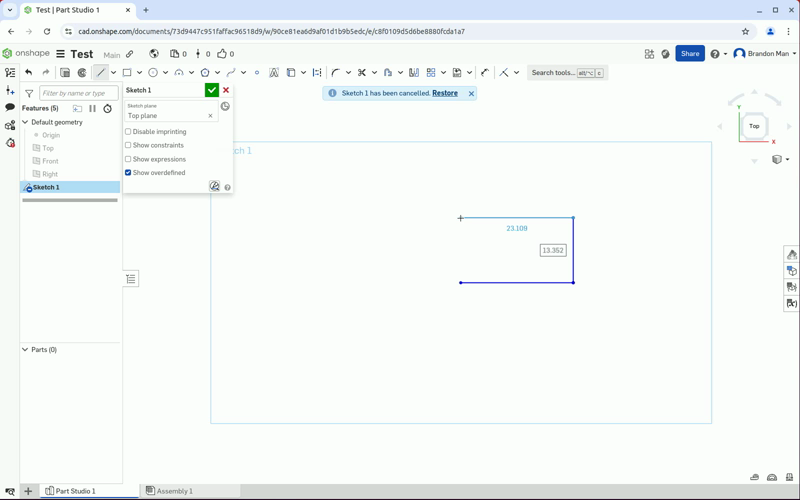
key_up(shift)
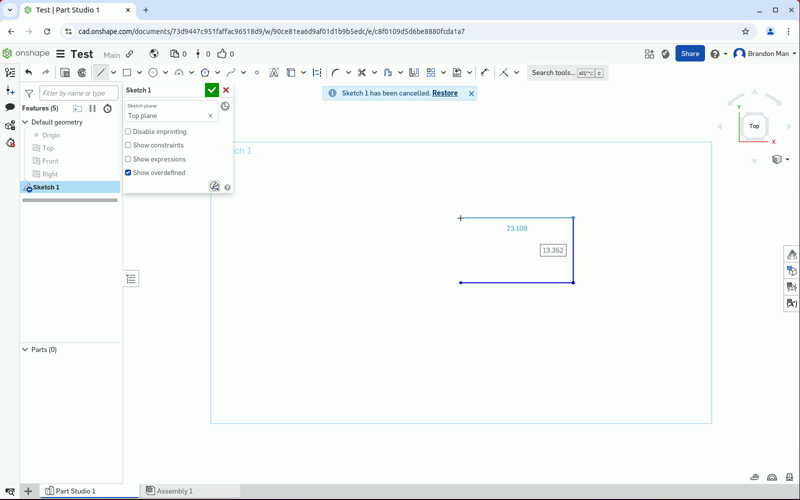
key_down(shift)
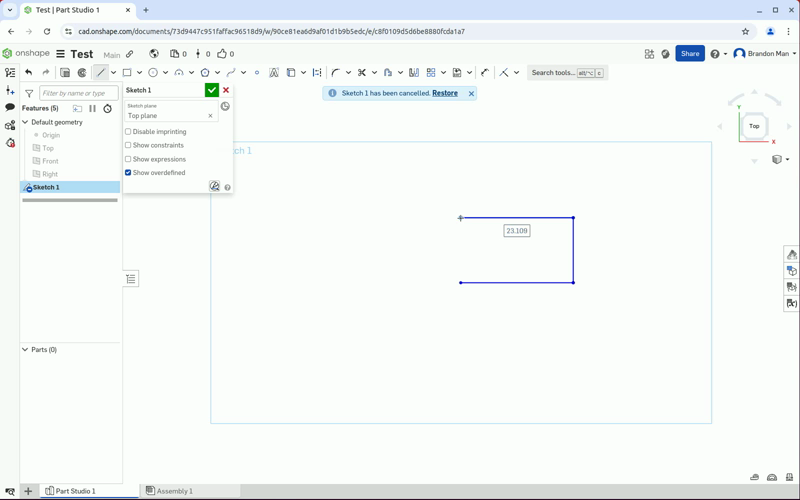
mouse_move(460, 282)
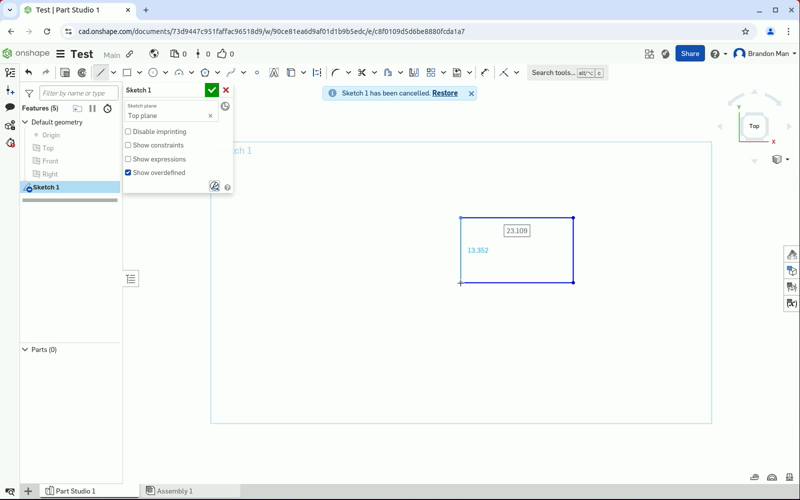
key_up(shift)
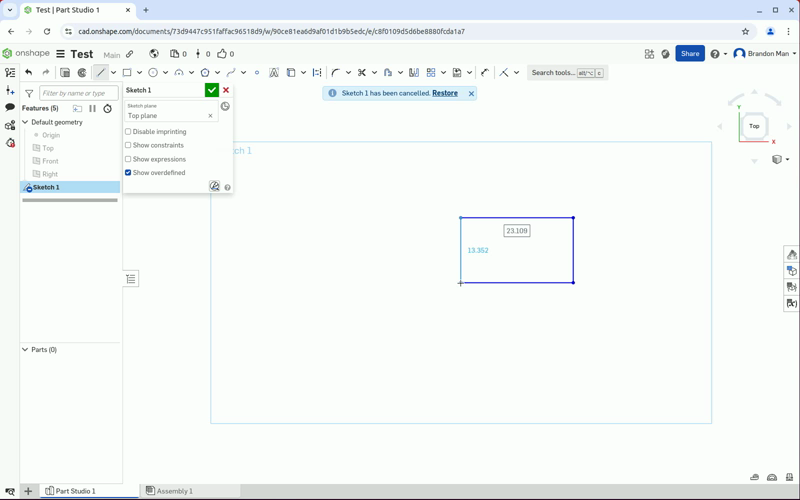
click(460, 282)
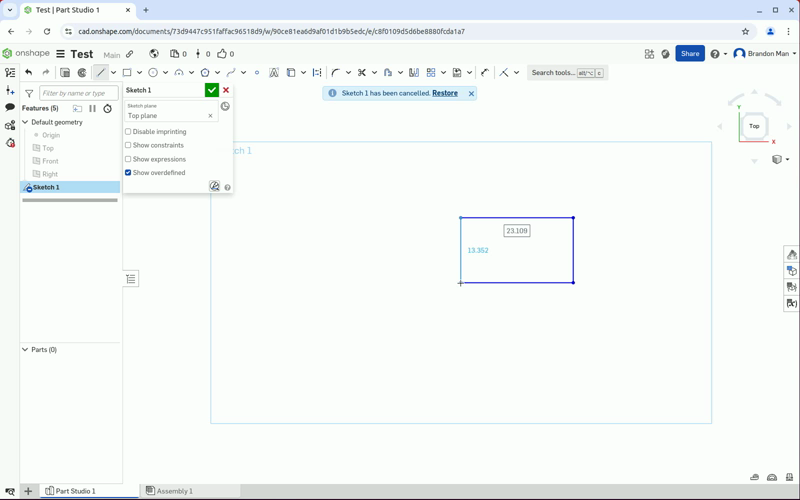
key(esc)
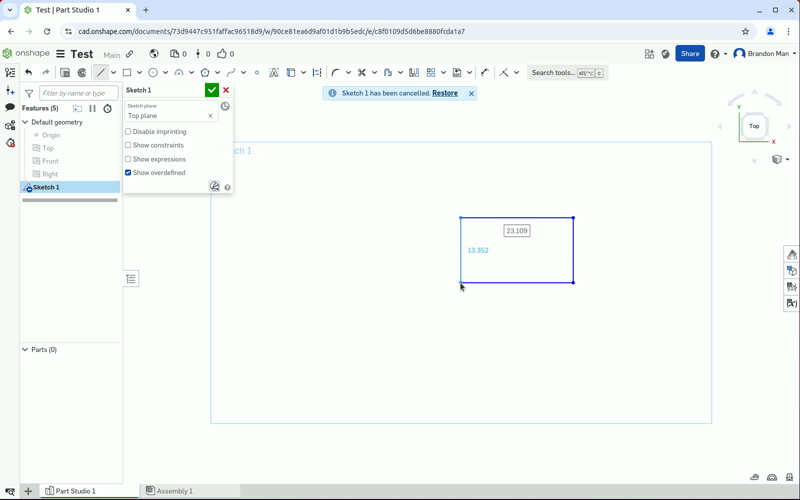
mouse_move(516, 254)
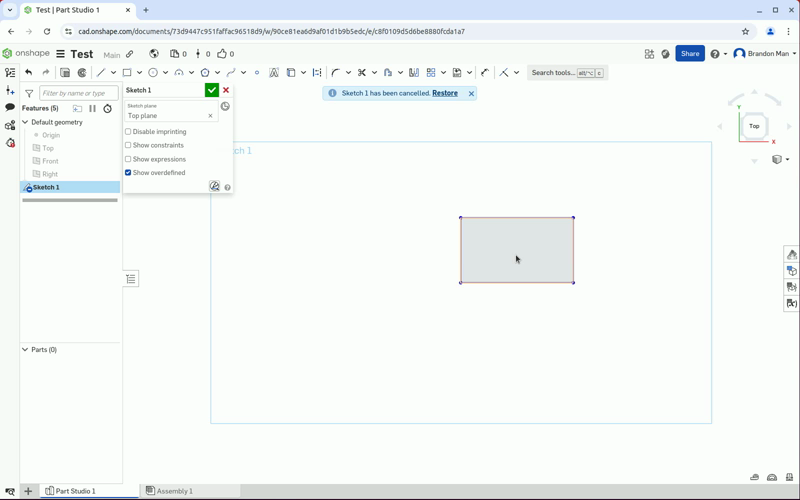
click(516, 254)
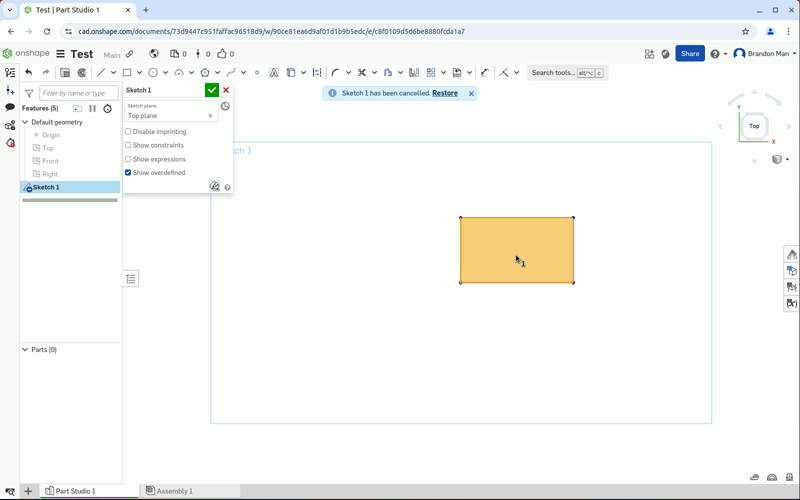
mouse_move(73, 352)
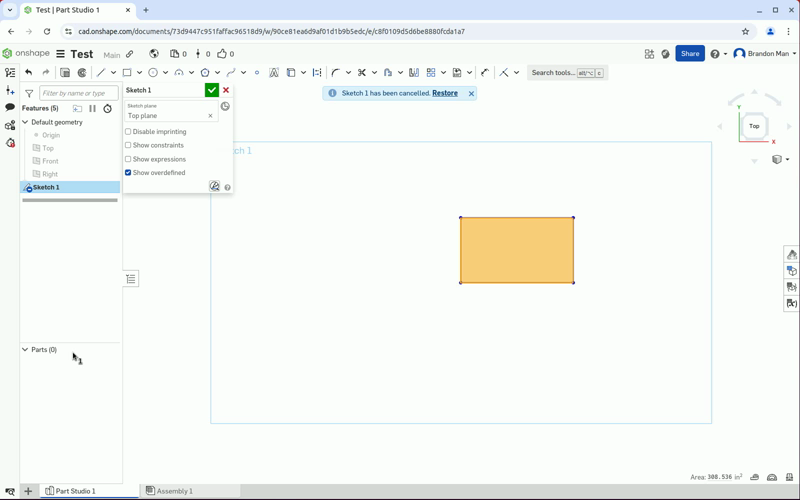
key(shift+y)
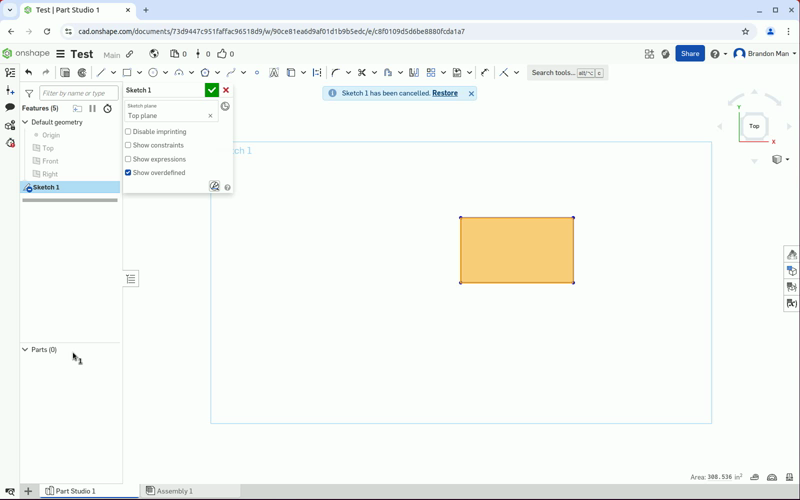
key(shift+e)
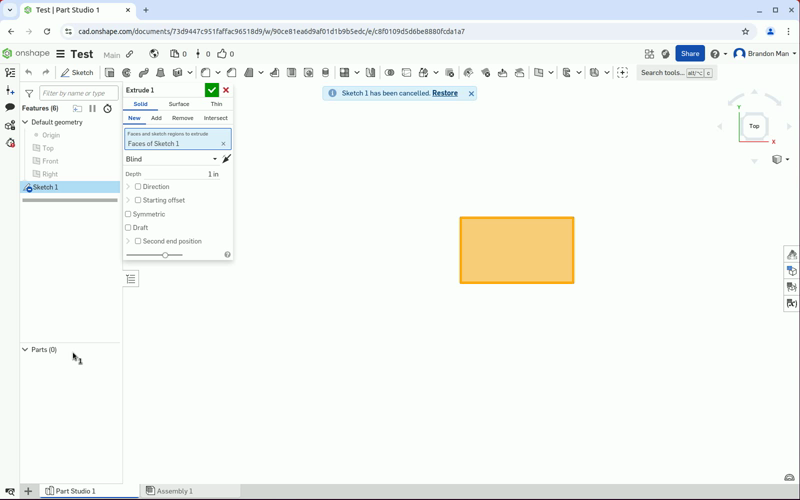
mouse_move(143, 106)
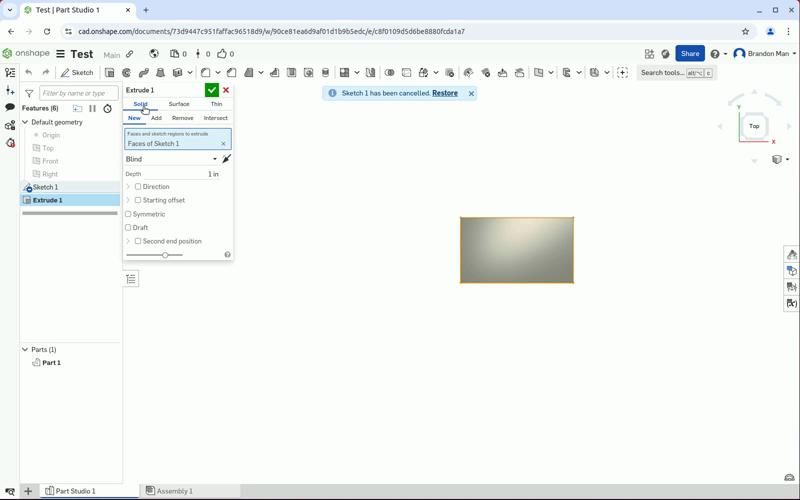
click(143, 106)
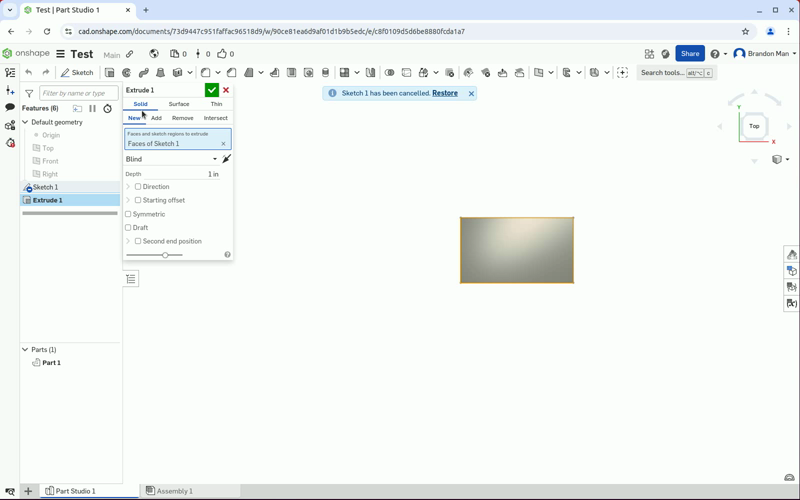
mouse_move(137, 120)
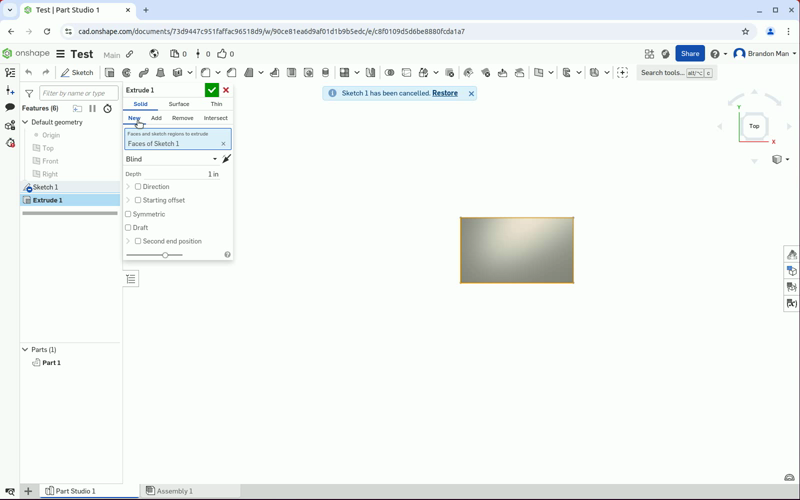
click(137, 120)
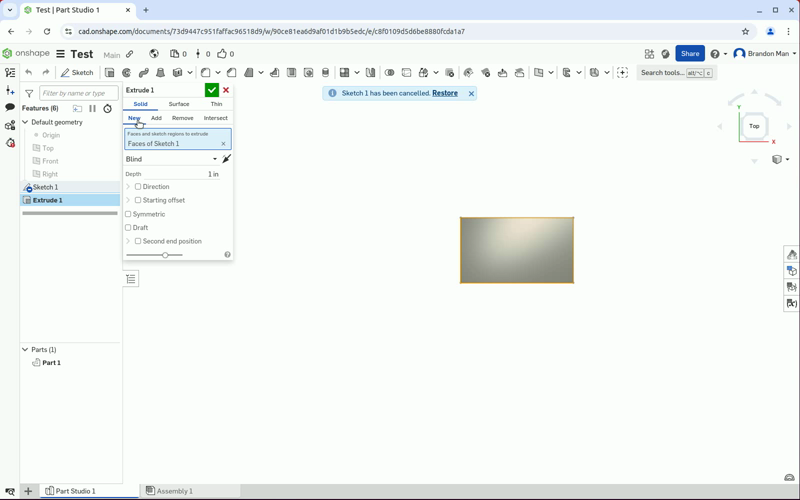
key(tab, 4)
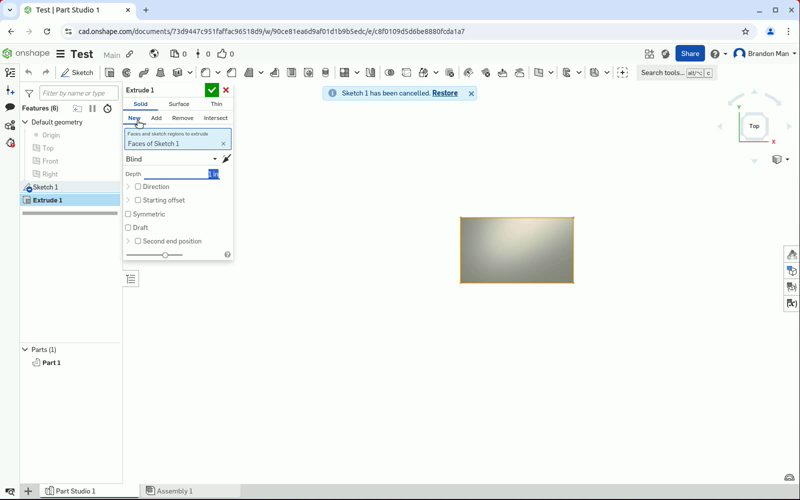
text(13.239)
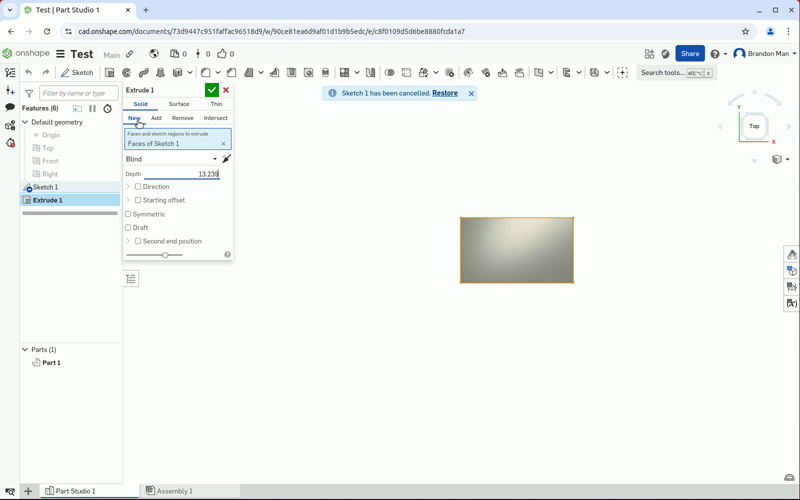
key(enter)
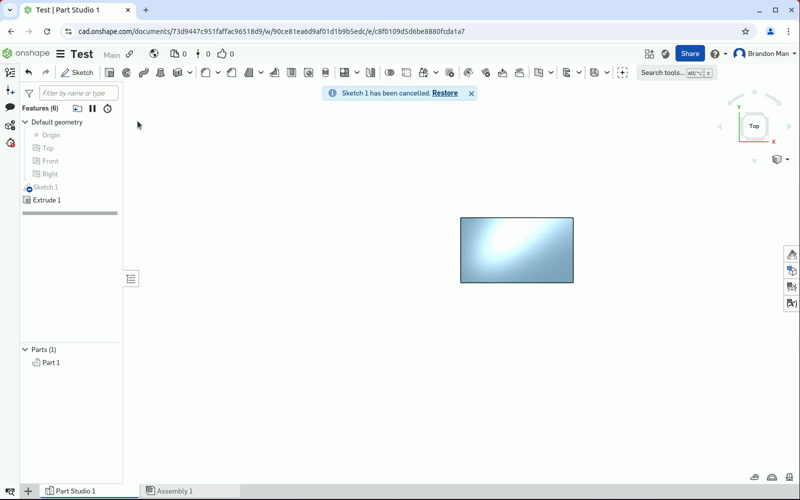
key(shift+h)
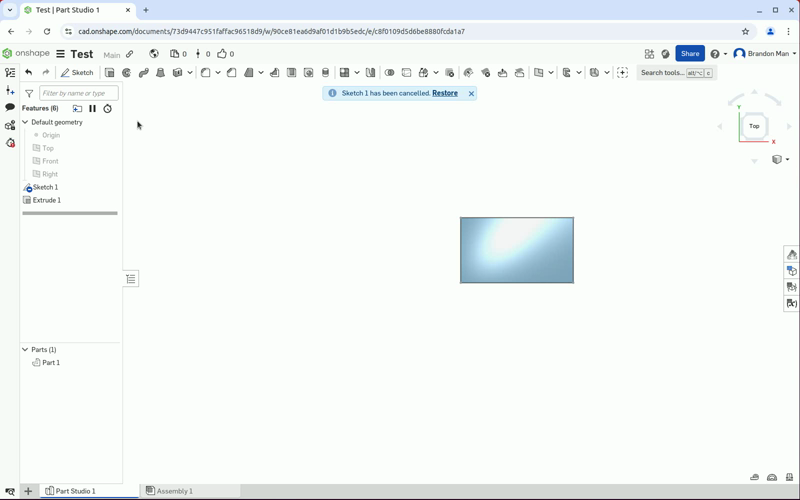
key(shift+h)
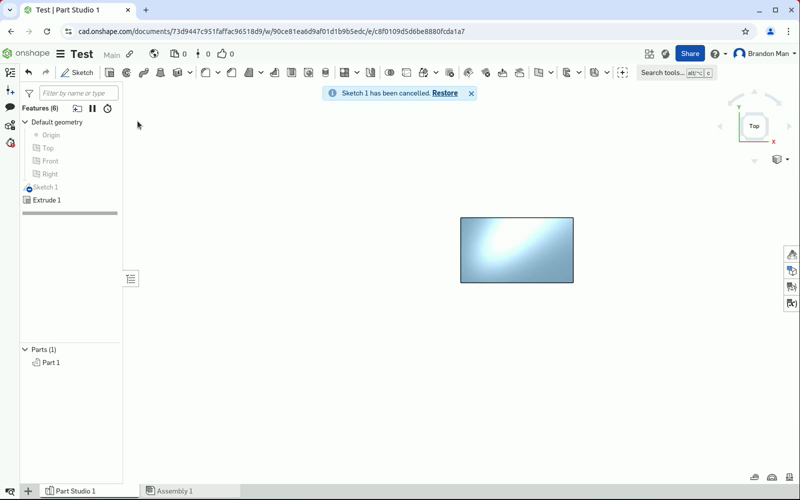
mouse_move(73, 189)
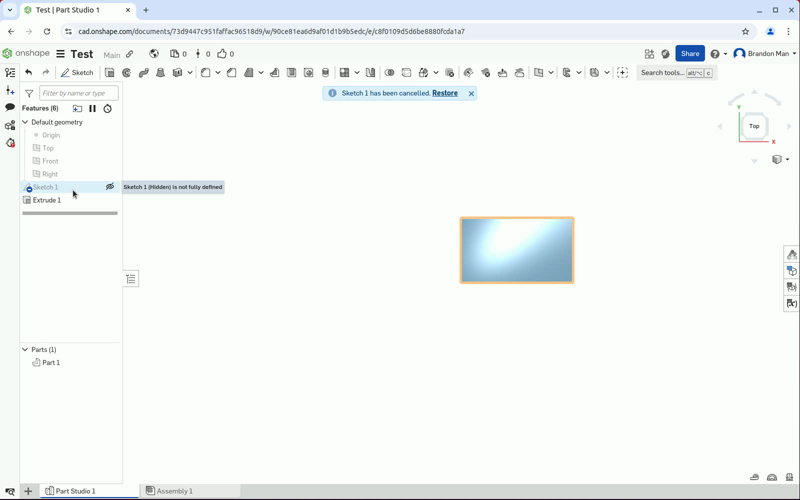
click(73, 189)
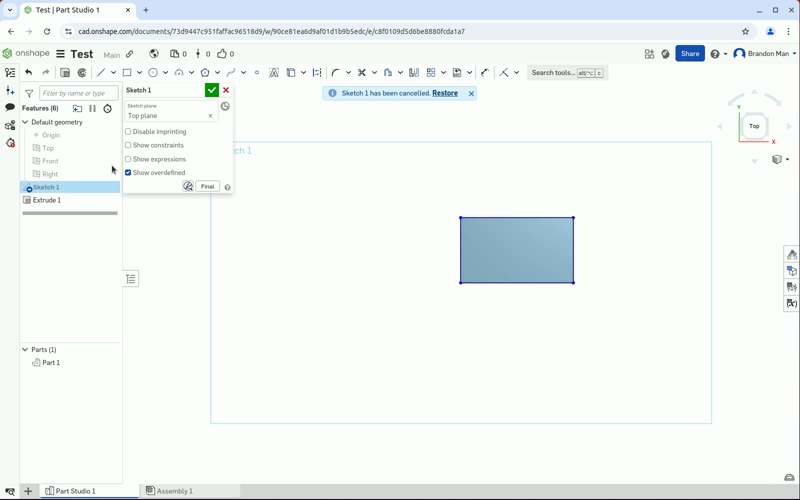
mouse_move(229, 92)
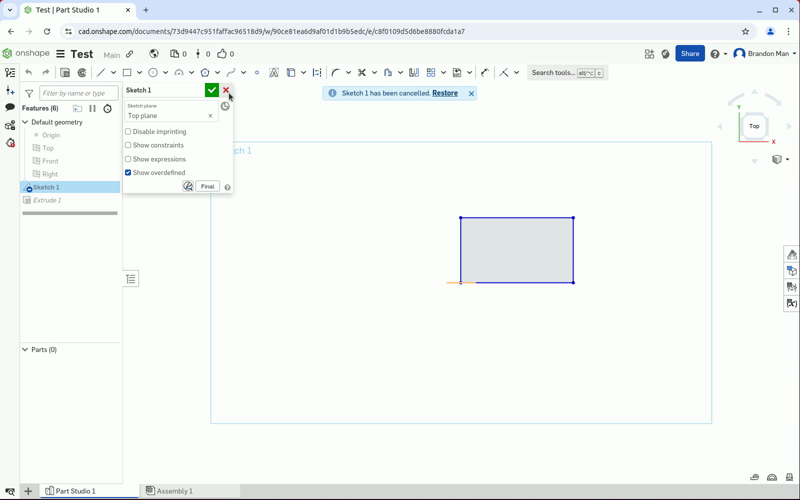
click(229, 92)
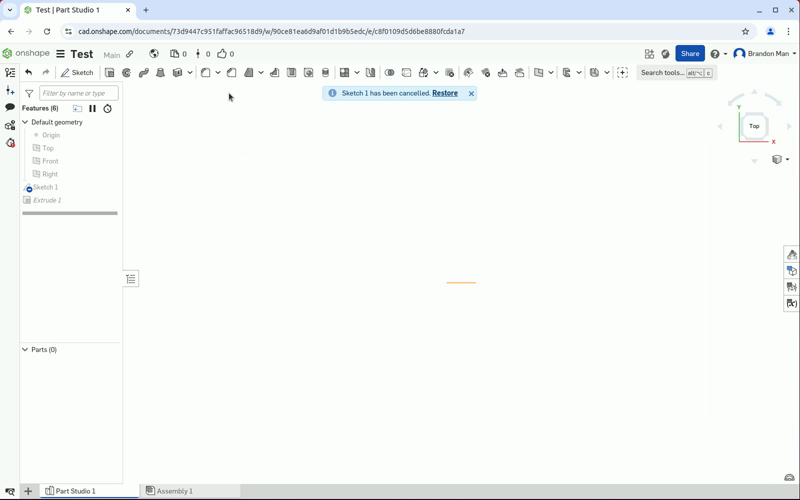
mouse_move(541, 75)
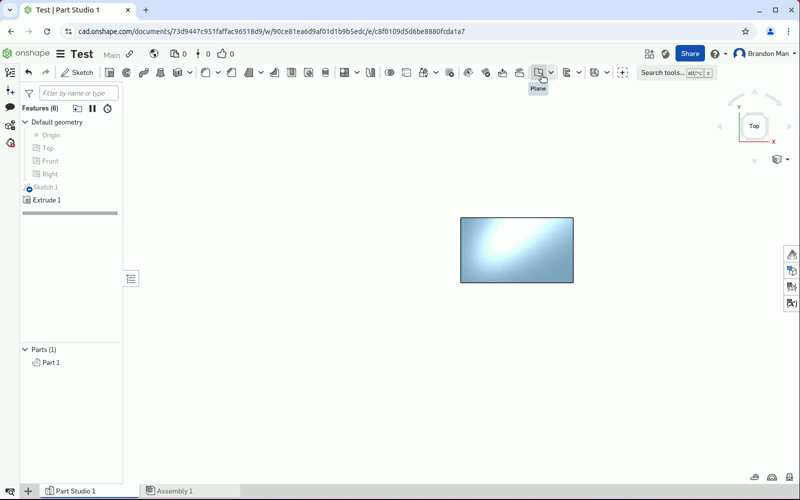
click(541, 75)
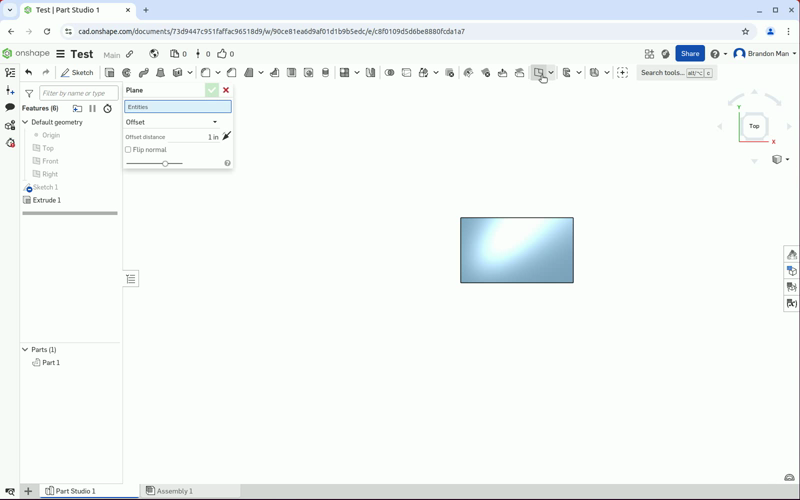
mouse_move(73, 150)
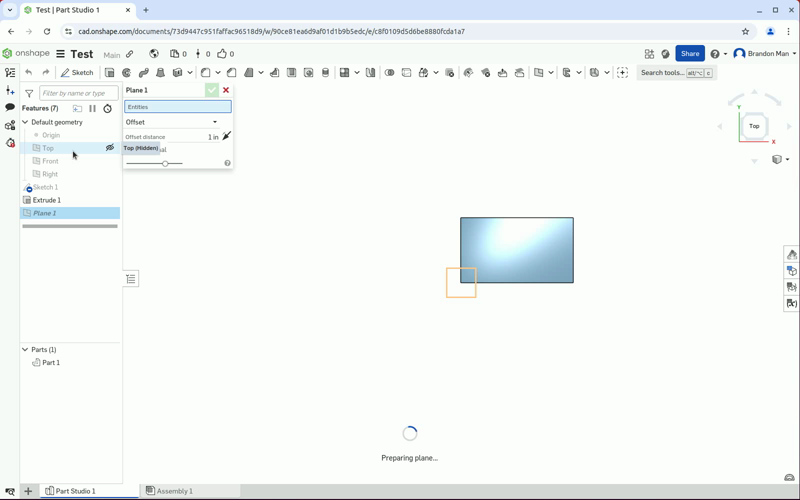
click(73, 150)
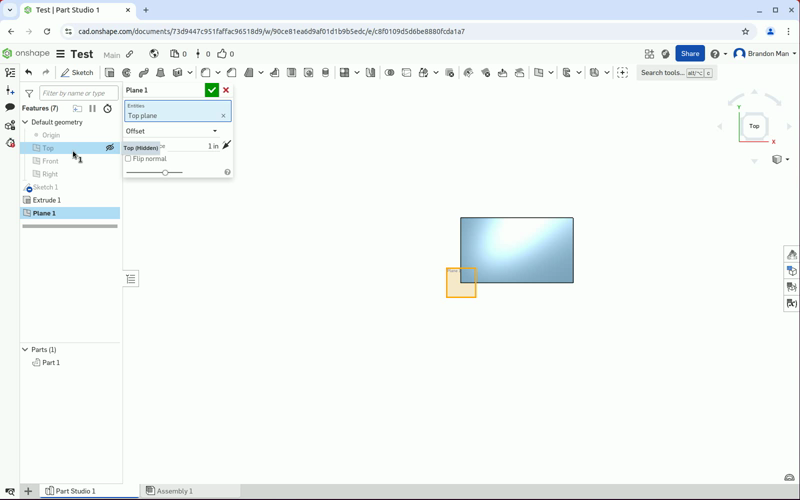
key(tab, 2)
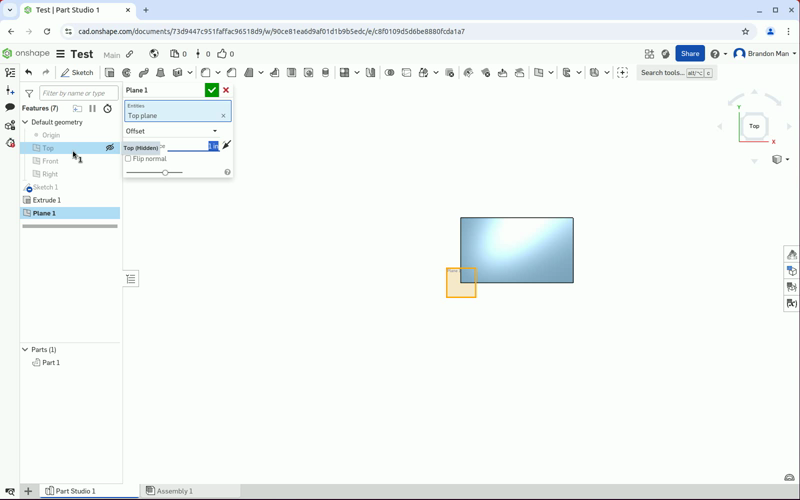
text(13.249)
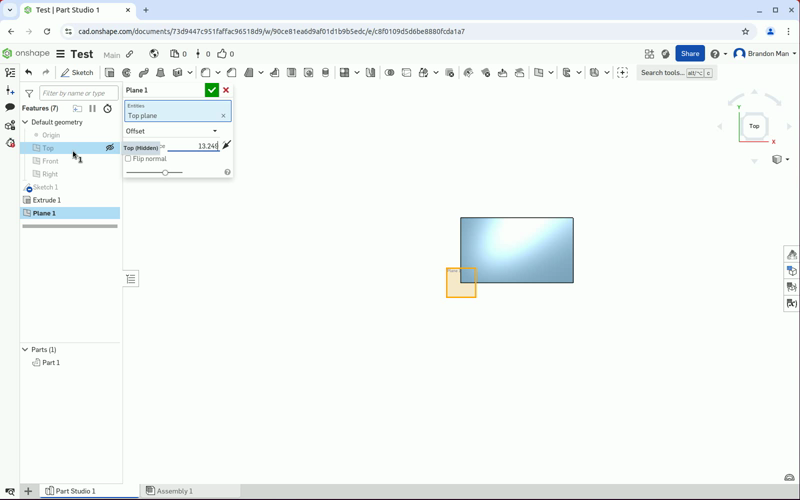
key(enter, 2)
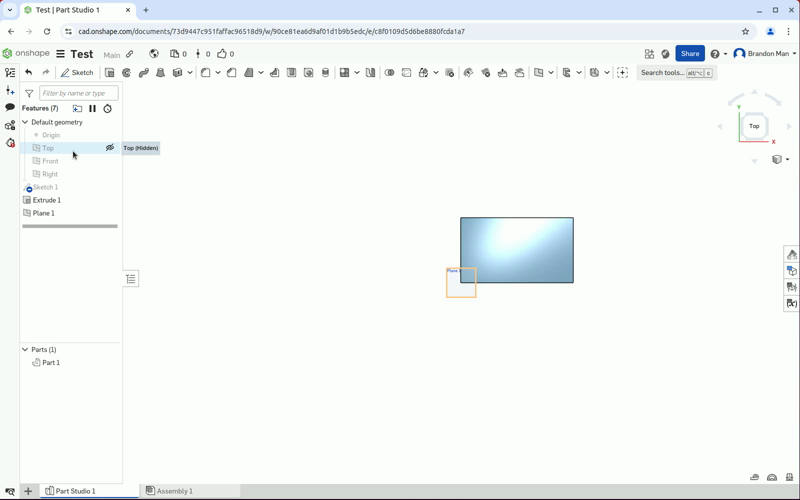
key(shift+s)
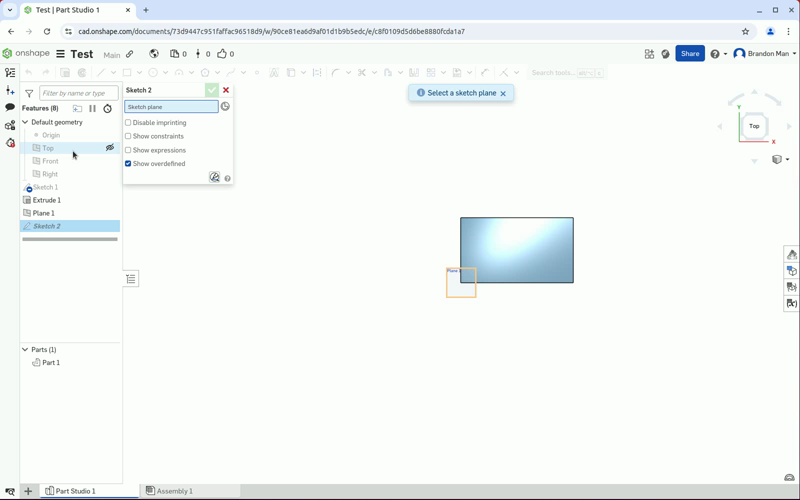
mouse_move(73, 215)
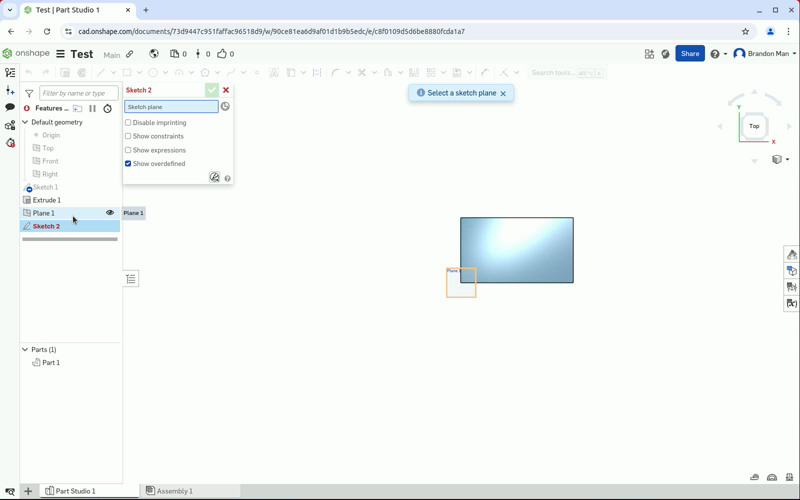
click(73, 215)
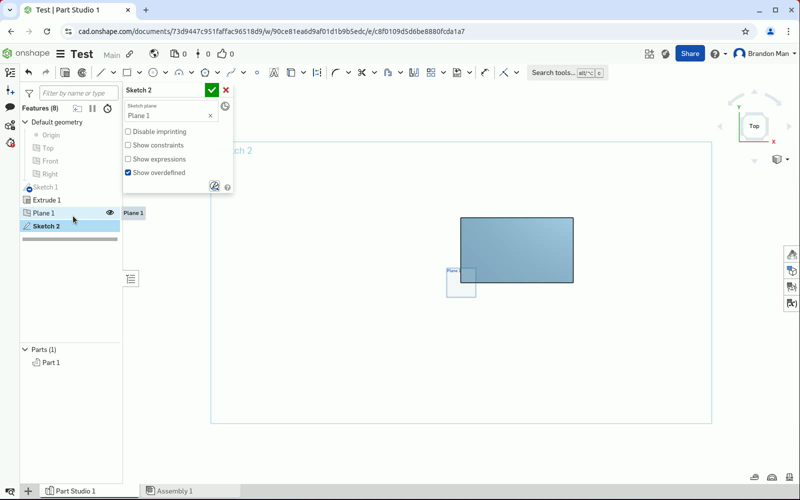
mouse_move(73, 352)
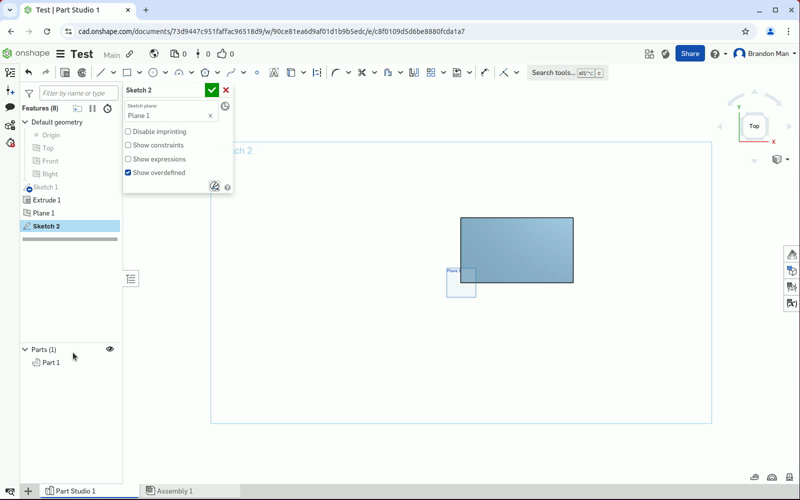
key(y)
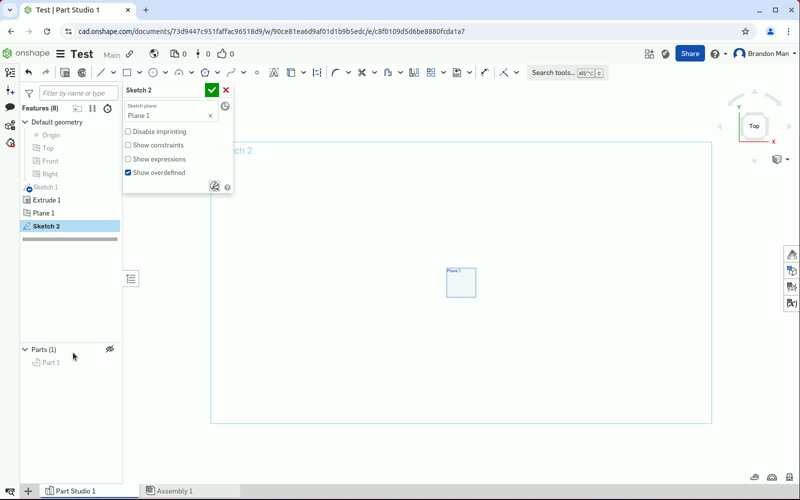
key(l)
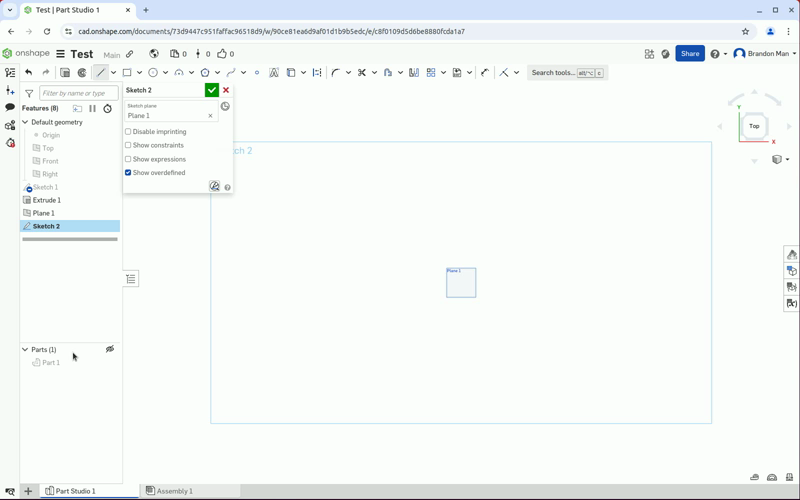
key_down(shift)
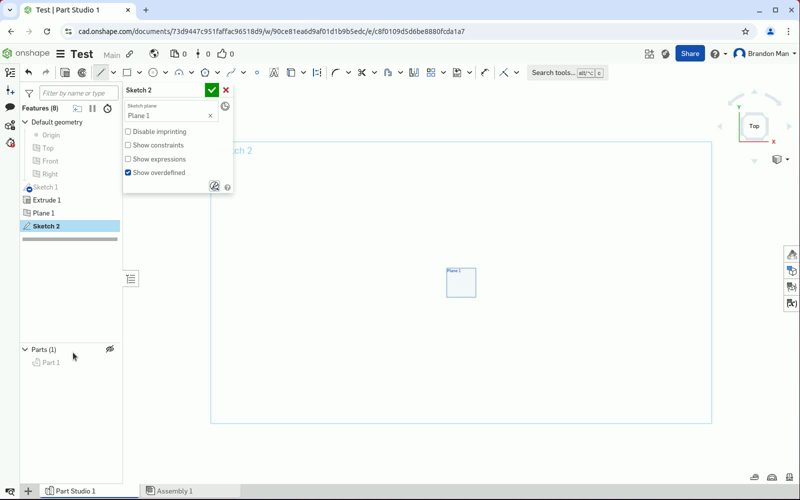
mouse_move(460, 282)
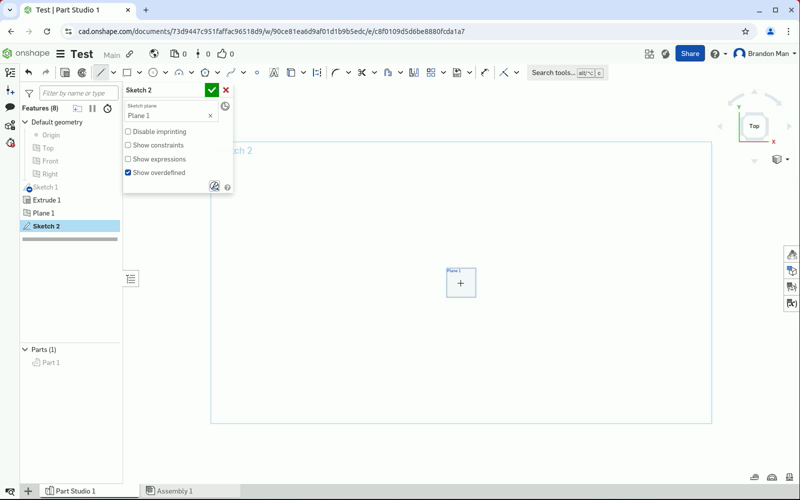
click(460, 282)
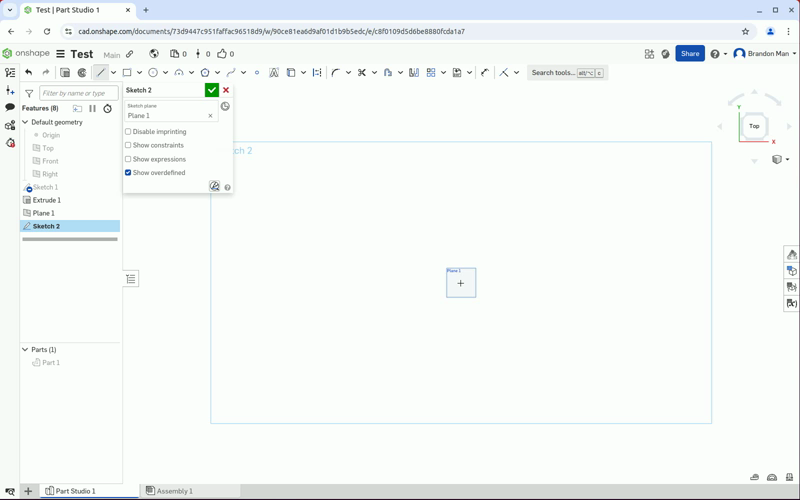
key_up(shift)
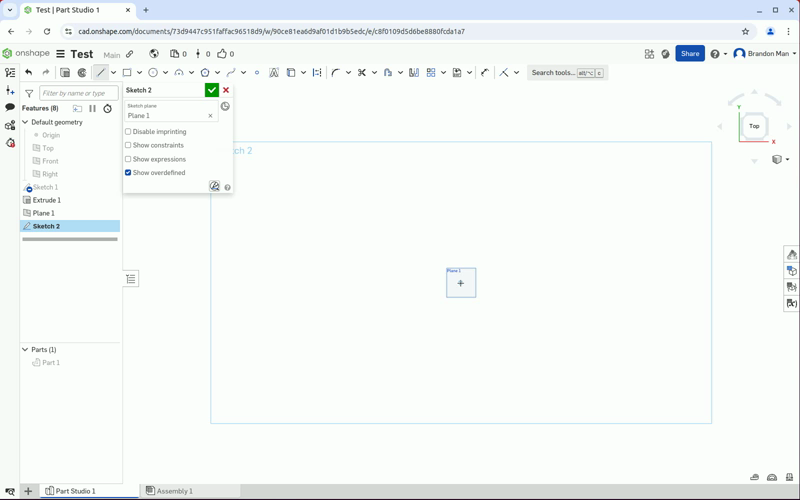
key_down(shift)
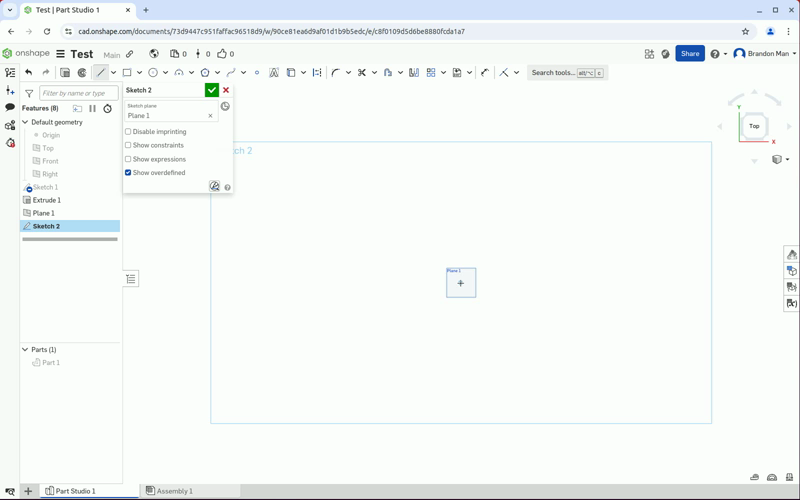
mouse_move(552, 282)
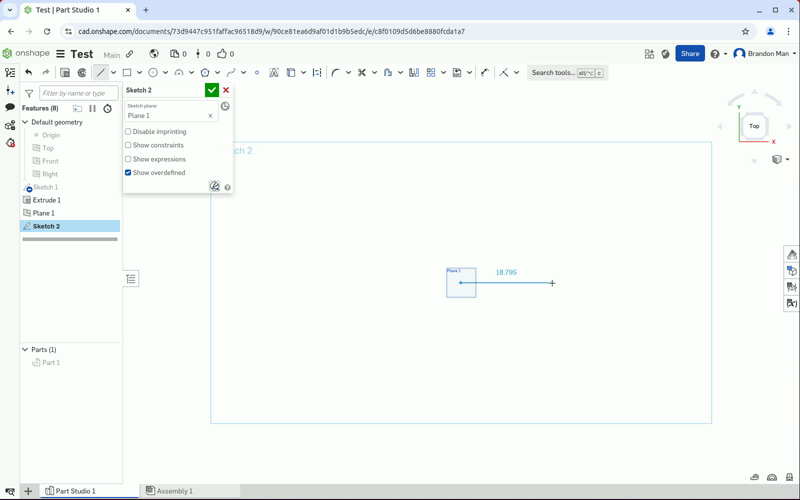
click(552, 282)
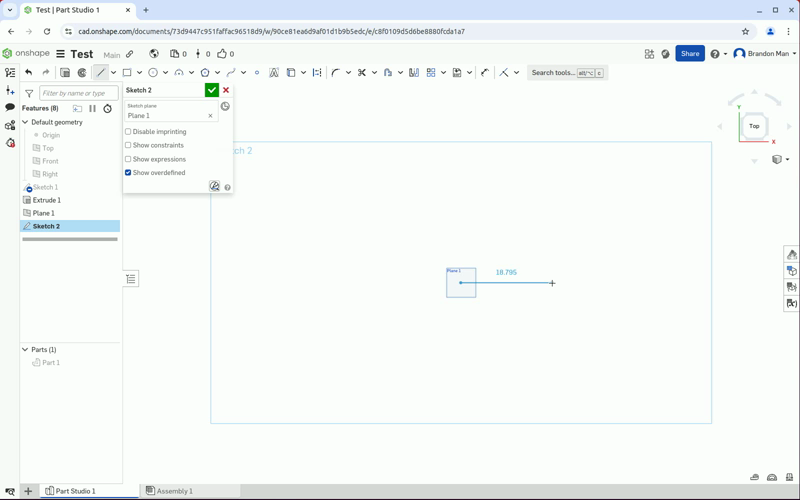
key_up(shift)
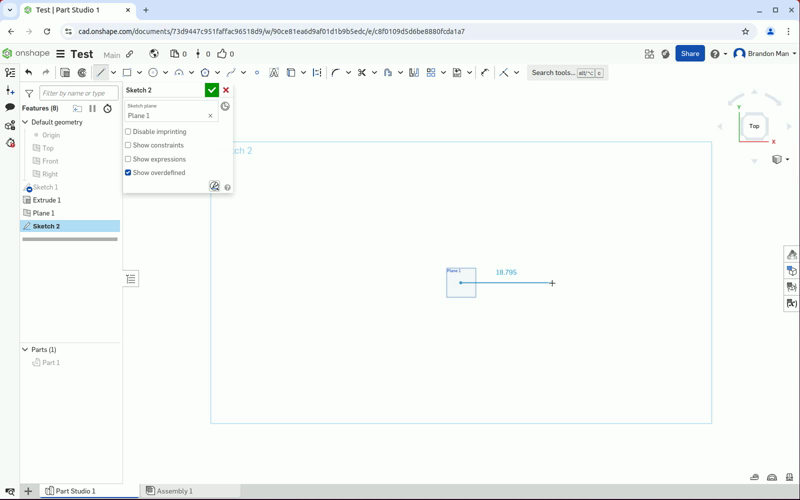
key_down(shift)
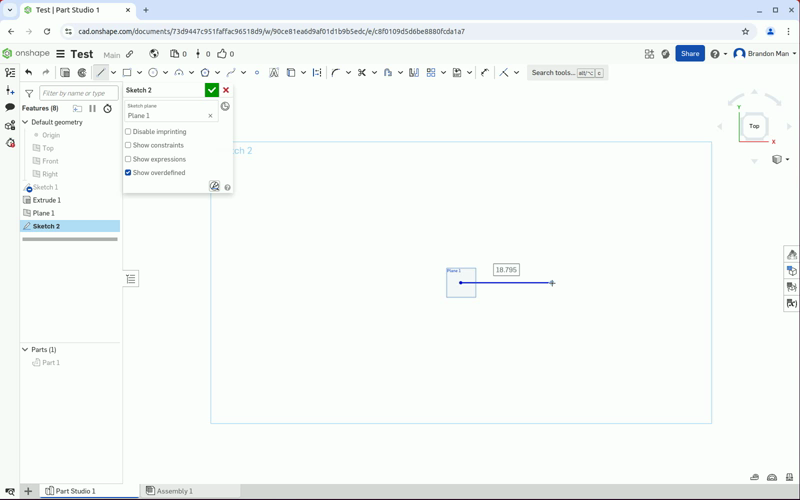
mouse_move(582, 282)
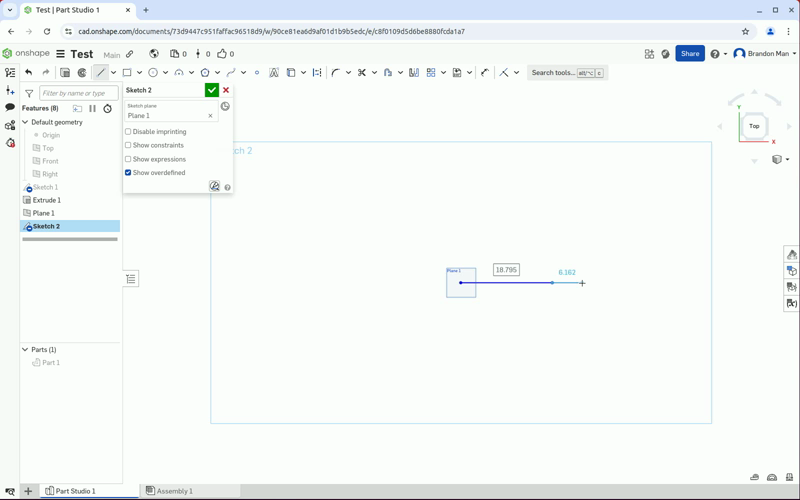
mouse_move(552, 256)
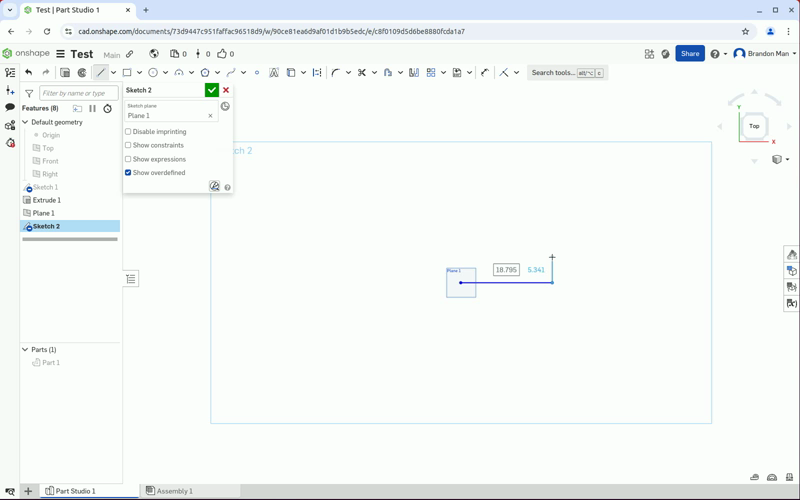
click(552, 256)
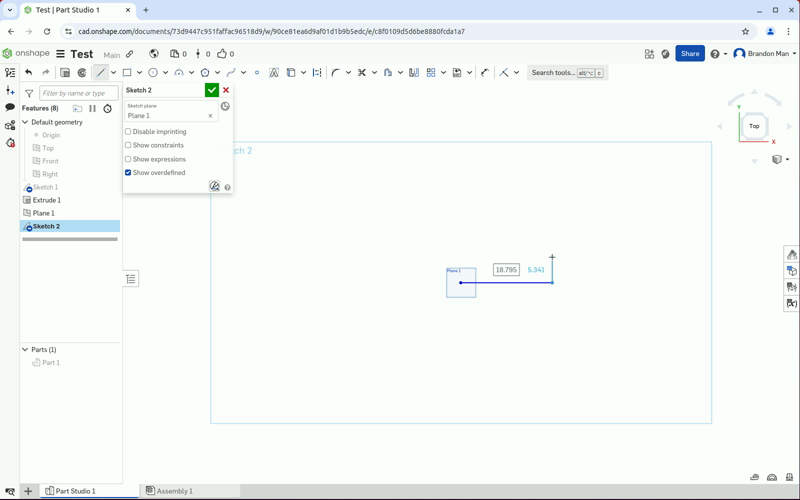
key_up(shift)
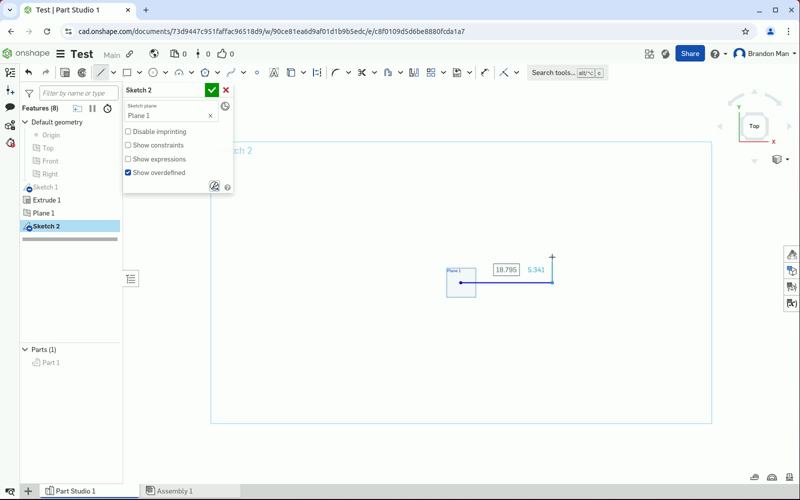
key_down(shift)
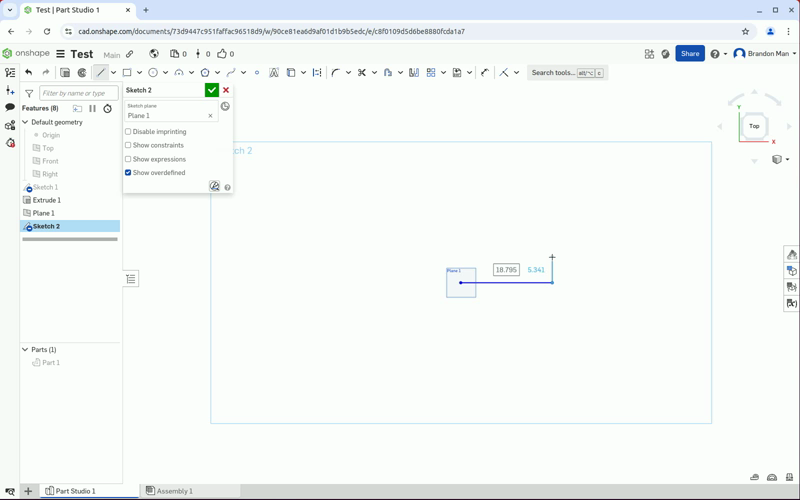
mouse_move(582, 256)
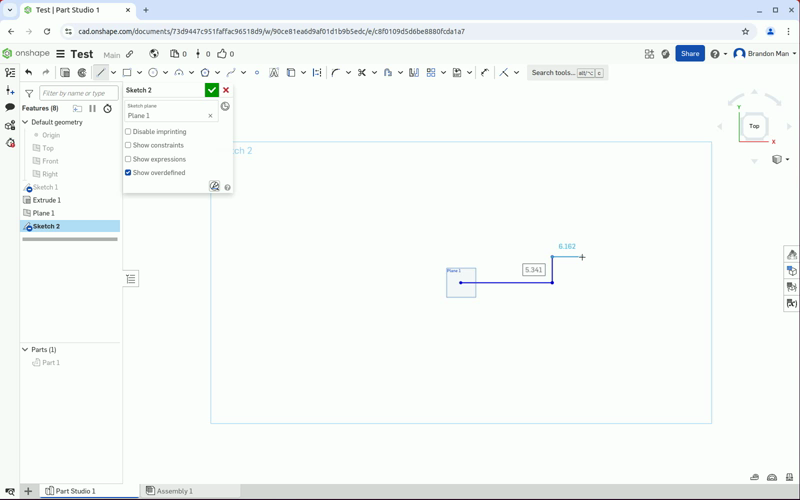
mouse_move(530, 256)
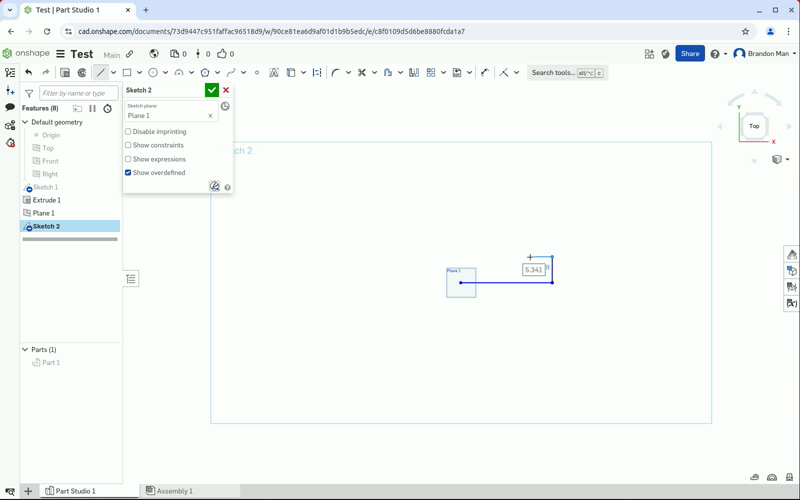
click(530, 256)
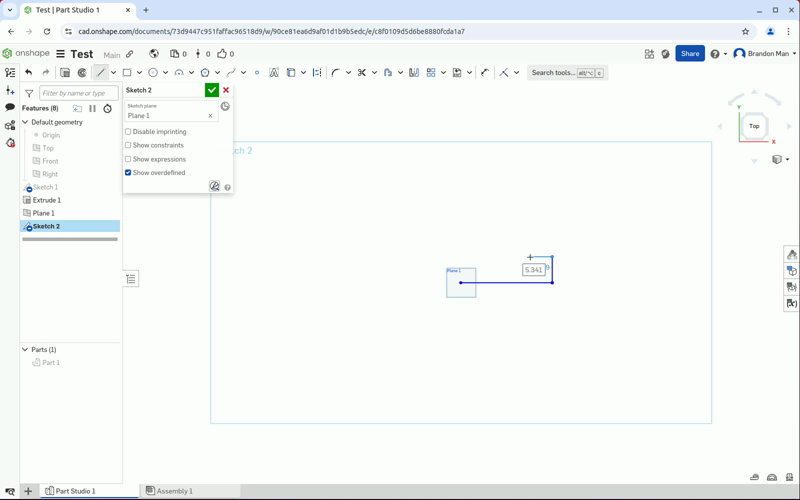
key_up(shift)
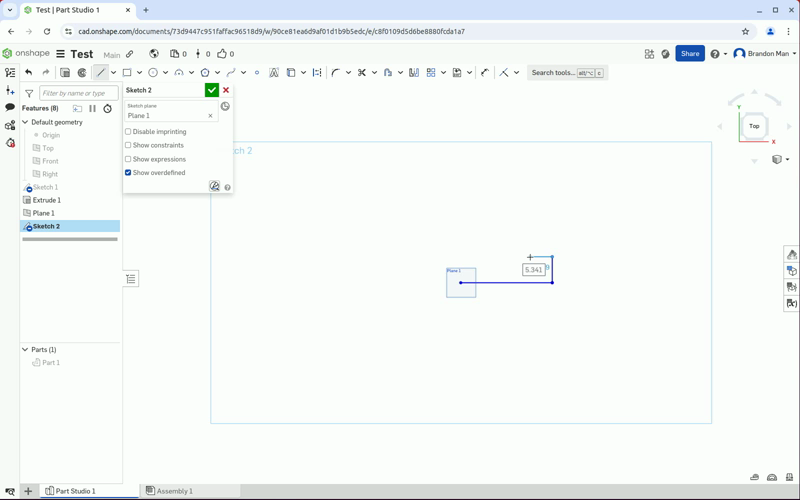
key_down(shift)
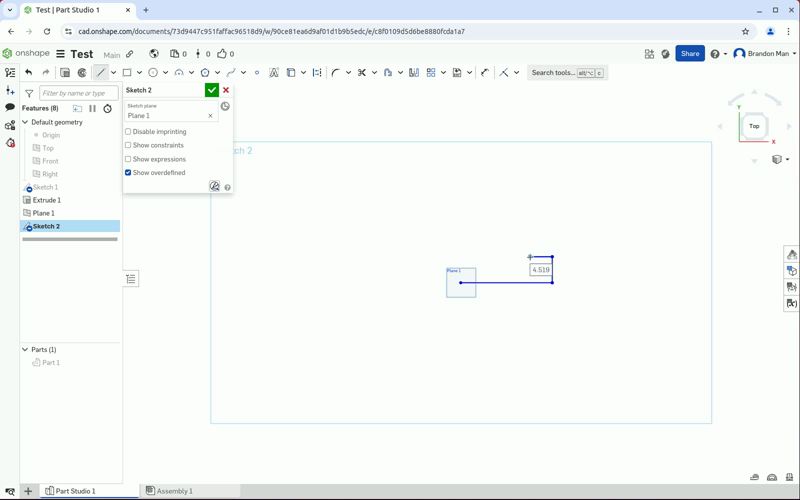
mouse_move(560, 256)
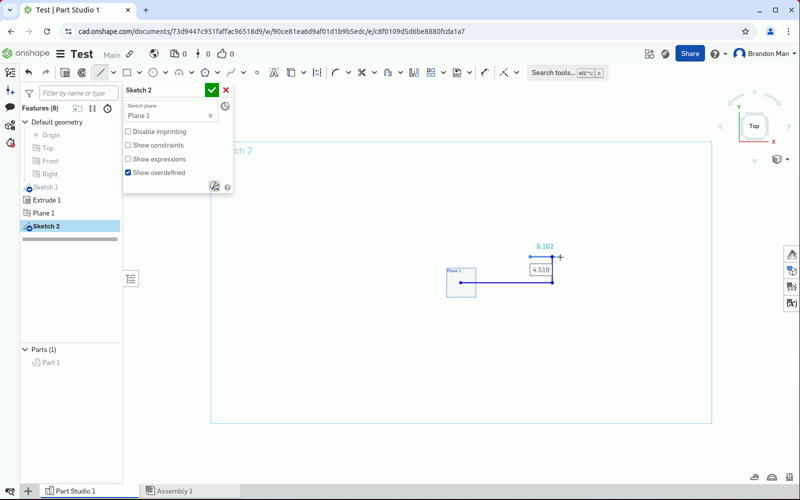
mouse_move(530, 243)
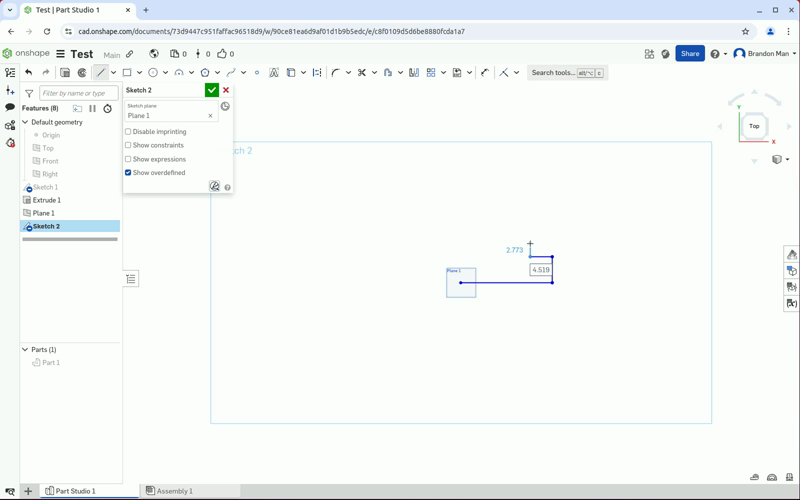
click(530, 243)
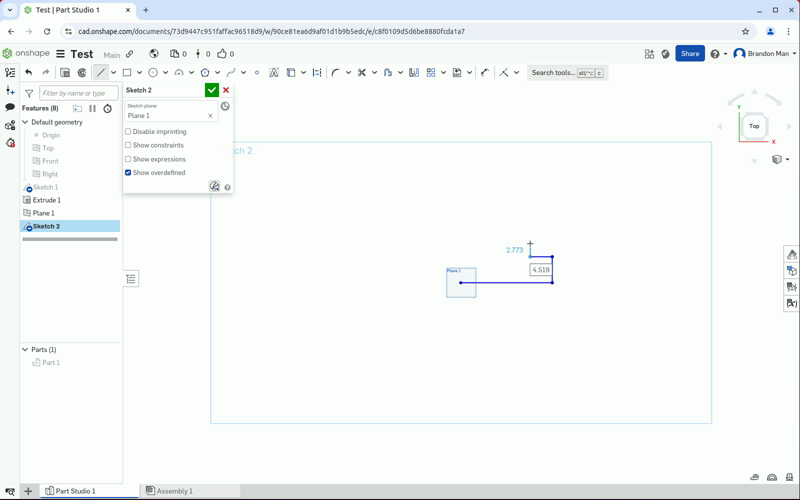
key_up(shift)
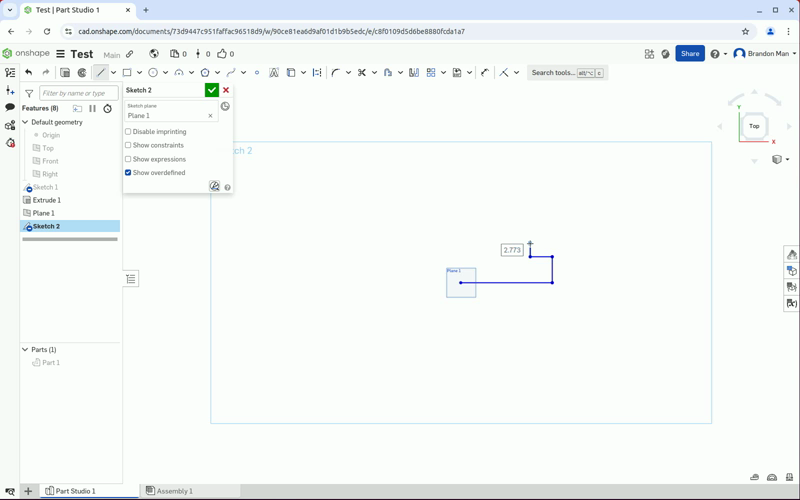
key_down(shift)
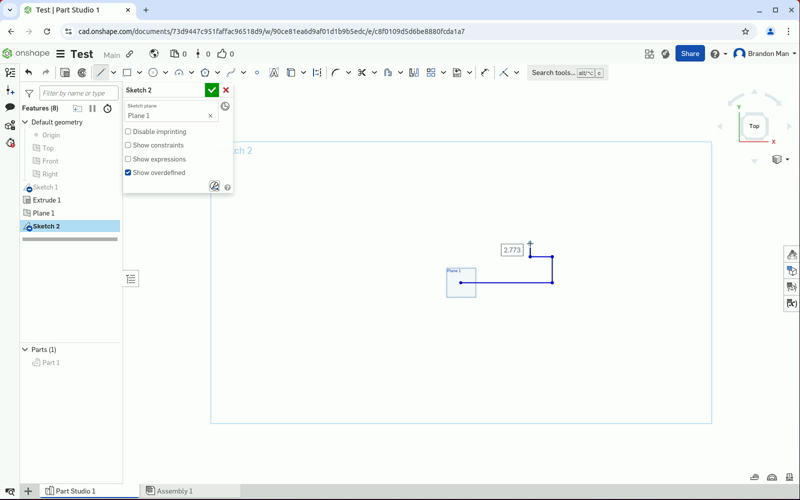
mouse_move(560, 243)
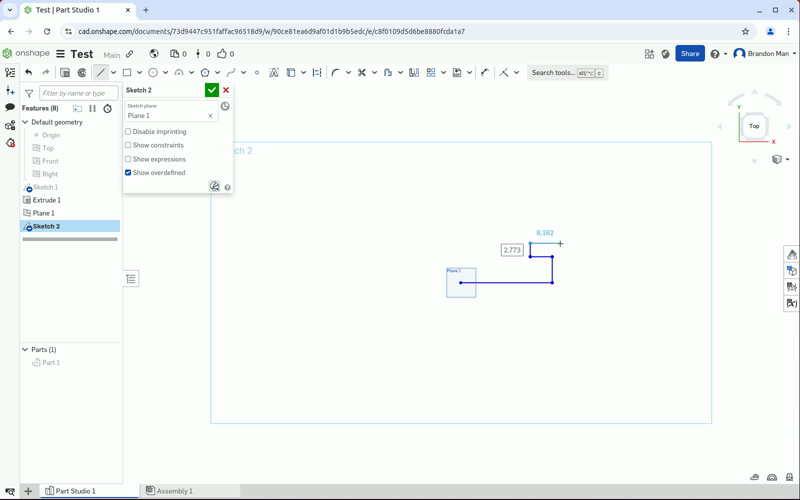
mouse_move(509, 243)
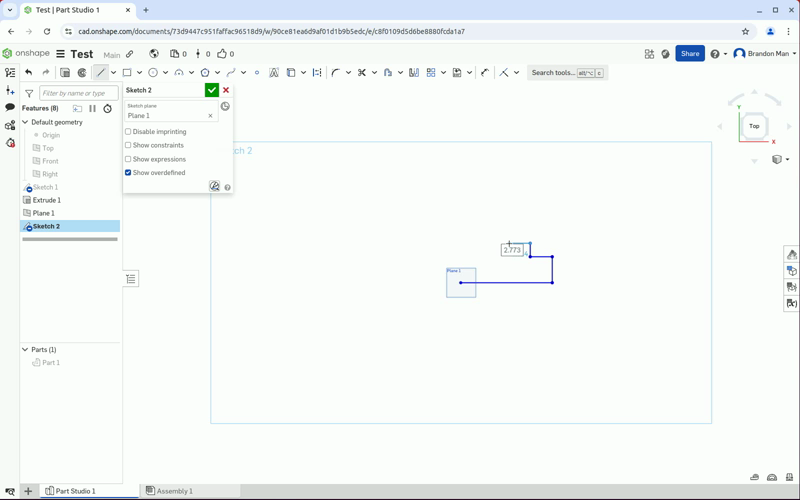
click(509, 243)
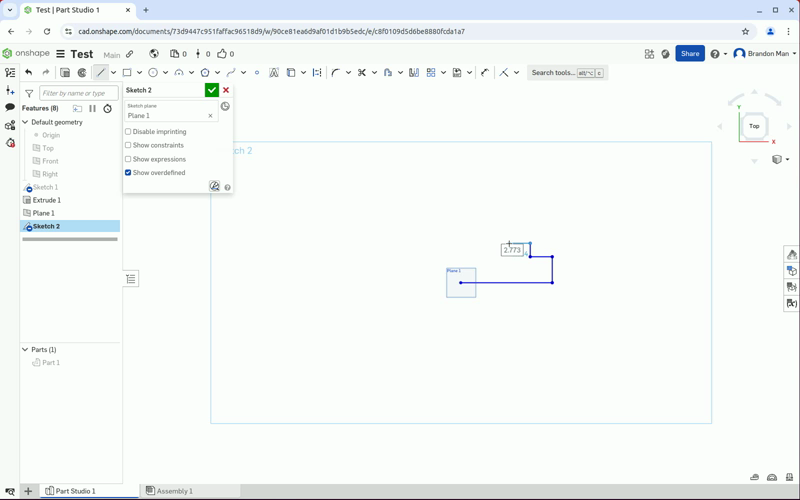
key_up(shift)
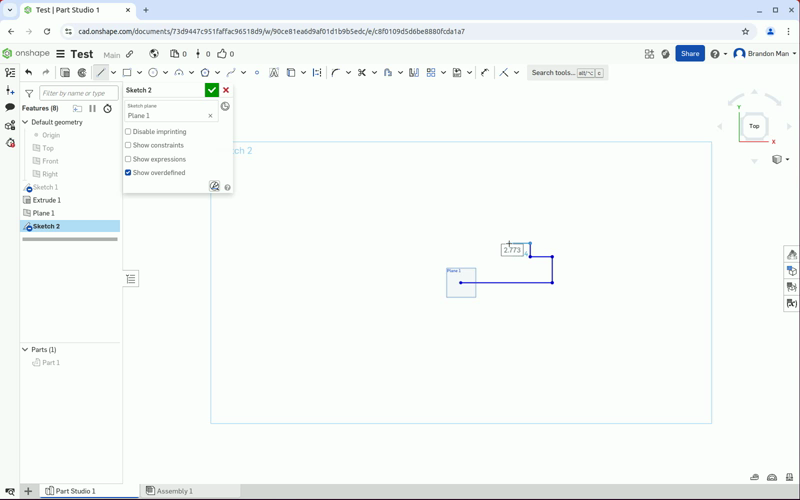
key_down(shift)
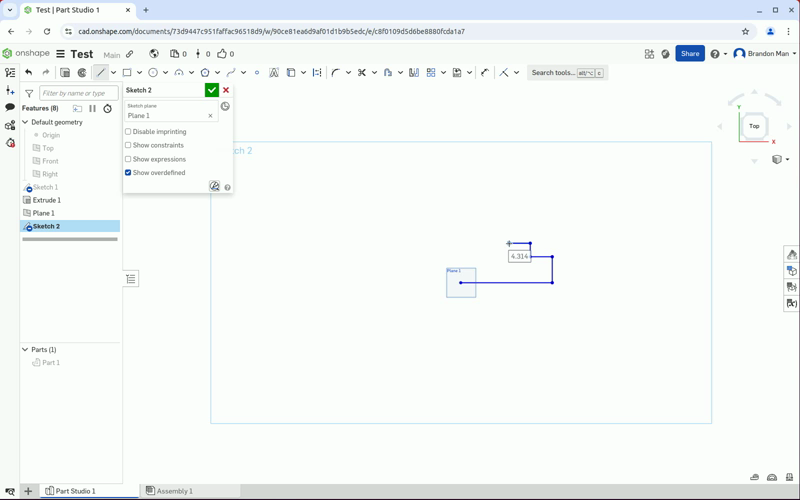
mouse_move(539, 243)
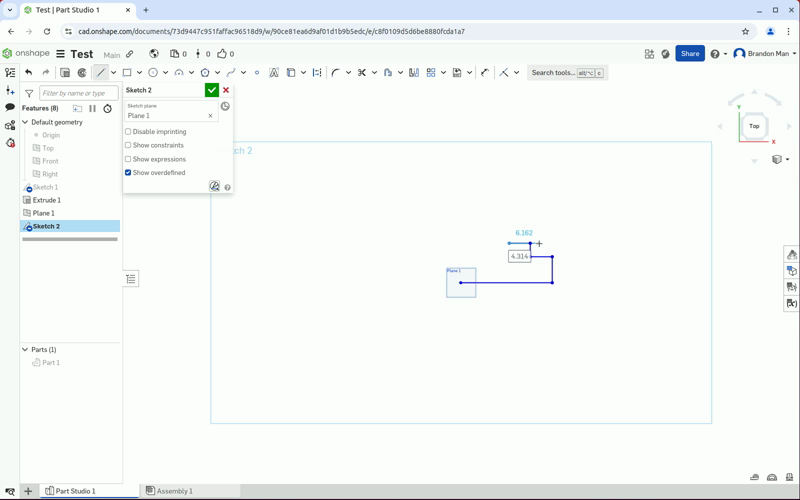
mouse_move(509, 256)
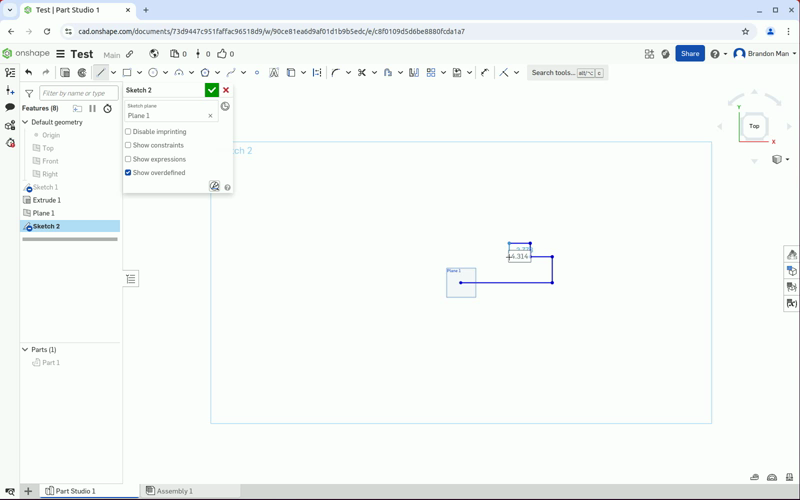
click(509, 256)
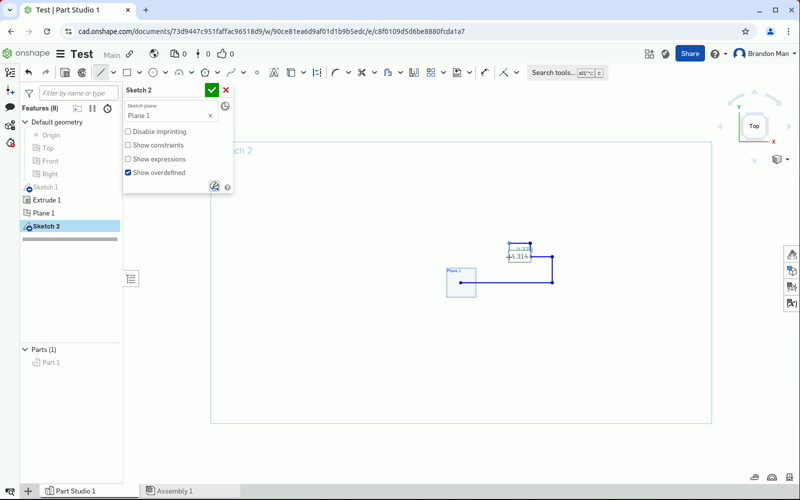
key_up(shift)
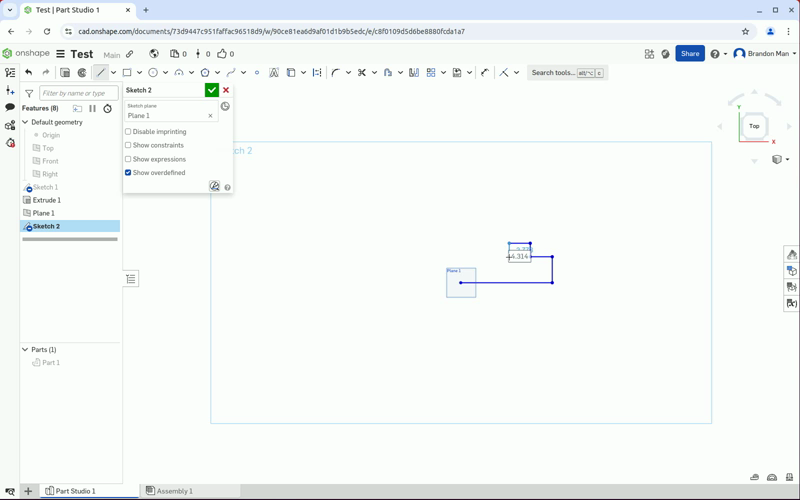
key_down(shift)
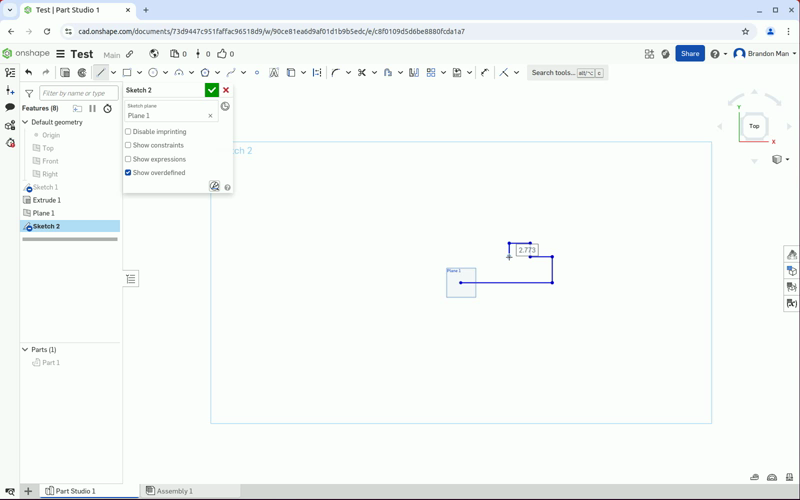
mouse_move(539, 256)
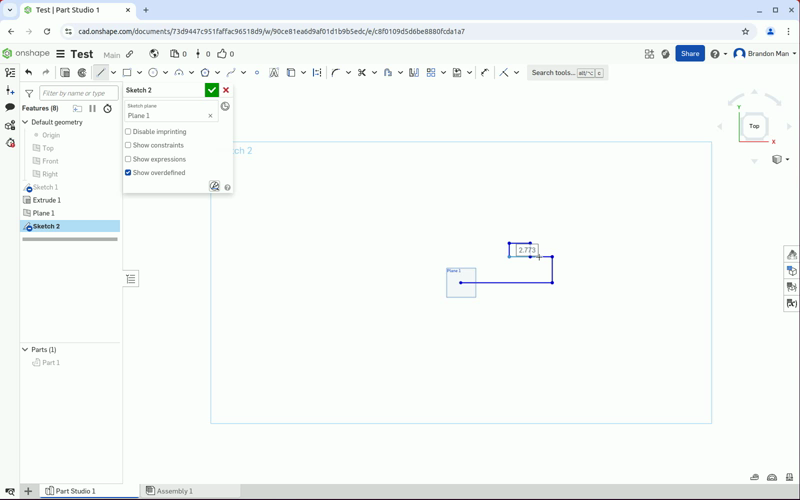
mouse_move(460, 256)
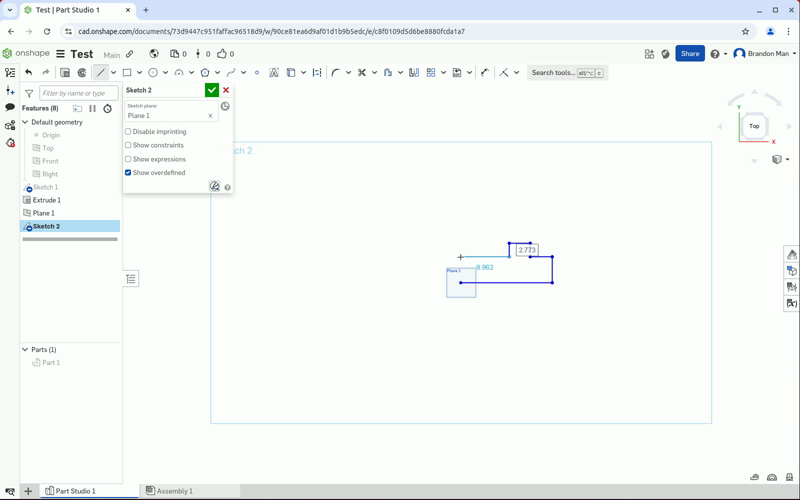
click(460, 256)
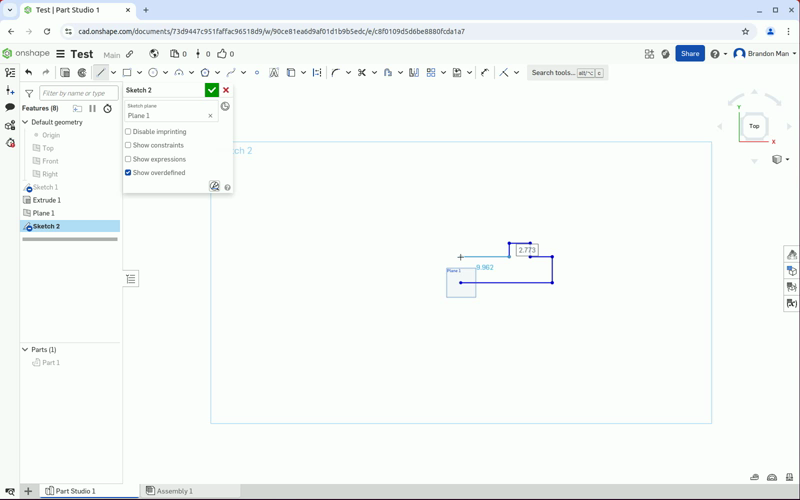
key_up(shift)
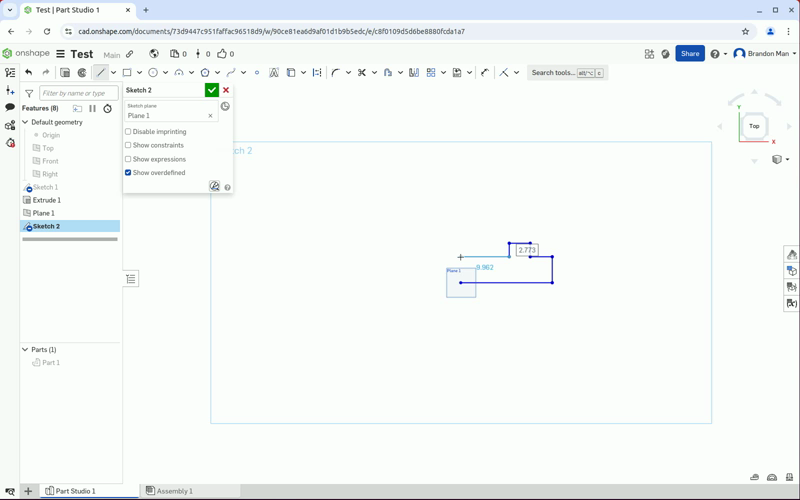
mouse_move(490, 256)
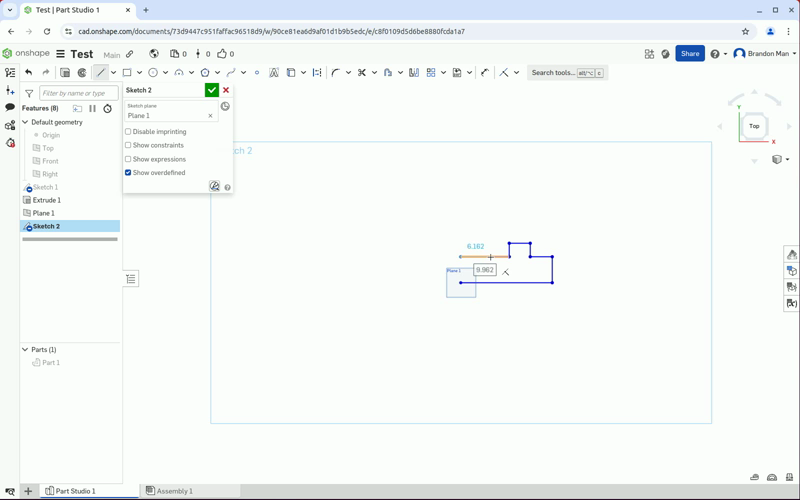
key_down(shift)
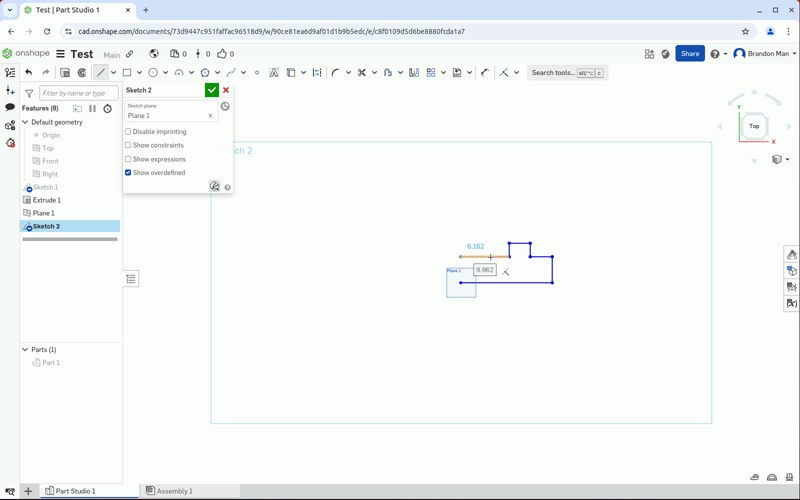
mouse_move(460, 282)
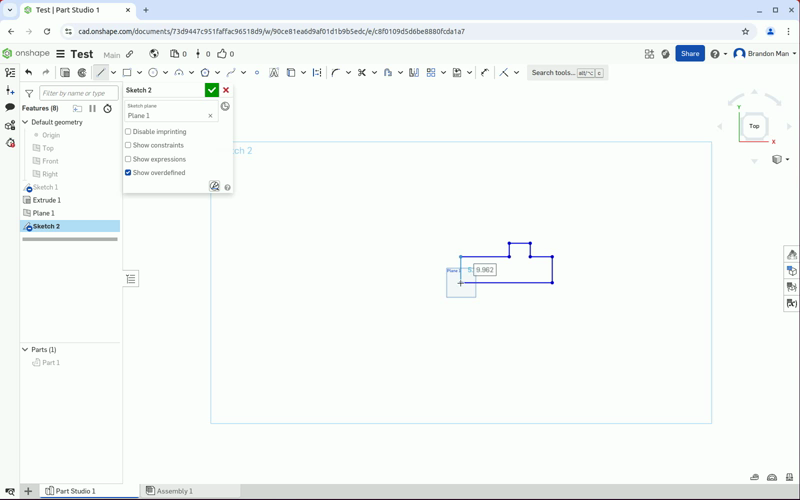
key_up(shift)
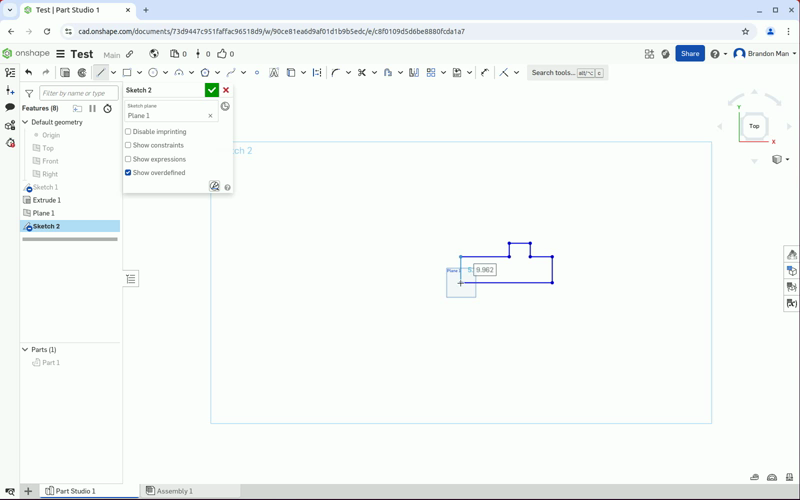
click(460, 282)
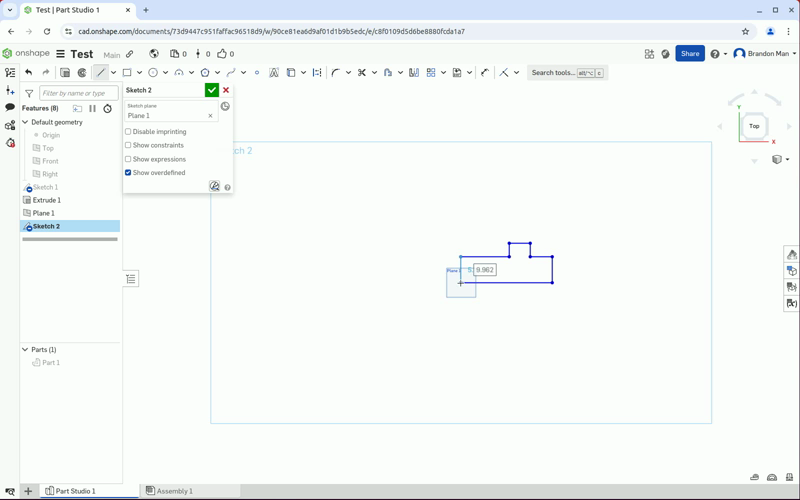
key(esc)
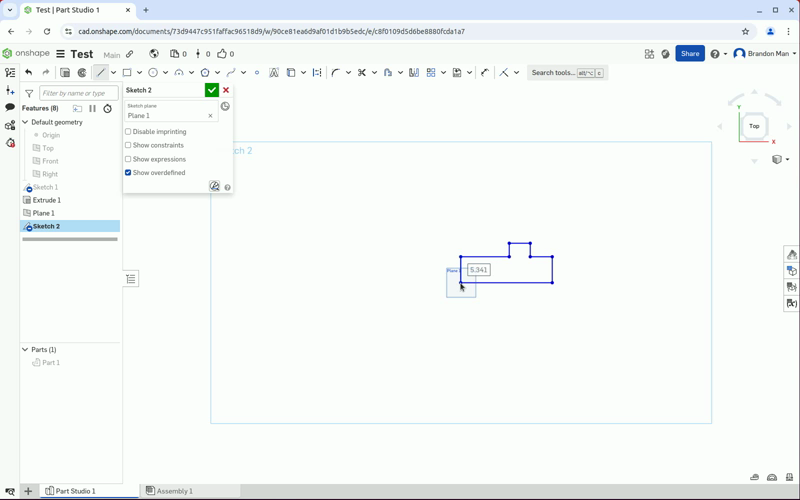
mouse_move(520, 261)
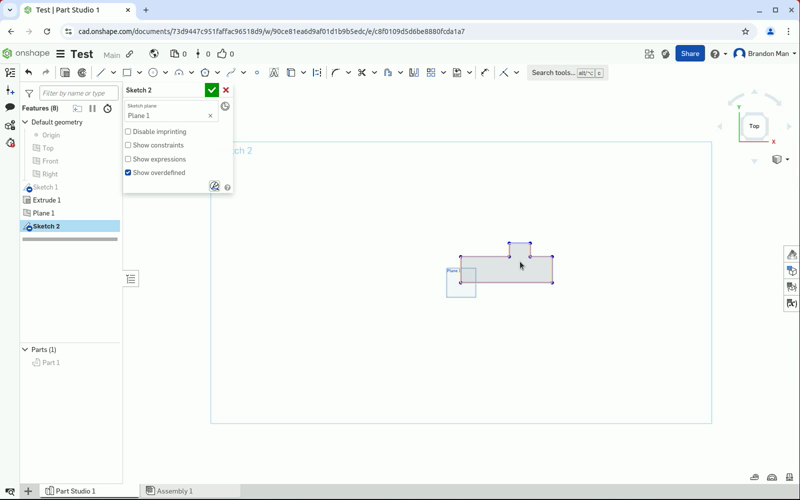
click(520, 261)
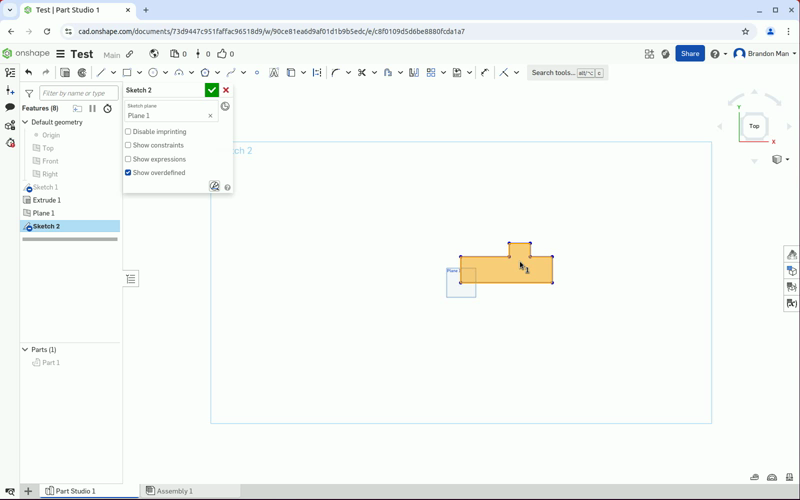
mouse_move(73, 352)
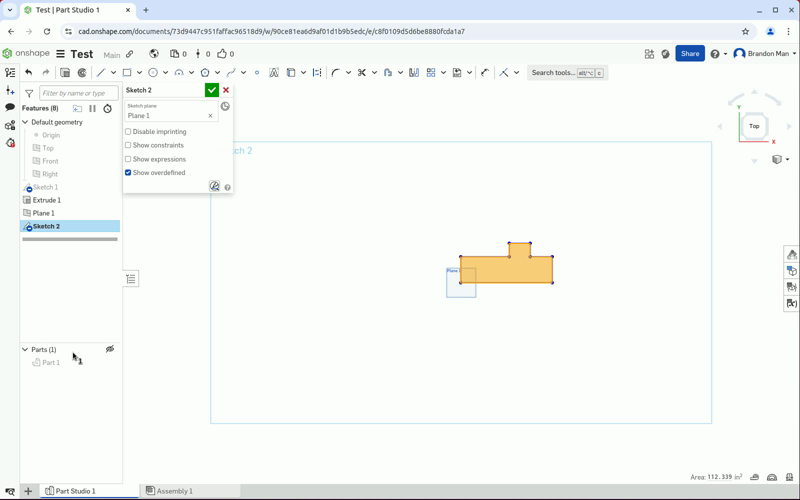
key(shift+y)
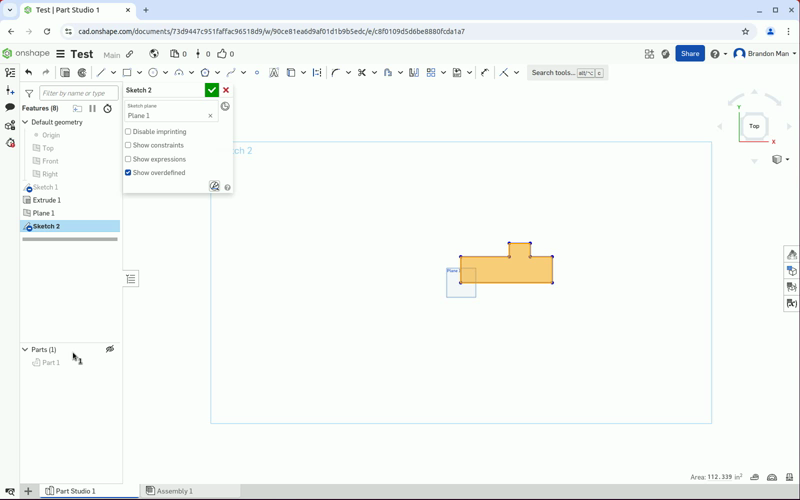
key(shift+e)
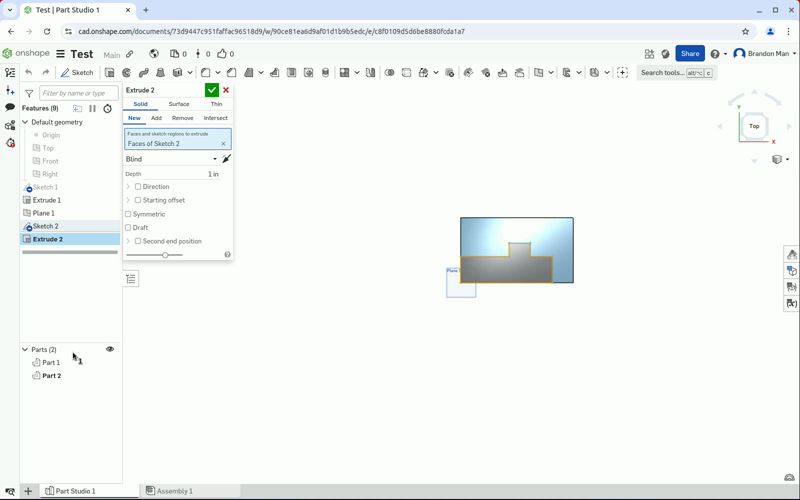
mouse_move(143, 106)
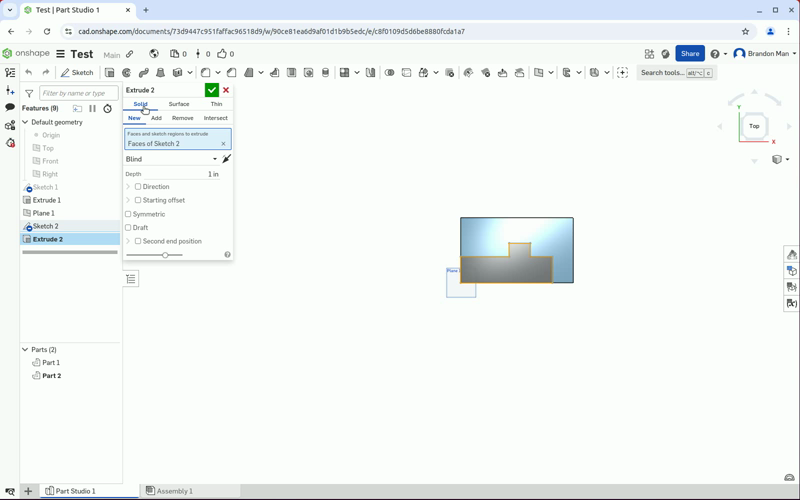
click(143, 106)
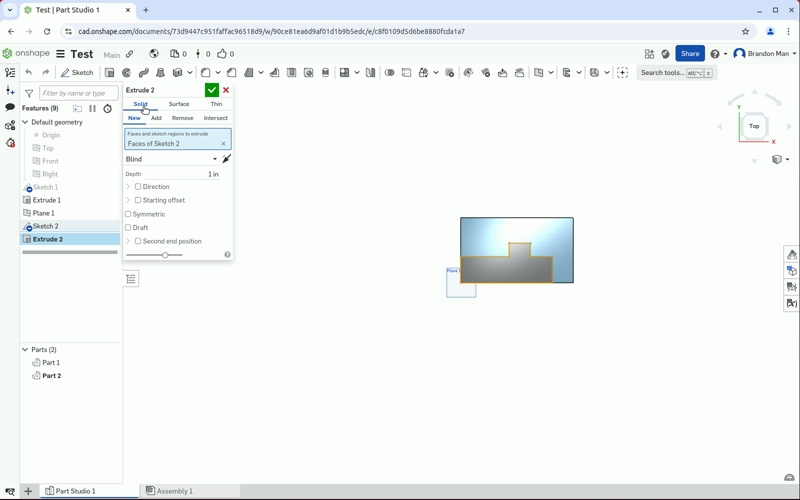
mouse_move(186, 120)
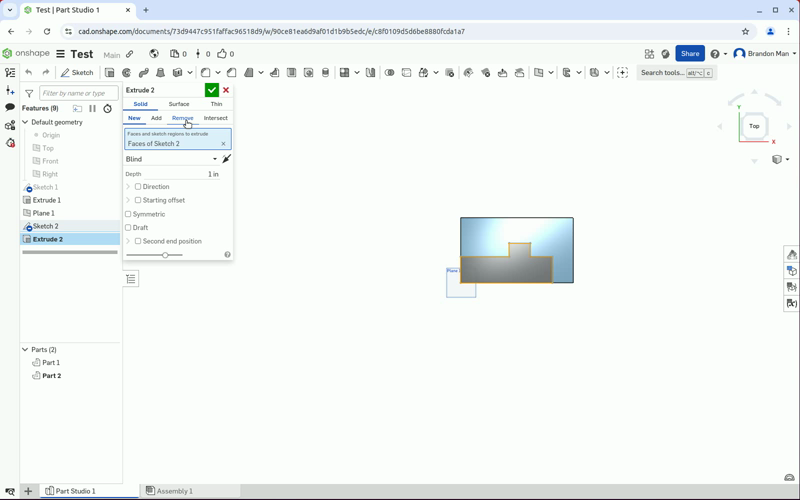
click(186, 120)
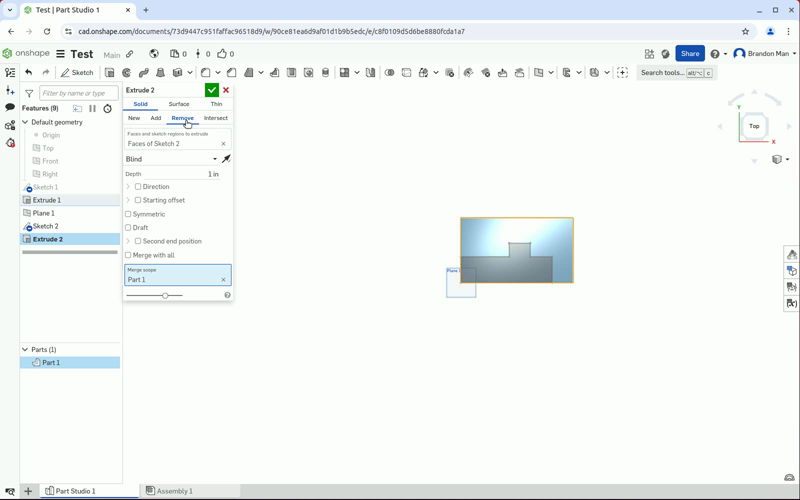
key(tab, 4)
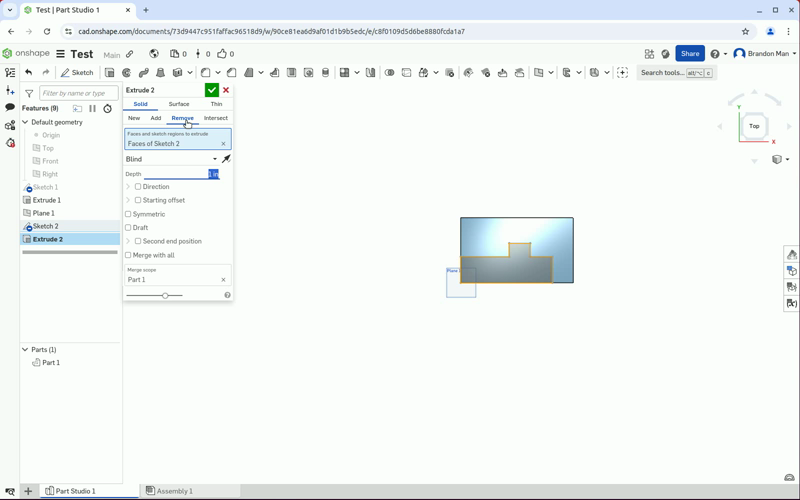
text(15.887)
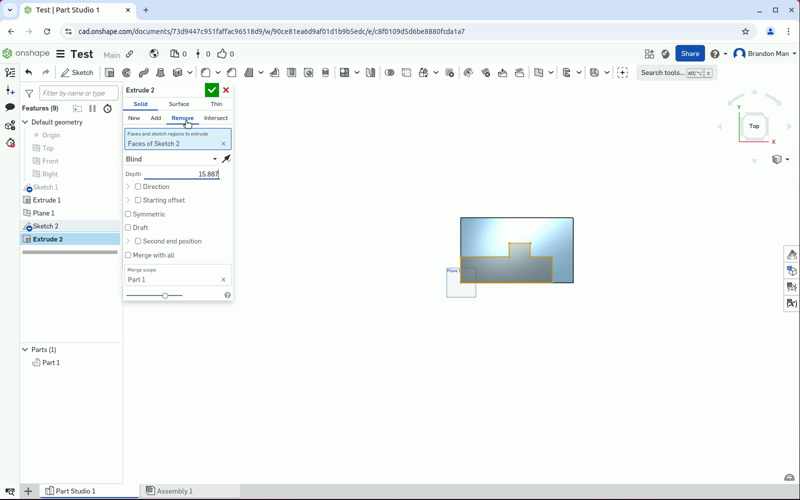
key(tab, 6)
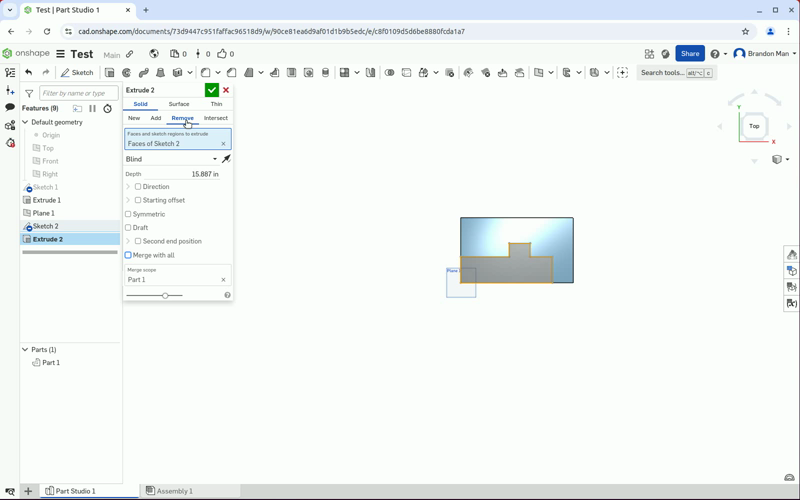
key(space)
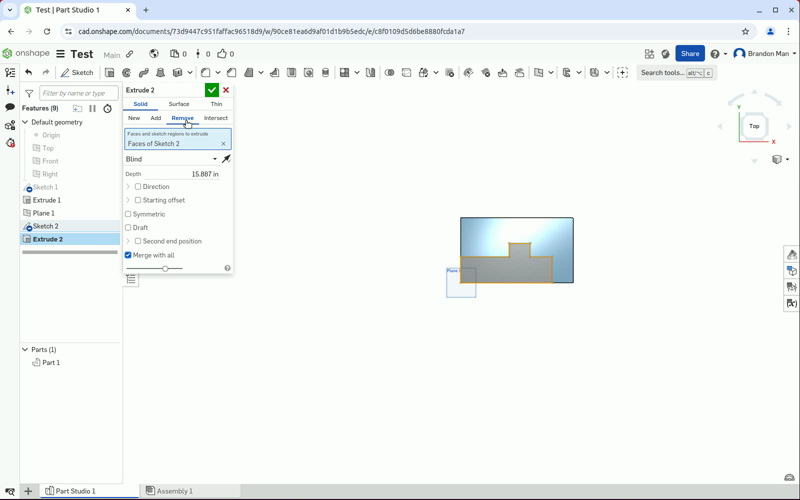
key(enter)
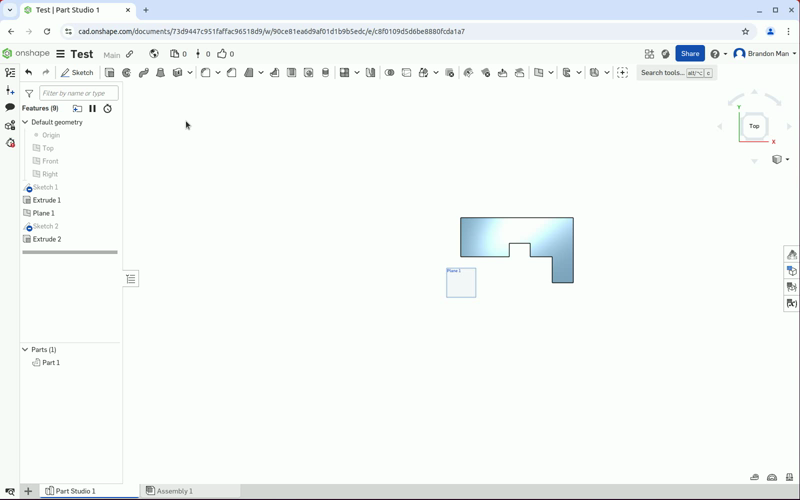
key(shift+h)
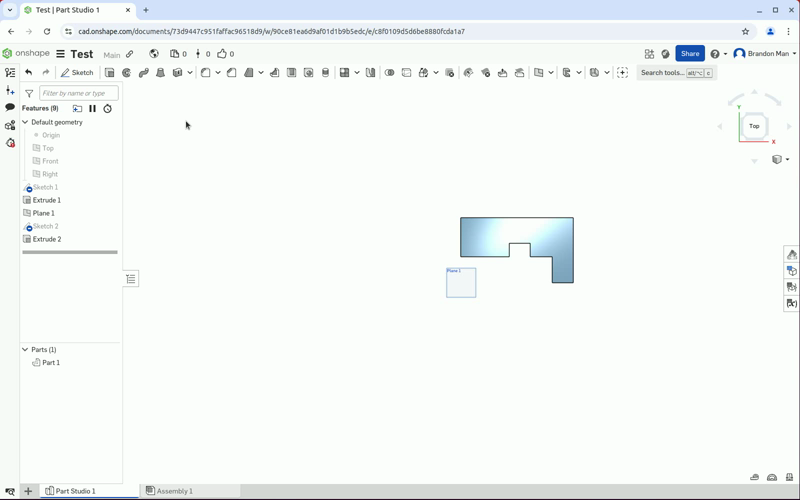
key(shift+h)
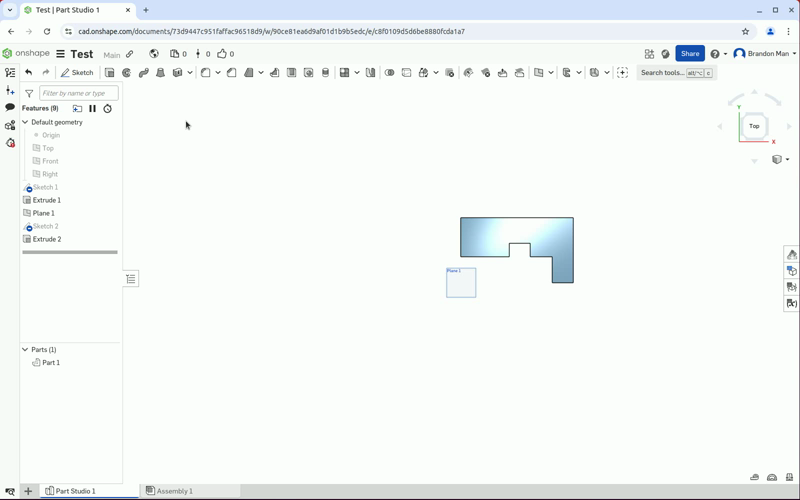
mouse_move(73, 189)
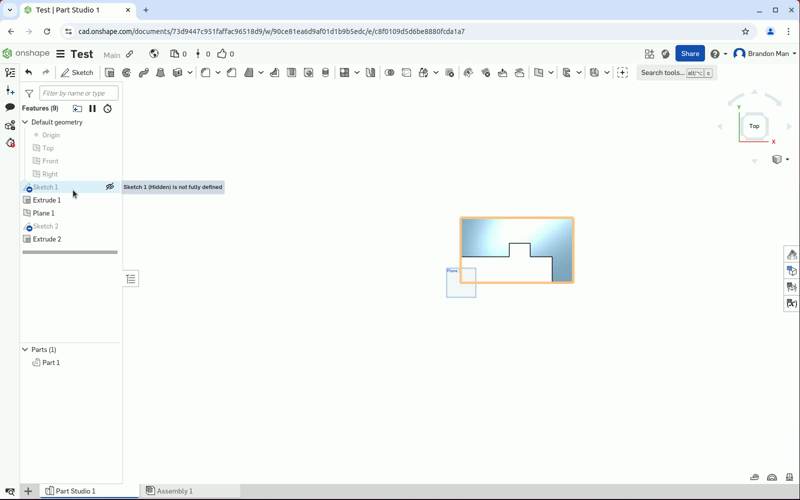
click(73, 189)
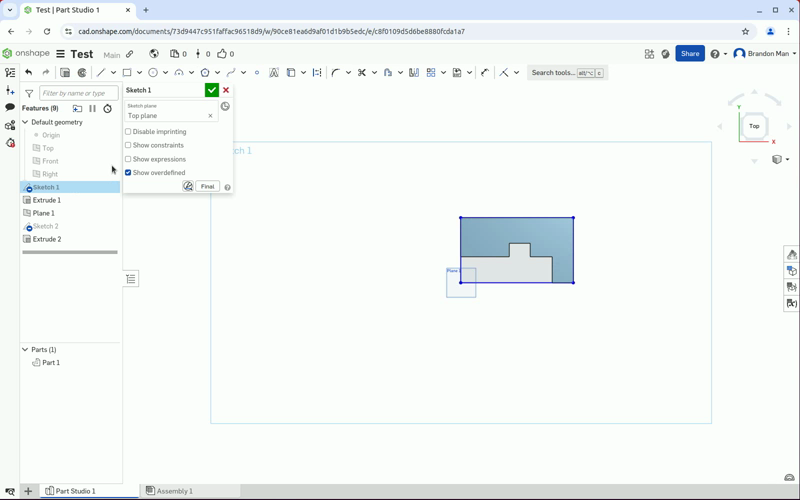
mouse_move(229, 92)
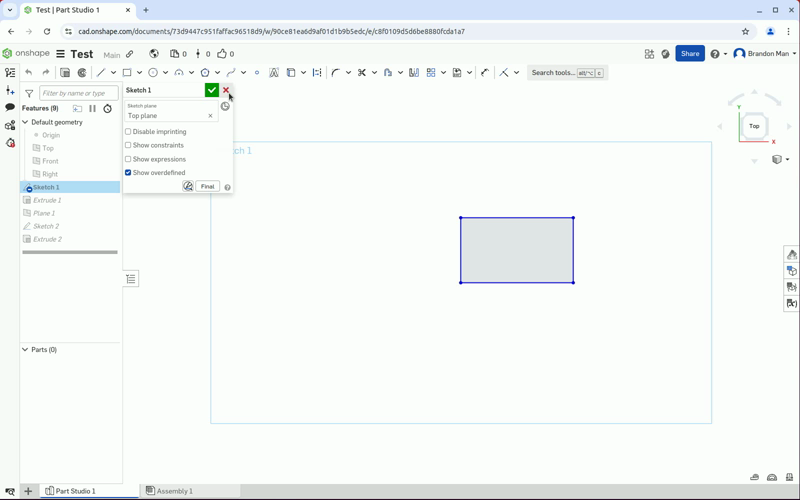
click(229, 92)
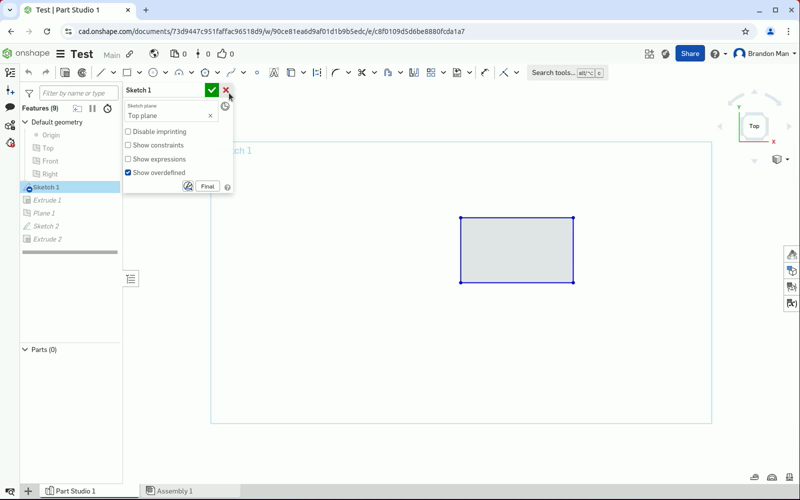
key(shift+s)
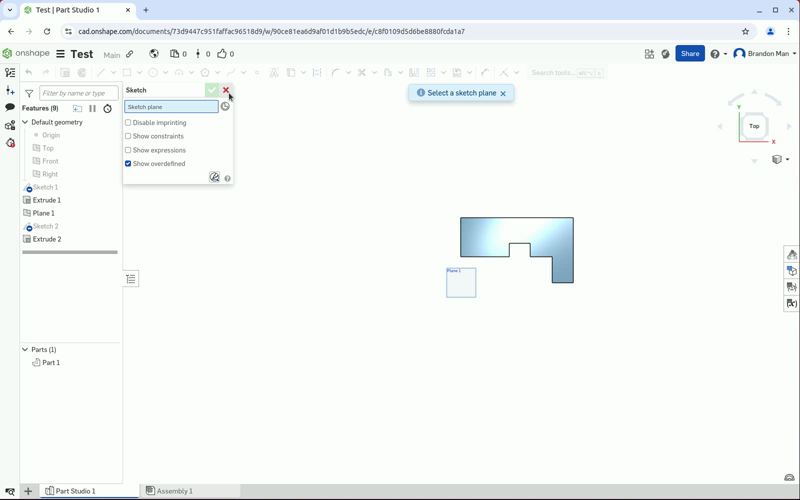
mouse_move(73, 215)
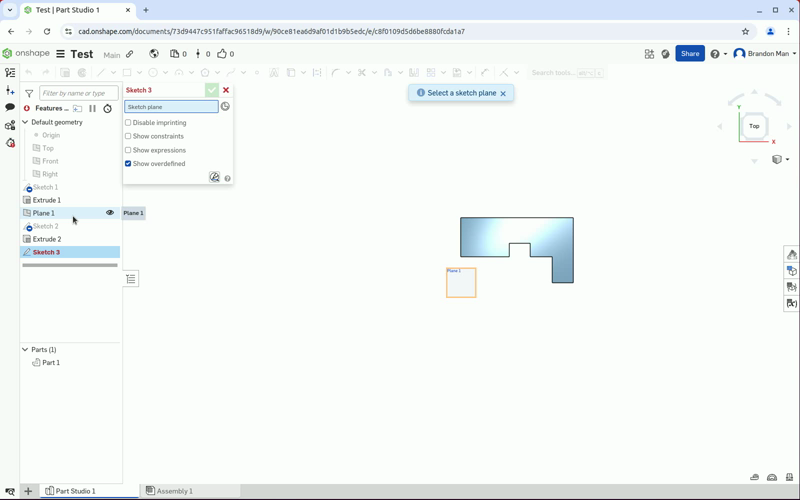
click(73, 215)
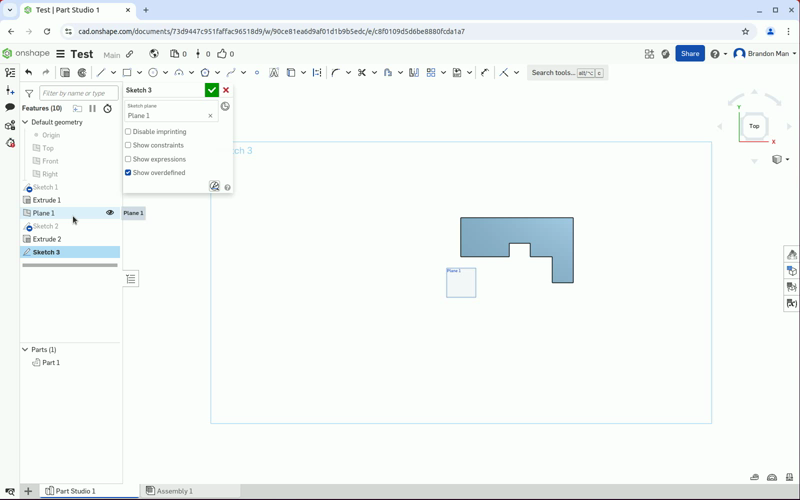
mouse_move(73, 352)
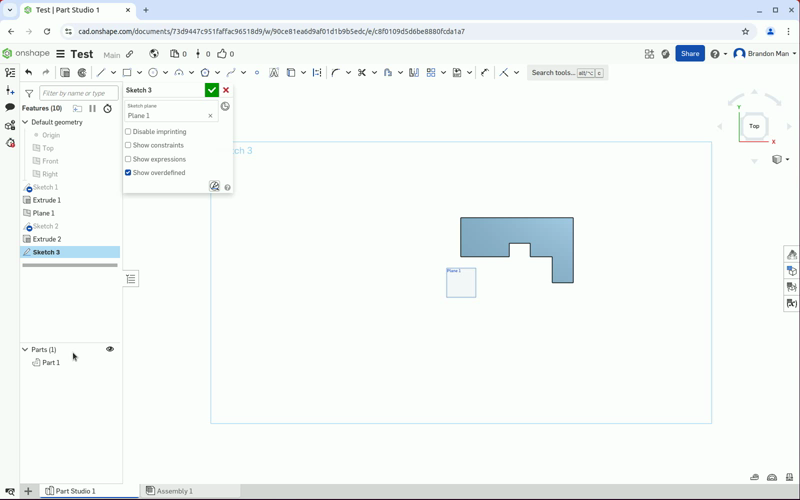
key(y)
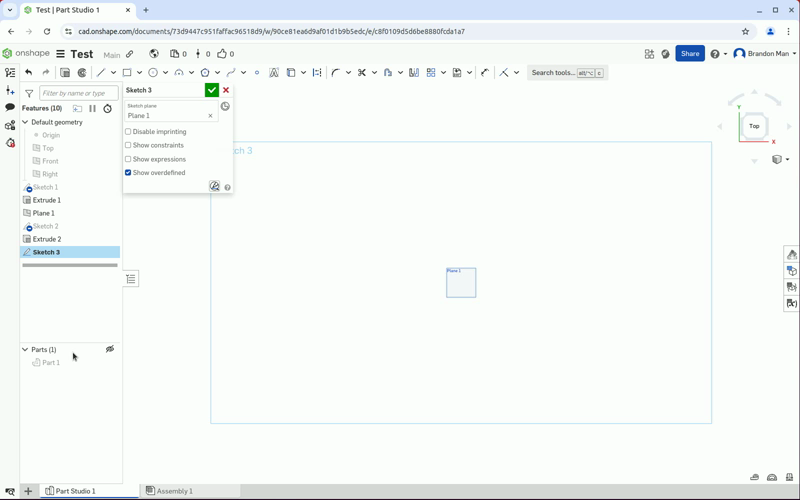
key(l)
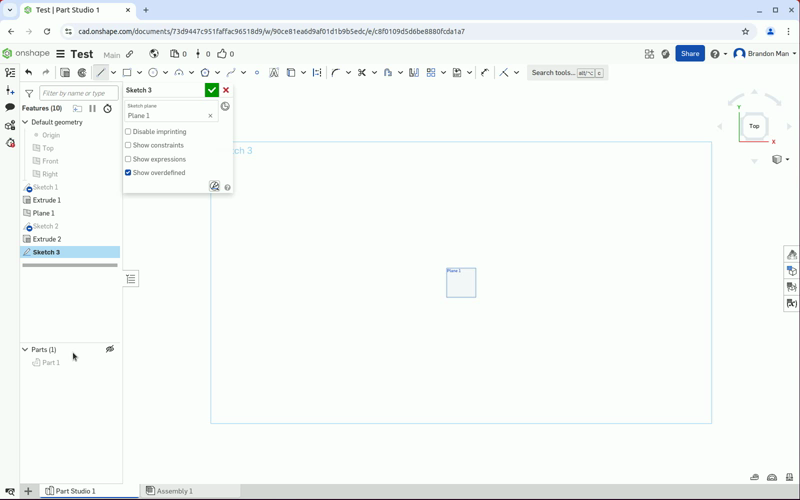
key_down(shift)
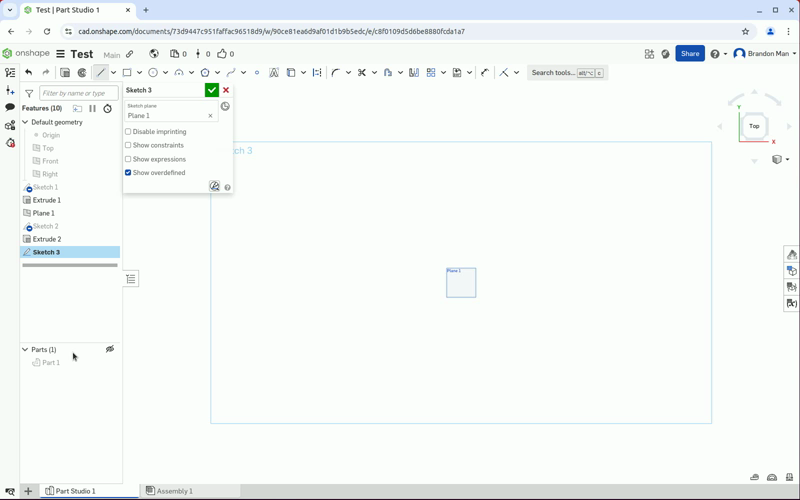
mouse_move(480, 257)
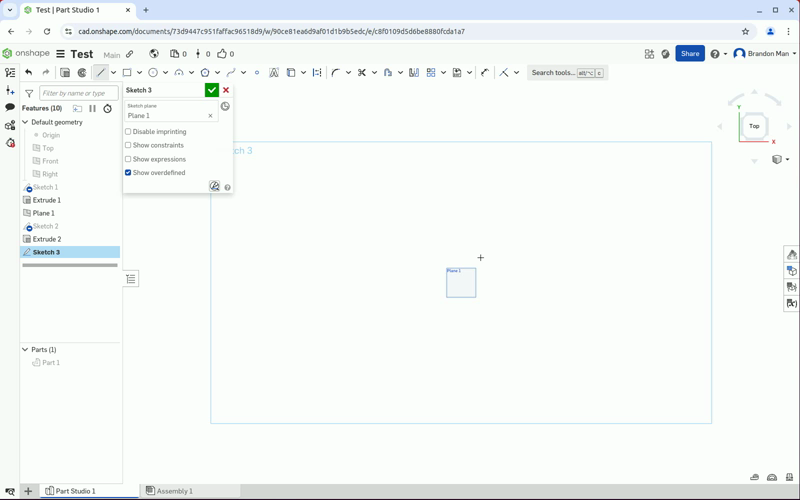
click(480, 257)
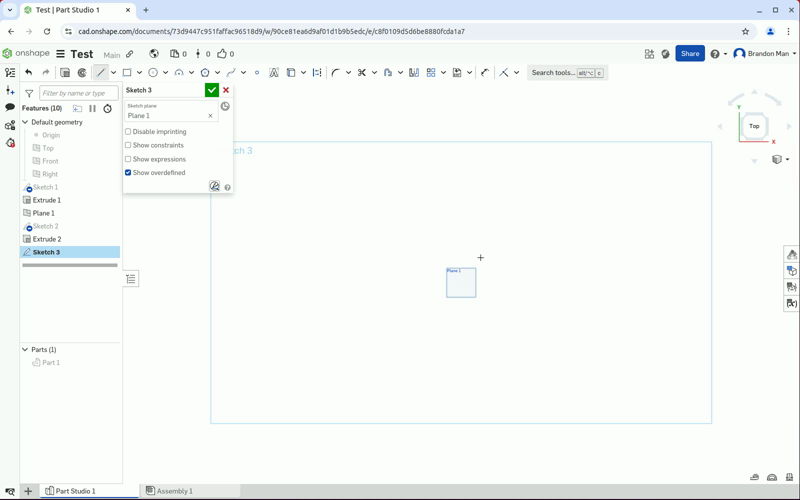
key_up(shift)
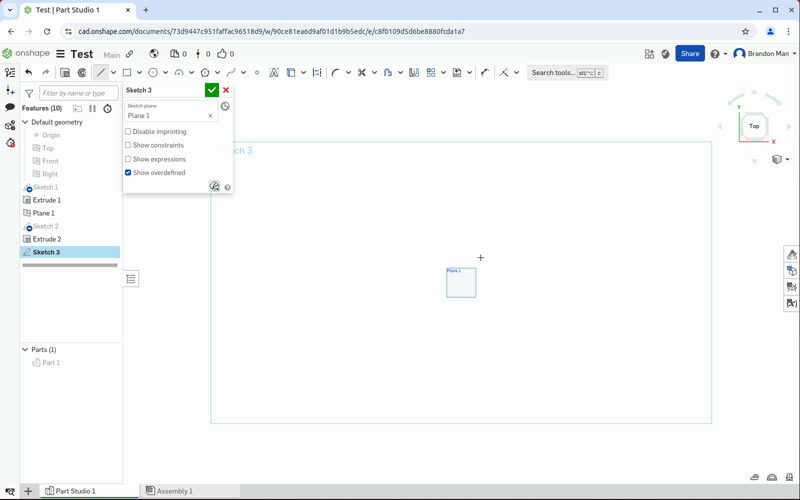
key_down(shift)
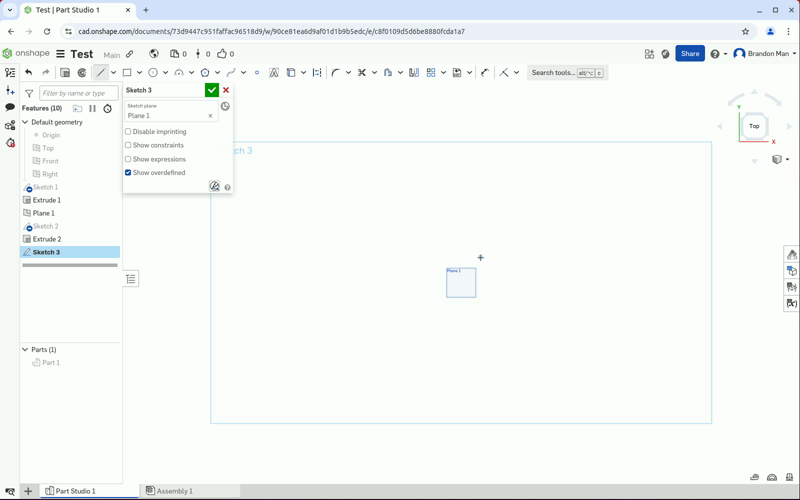
mouse_move(510, 257)
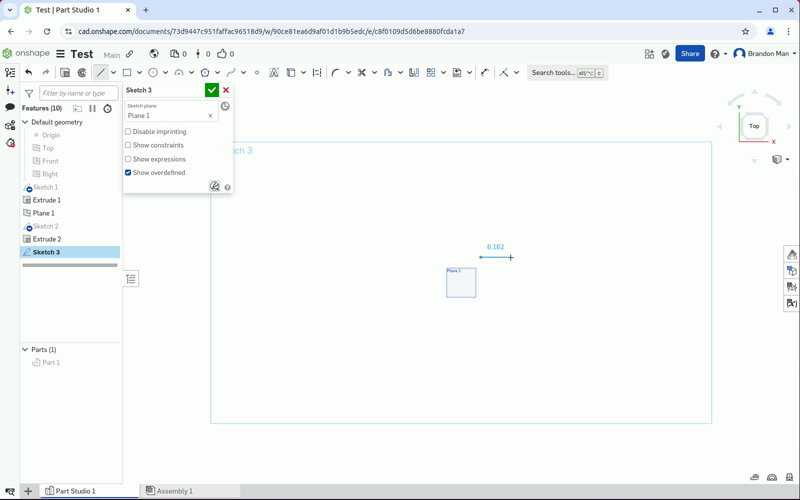
mouse_move(509, 257)
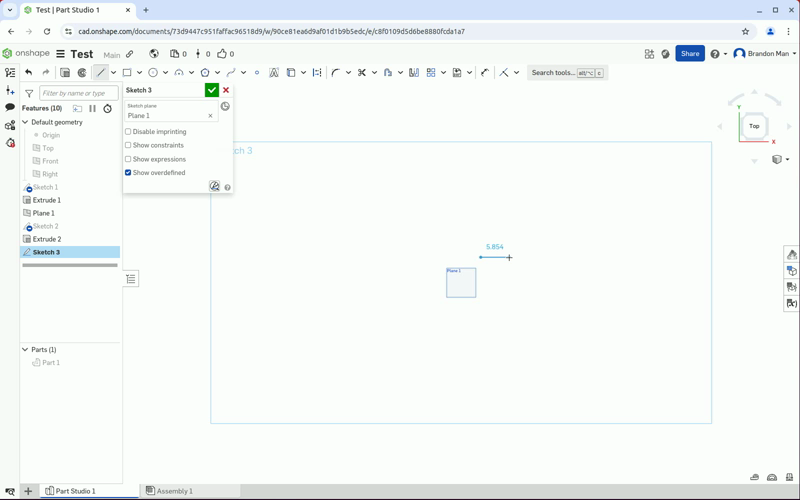
click(509, 257)
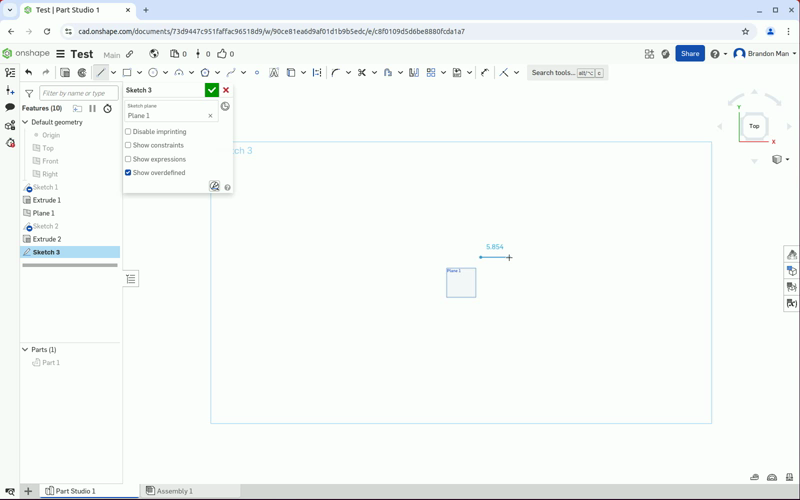
key_up(shift)
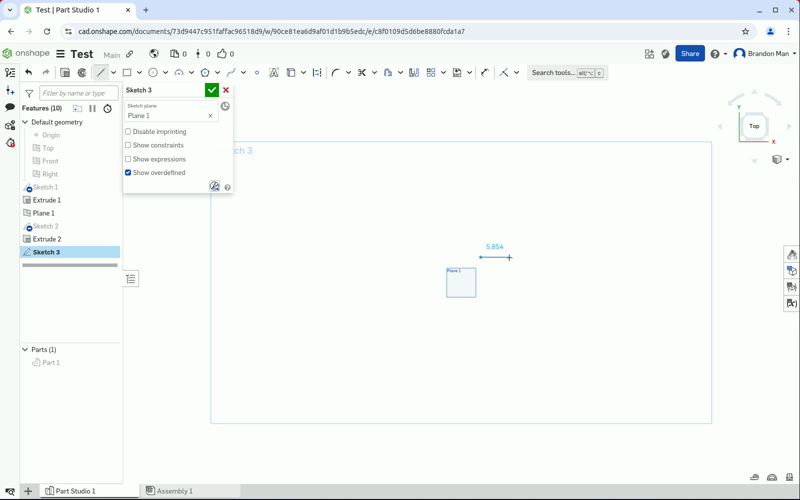
key_down(shift)
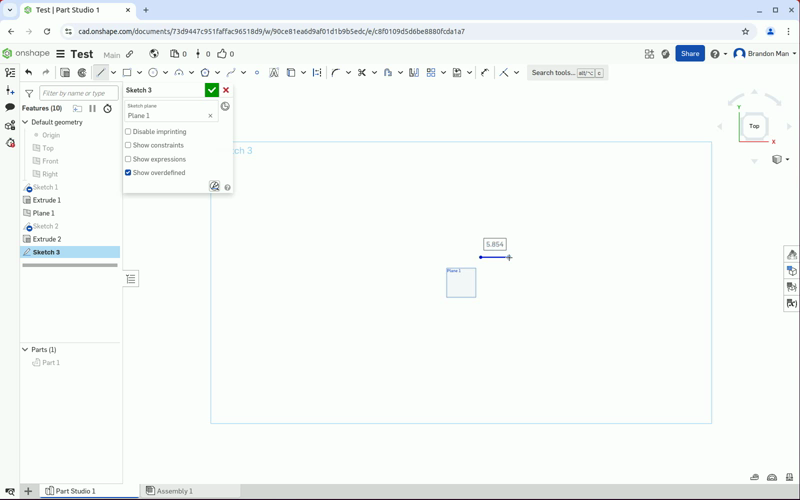
mouse_move(539, 257)
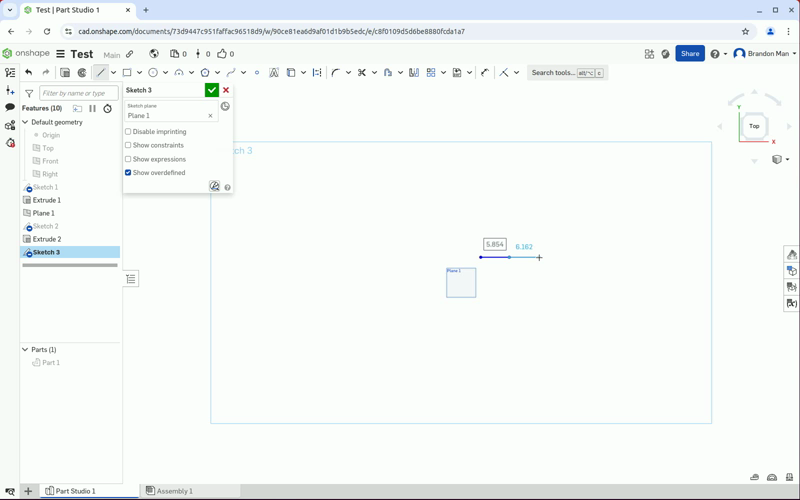
mouse_move(509, 244)
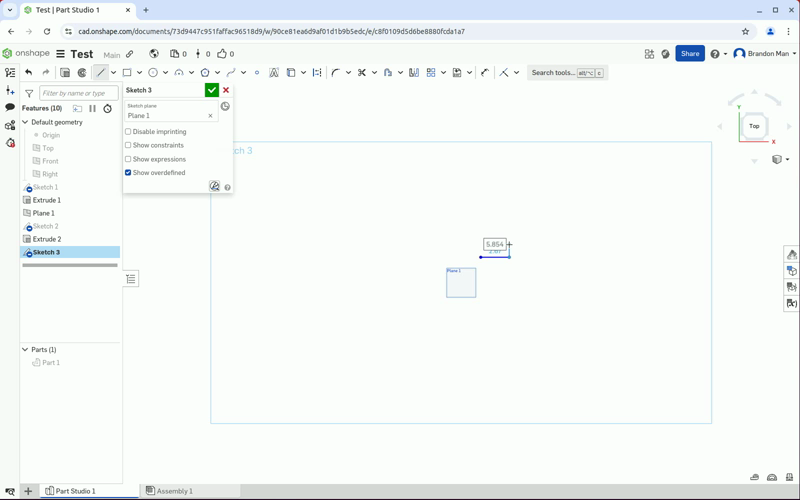
click(509, 244)
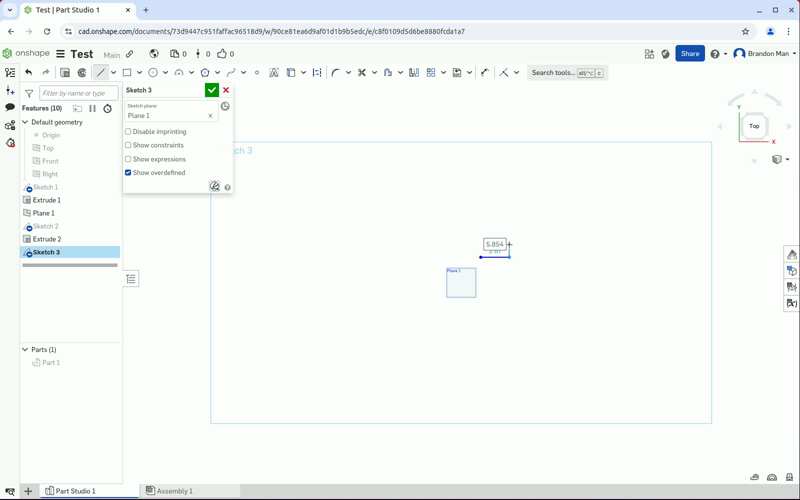
key_up(shift)
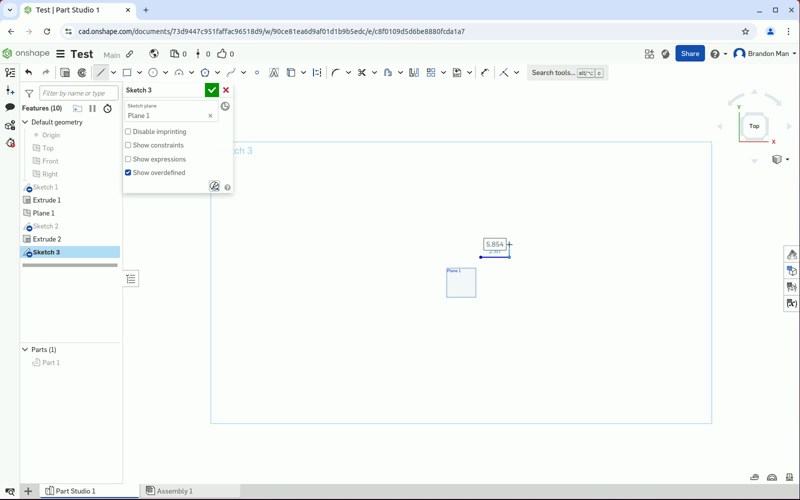
key_down(shift)
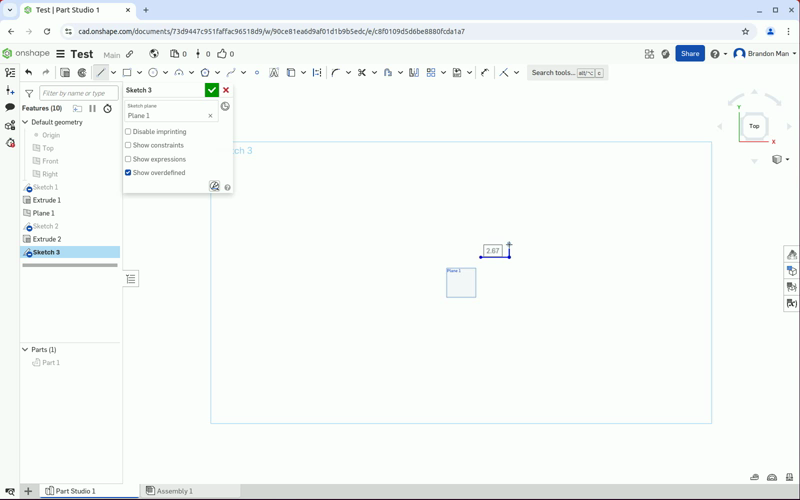
mouse_move(539, 244)
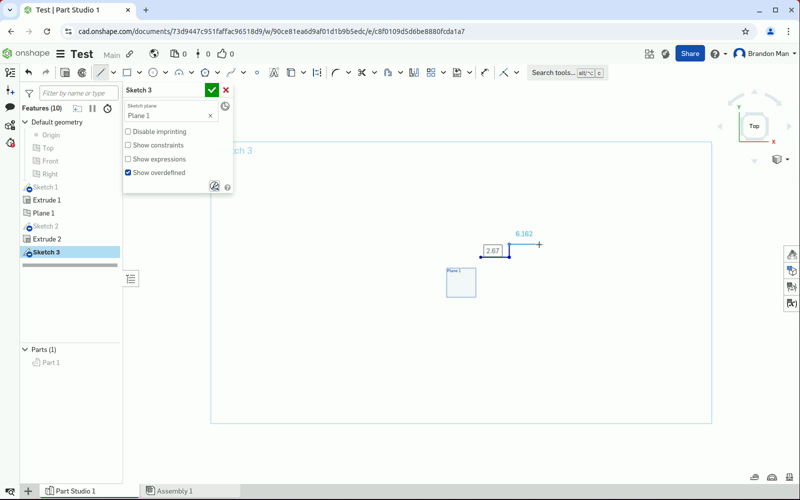
mouse_move(531, 244)
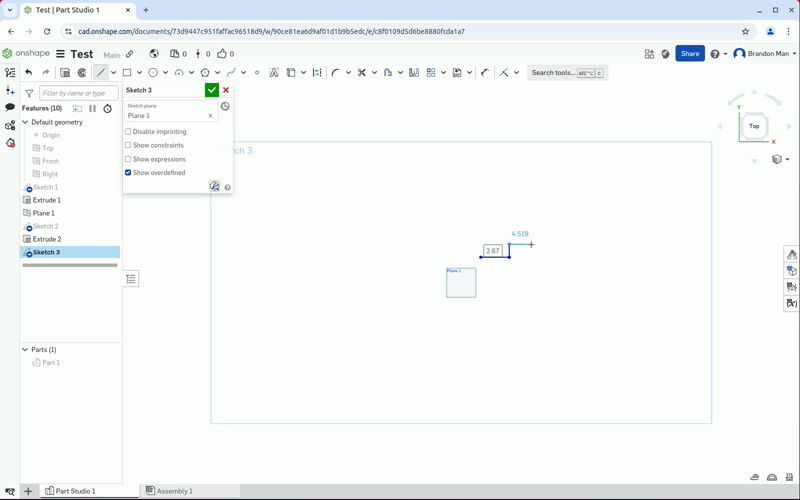
click(531, 244)
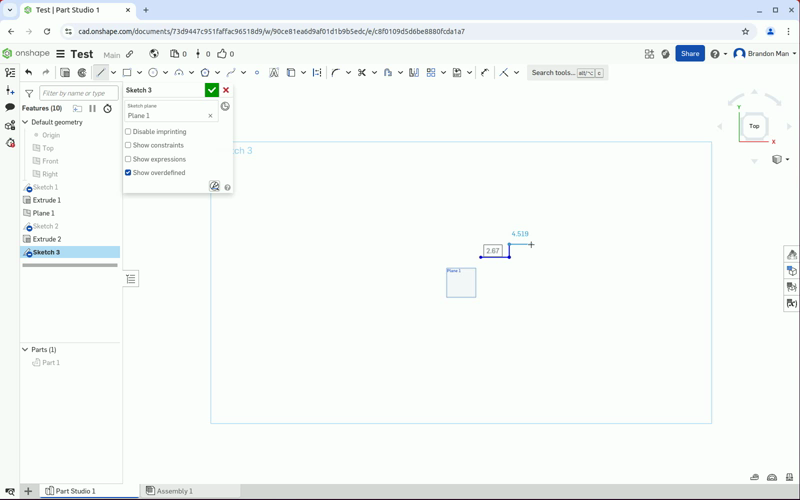
key_up(shift)
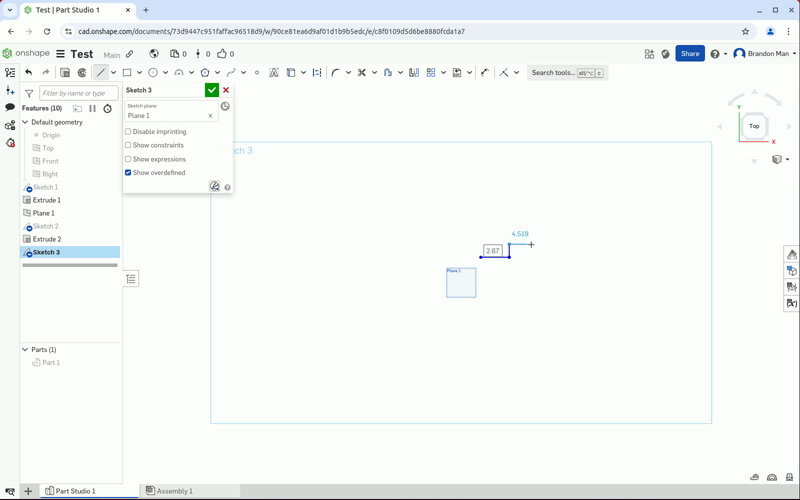
key_down(shift)
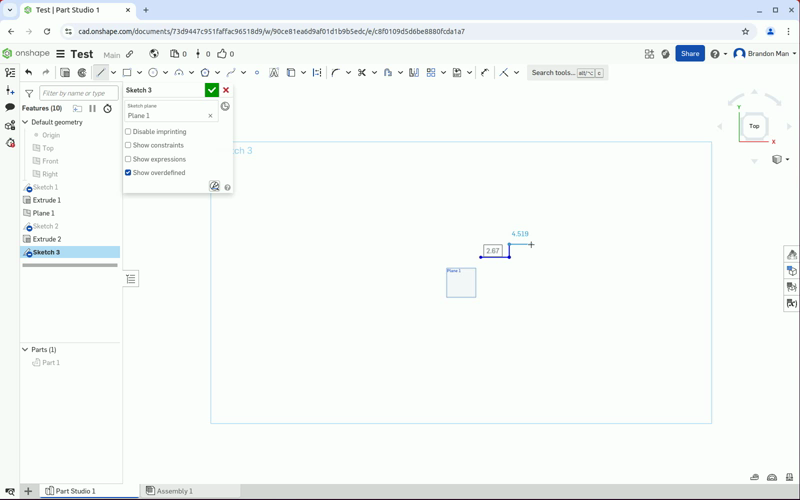
mouse_move(561, 244)
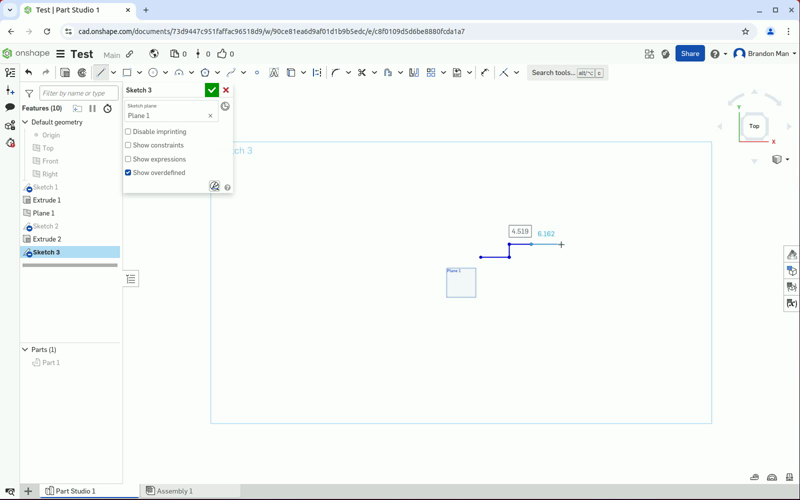
mouse_move(531, 257)
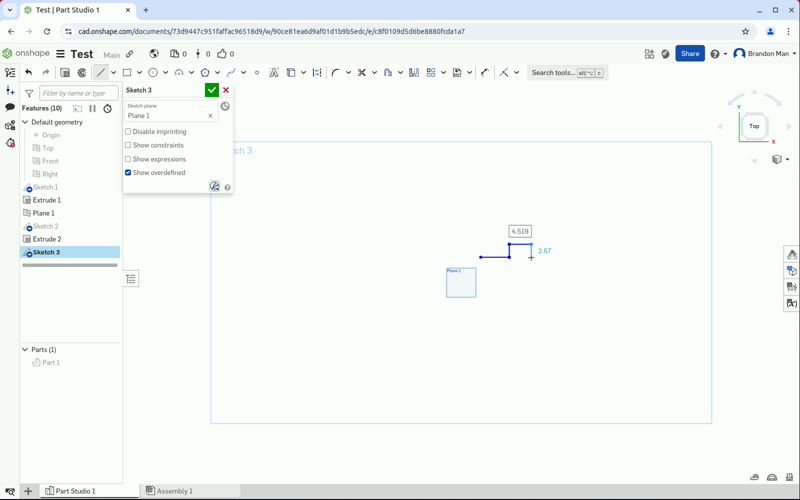
click(531, 257)
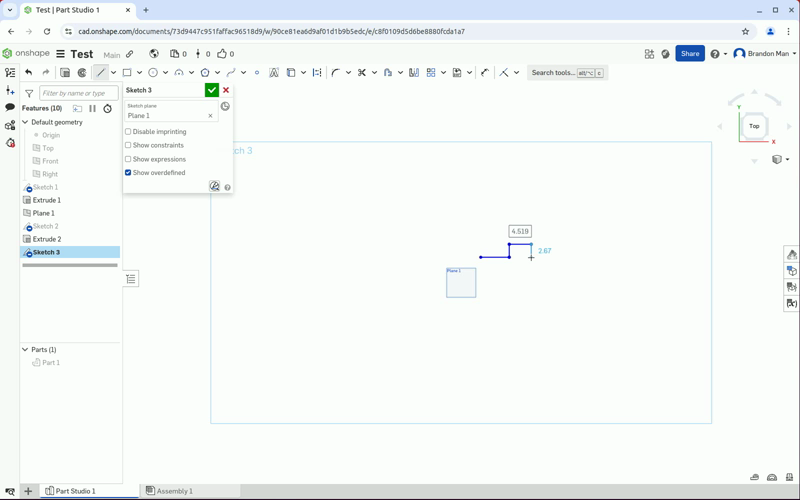
key_up(shift)
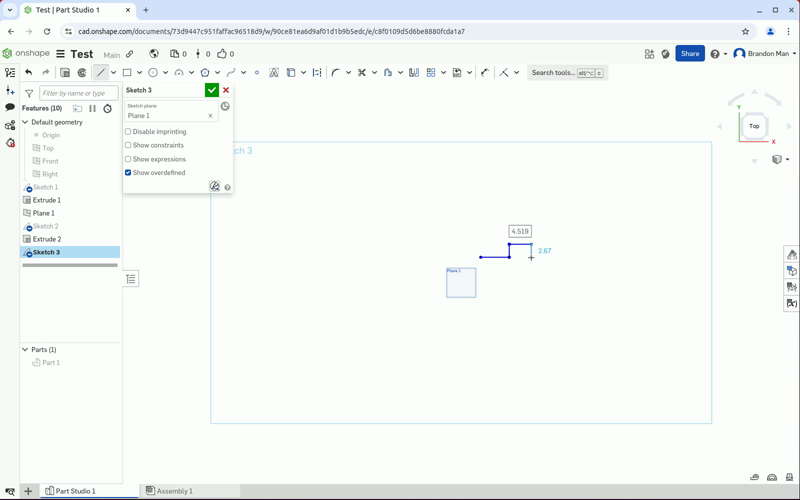
key_down(shift)
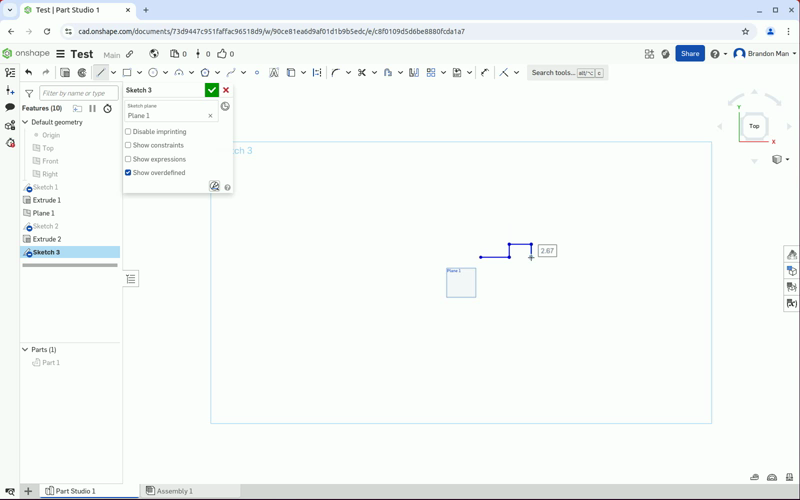
mouse_move(561, 257)
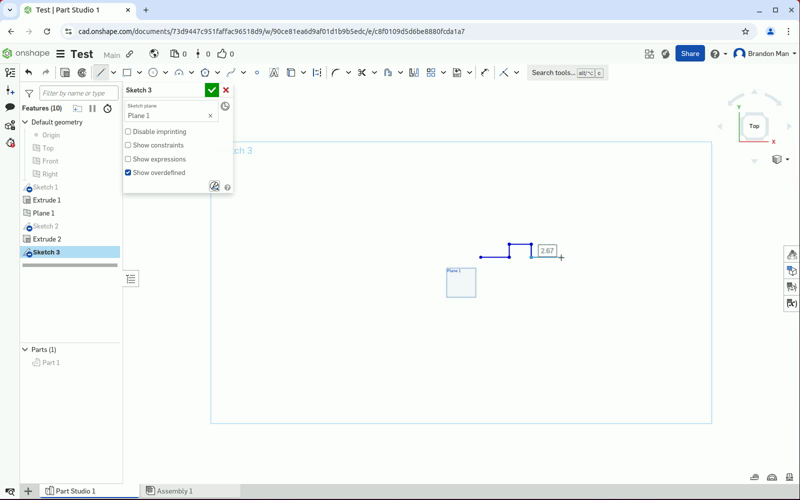
mouse_move(542, 257)
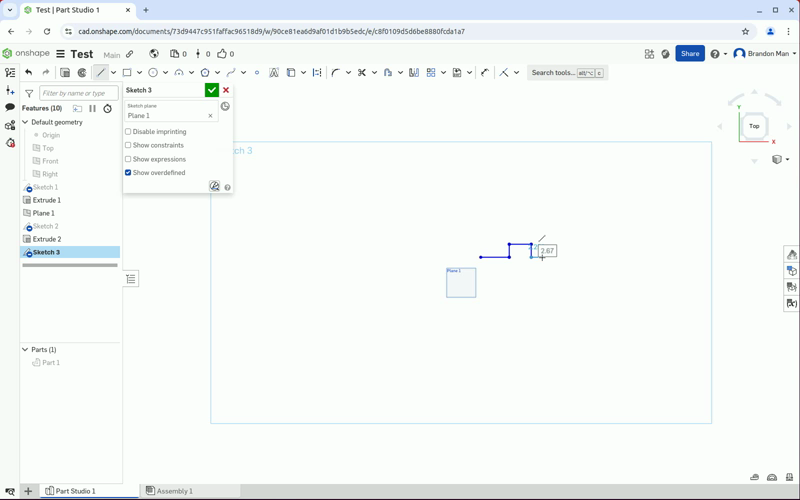
click(542, 257)
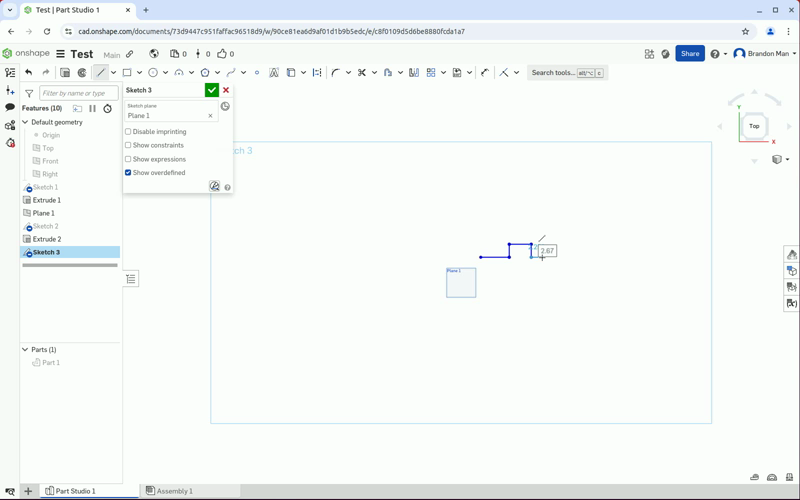
key_up(shift)
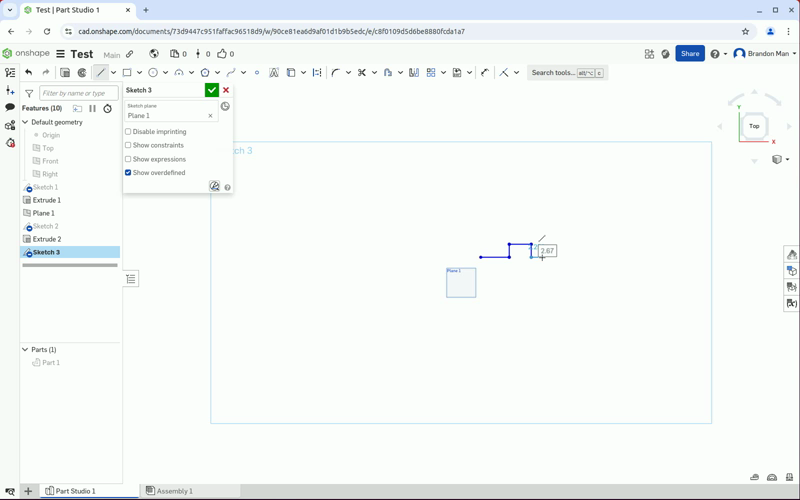
key_down(shift)
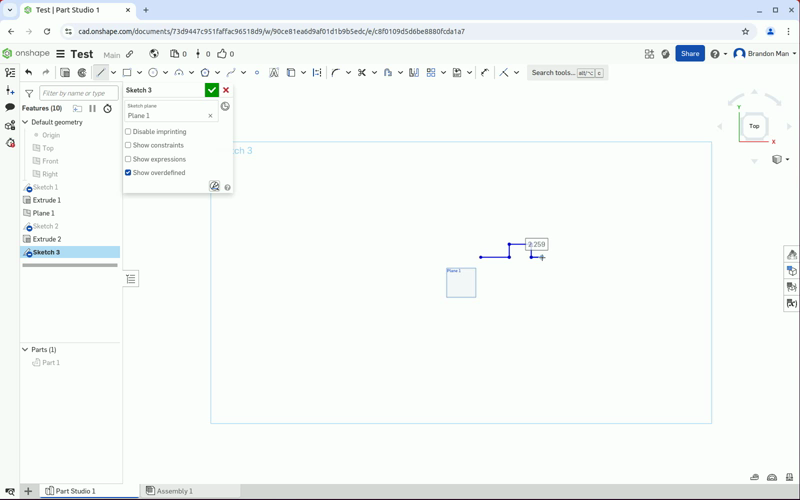
mouse_move(572, 257)
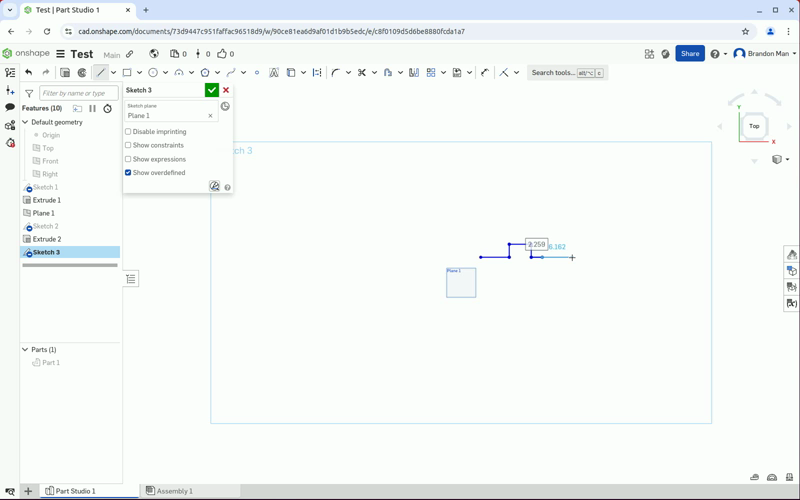
mouse_move(542, 217)
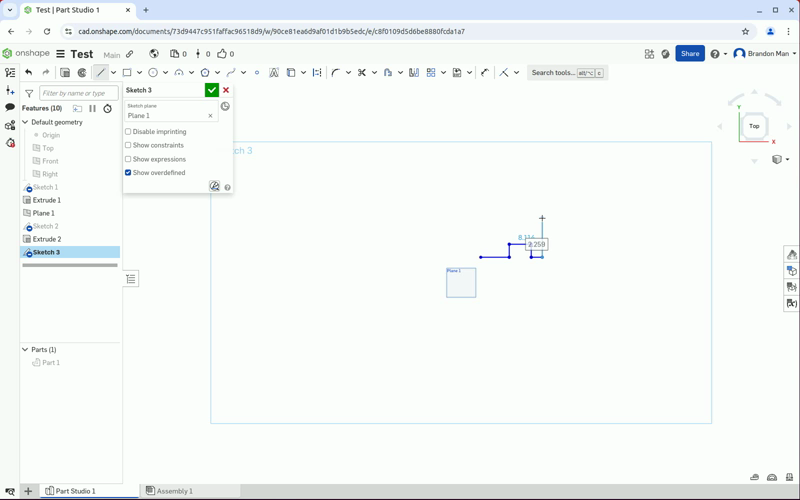
click(542, 217)
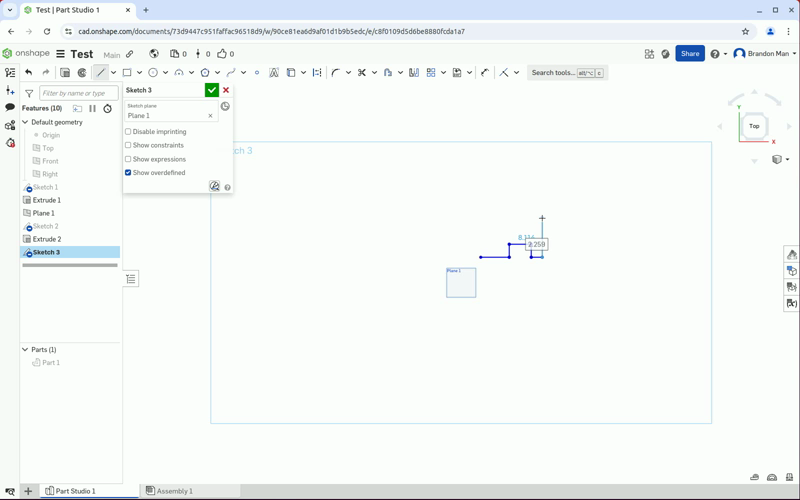
key_up(shift)
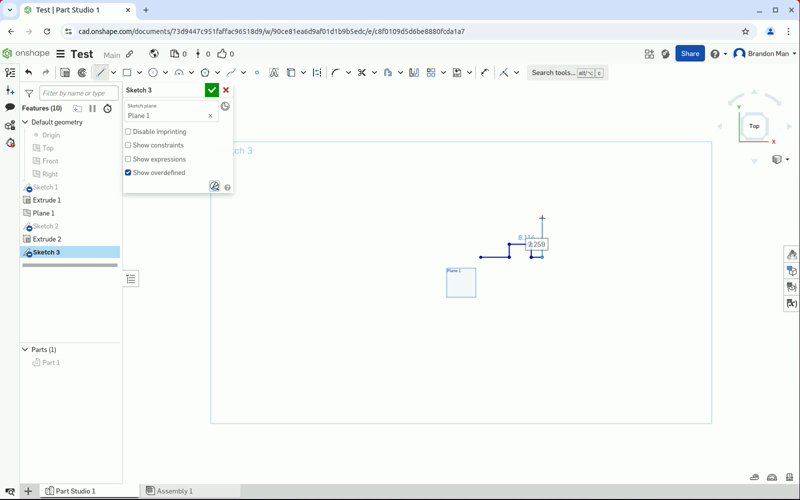
key_down(shift)
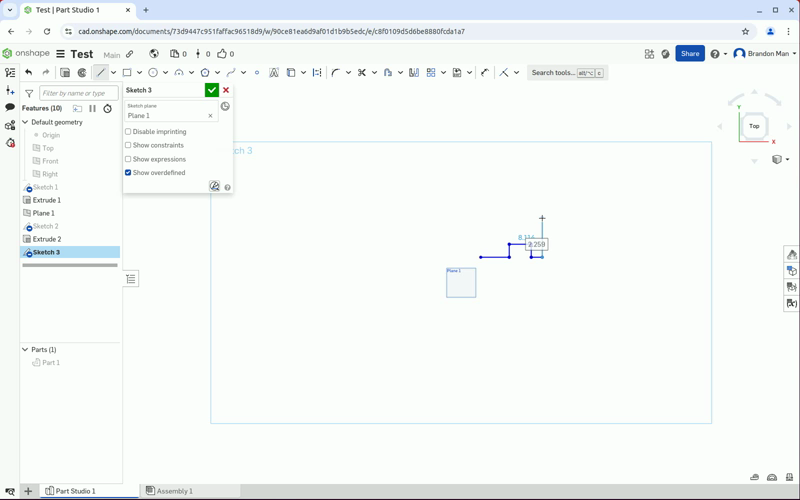
mouse_move(480, 217)
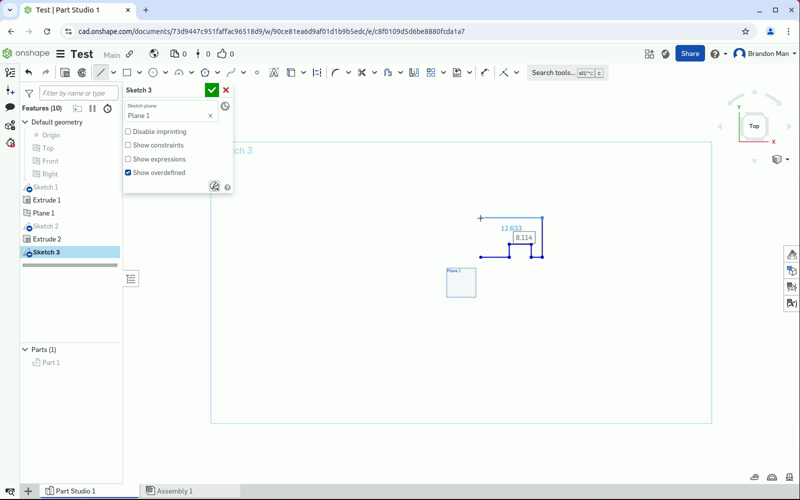
click(480, 217)
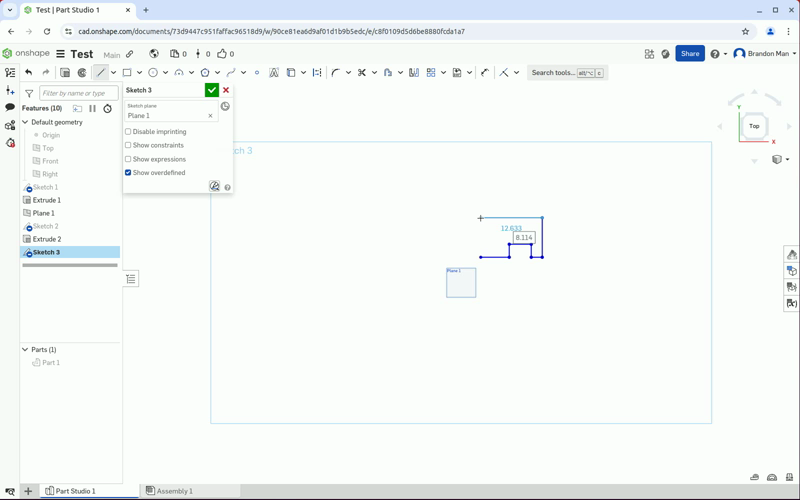
key_up(shift)
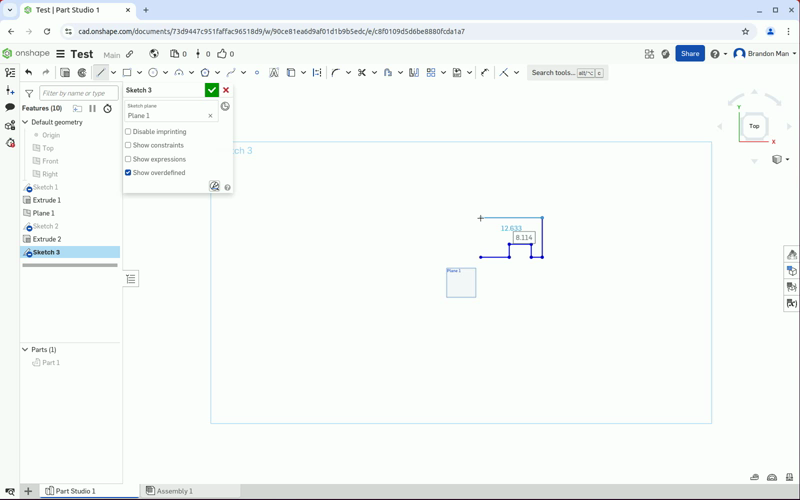
mouse_move(510, 217)
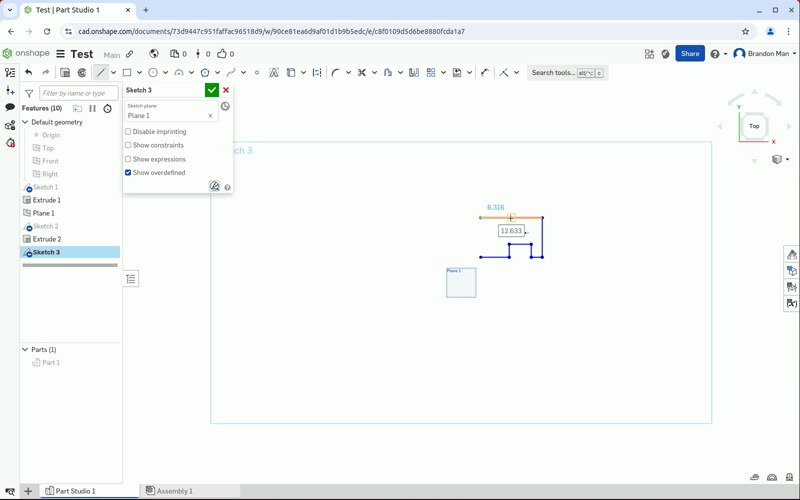
key_down(shift)
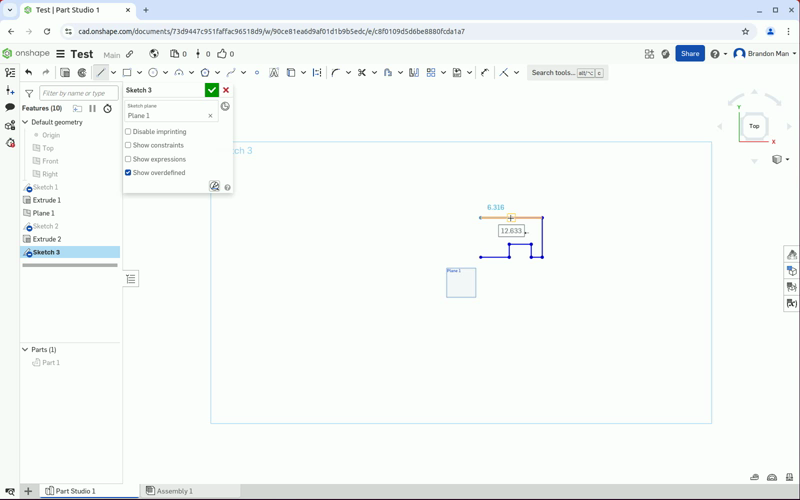
mouse_move(480, 257)
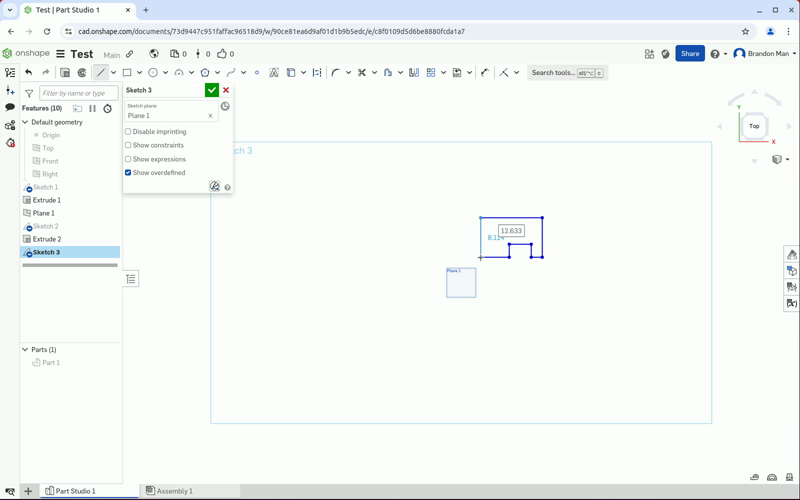
key_up(shift)
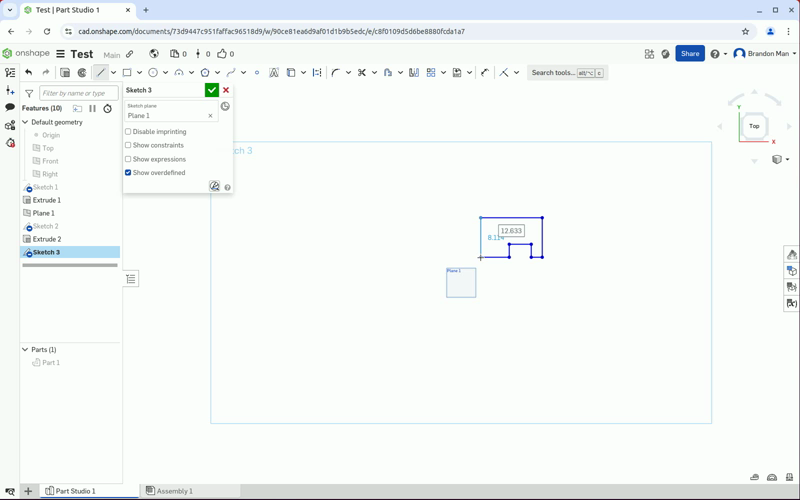
click(480, 257)
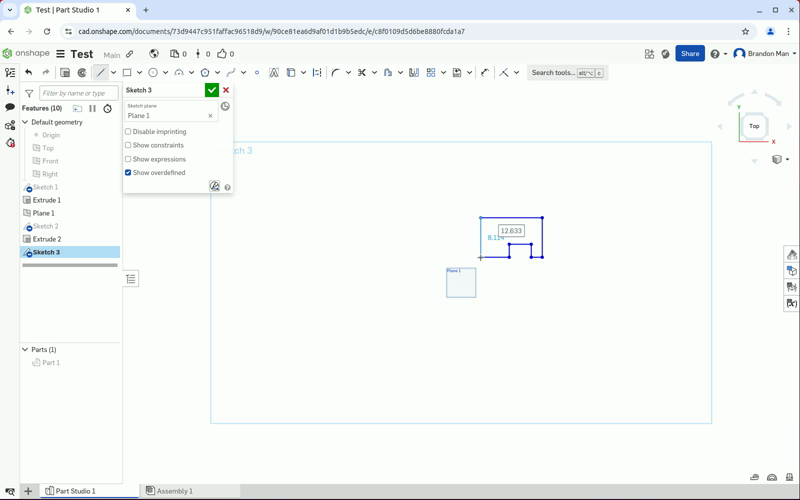
key(esc)
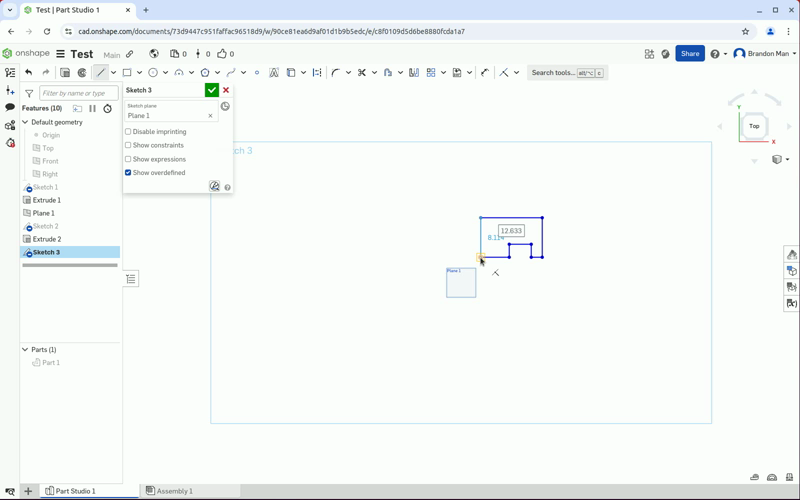
mouse_move(485, 231)
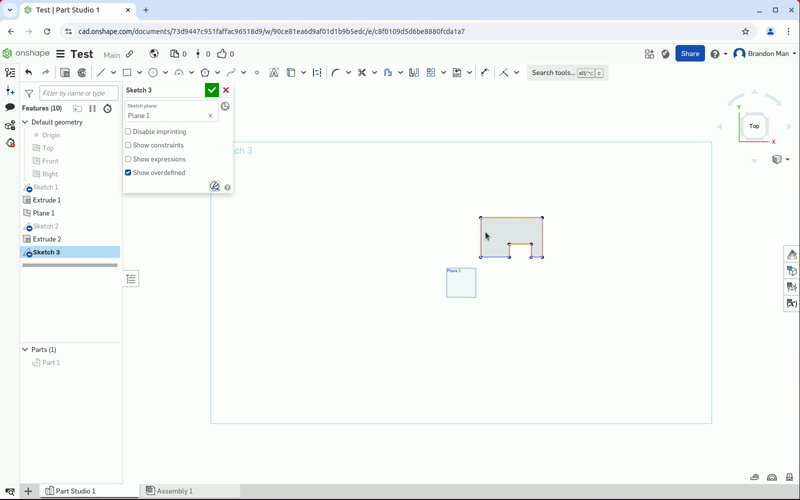
click(485, 231)
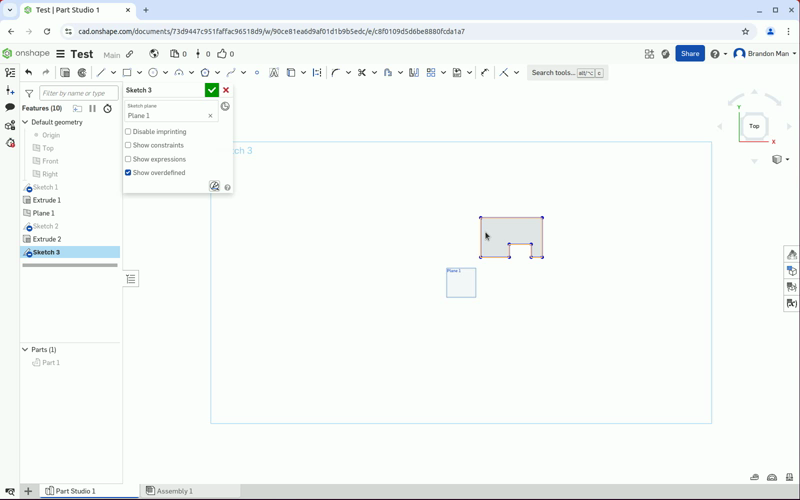
mouse_move(73, 352)
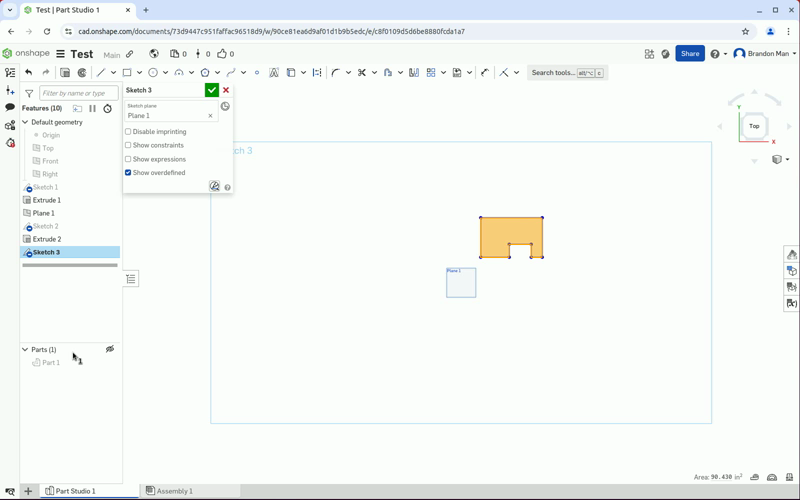
key(shift+y)
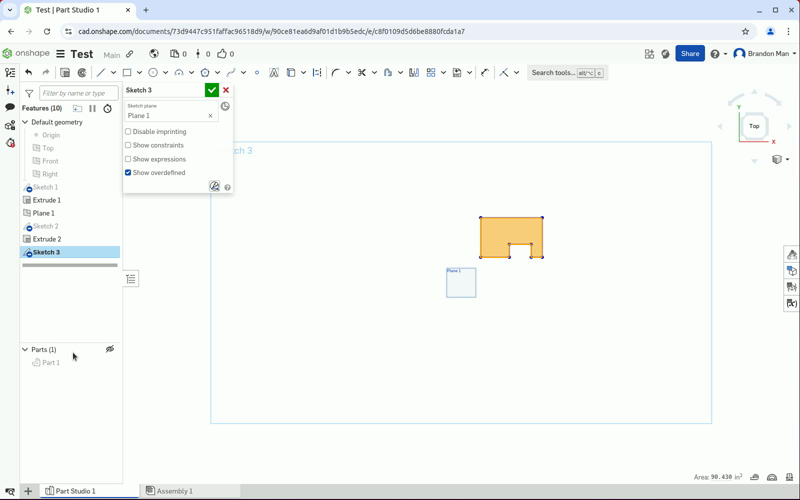
key(shift+e)
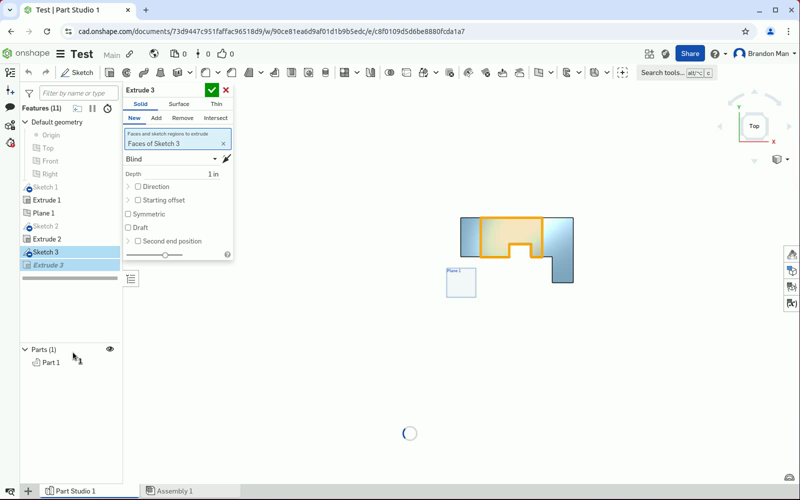
mouse_move(143, 106)
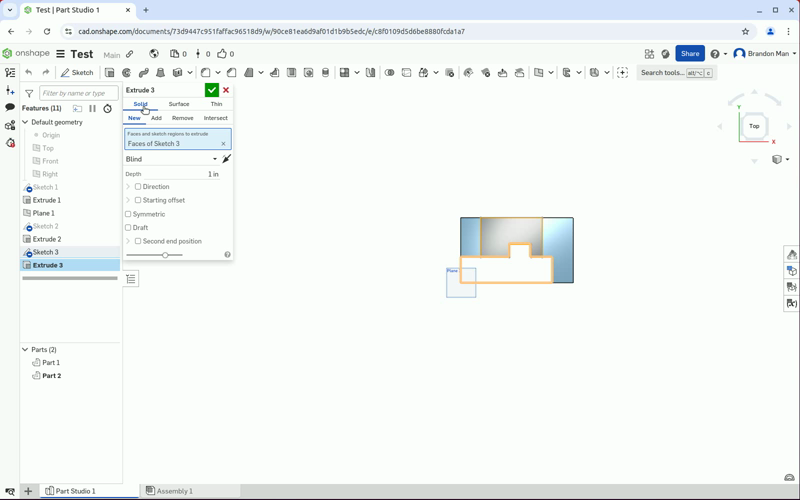
click(143, 106)
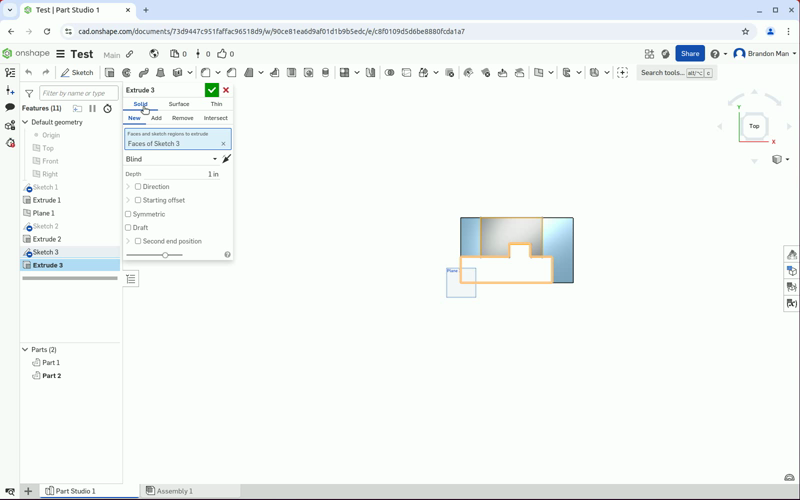
mouse_move(186, 120)
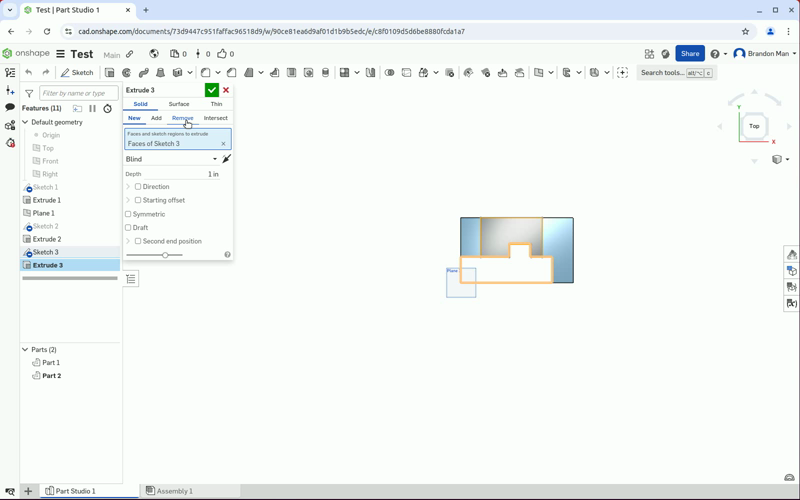
click(186, 120)
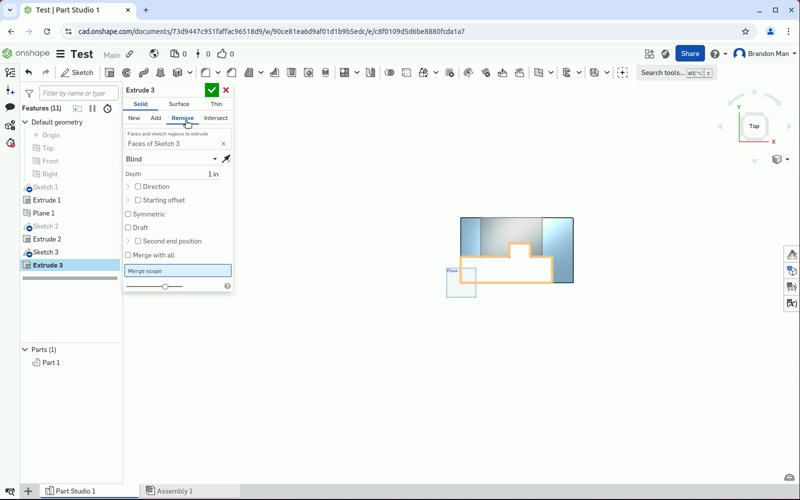
key(tab, 4)
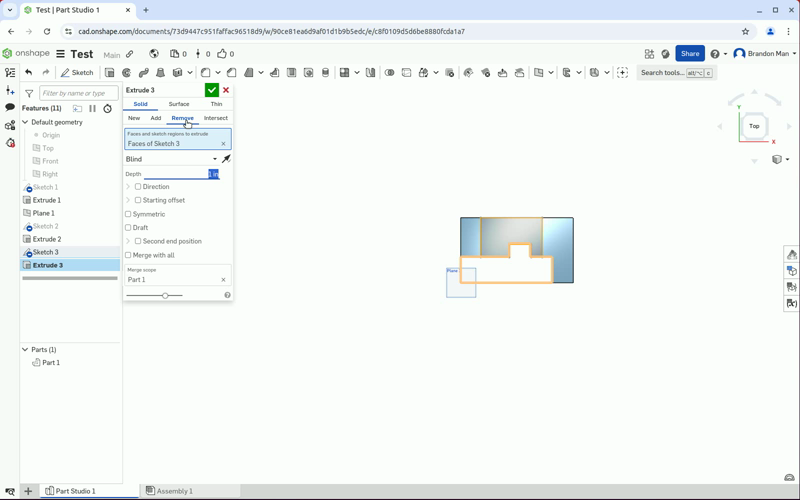
text(4.333)
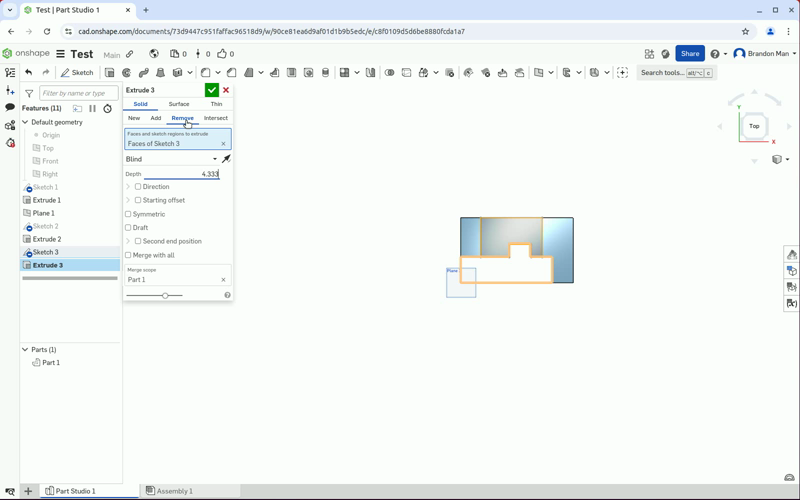
key(tab, 6)
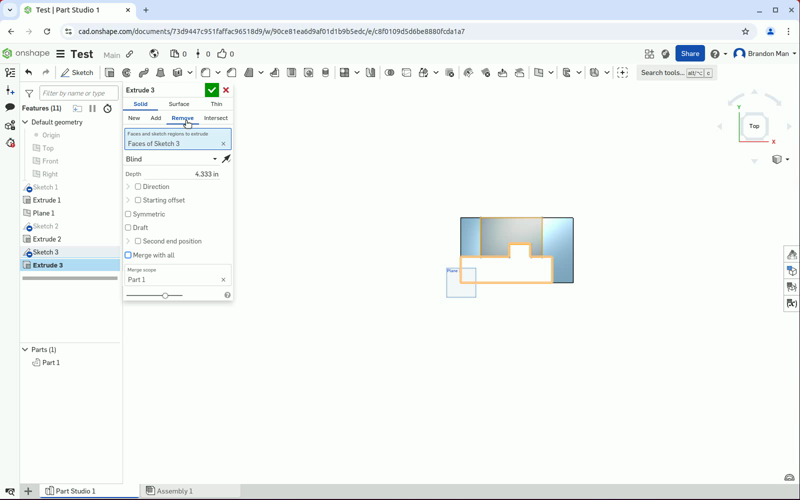
key(space)
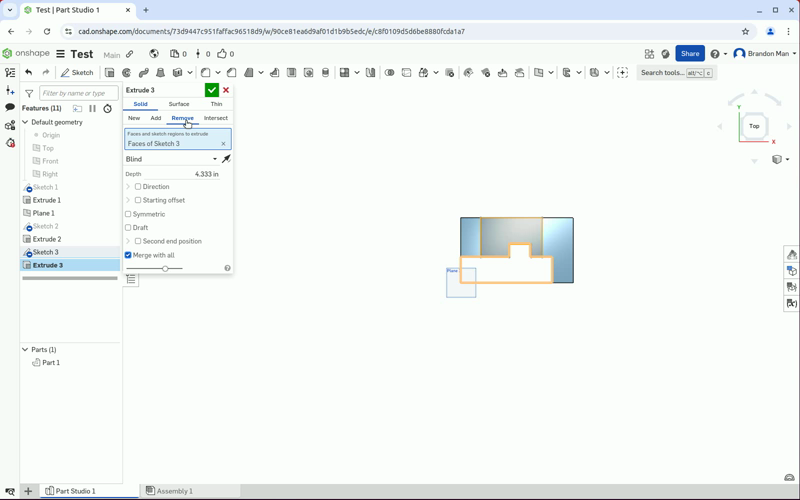
key(enter)
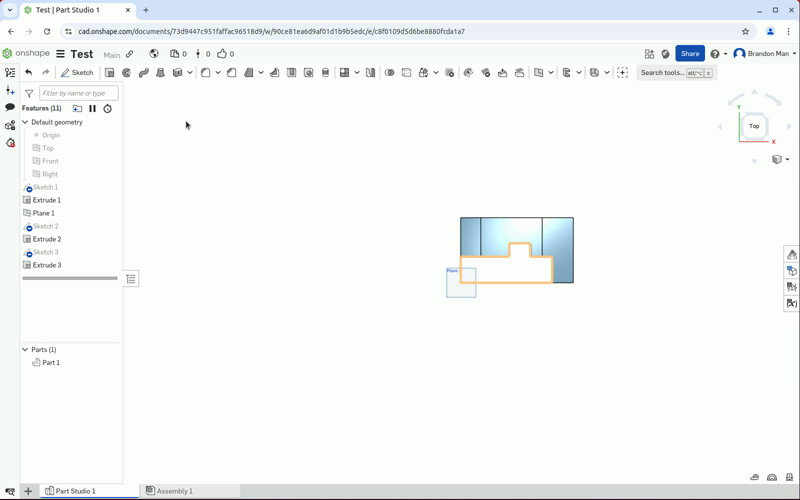
key(shift+h)
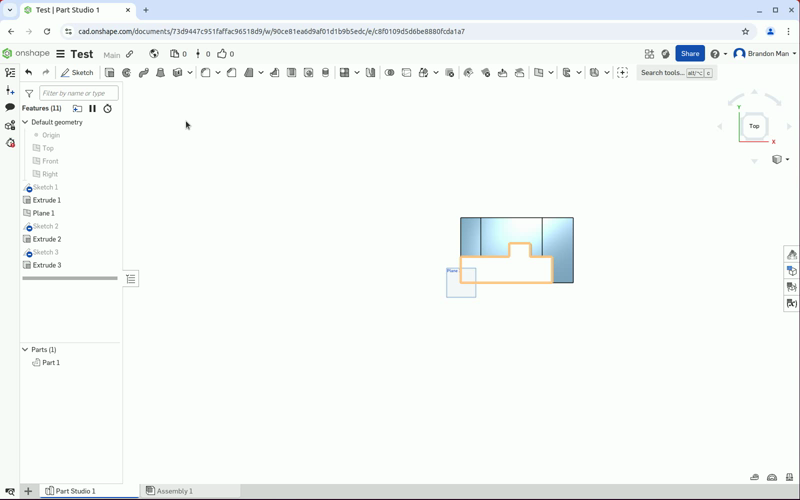
key(shift+h)
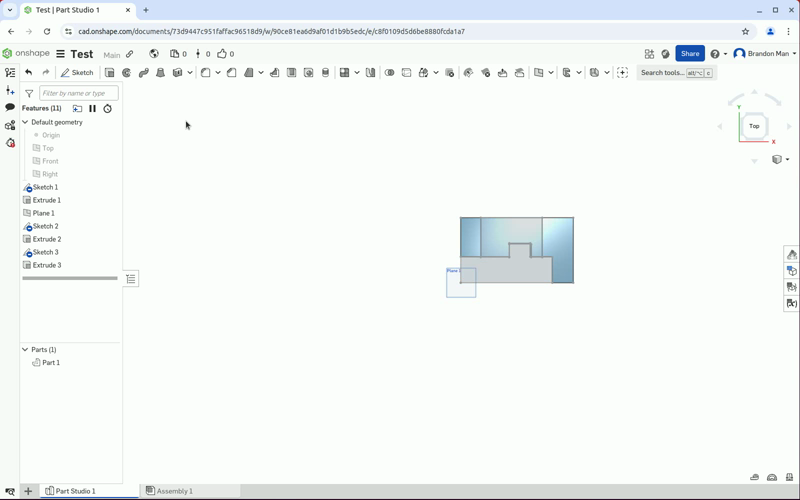
key(shift+7)
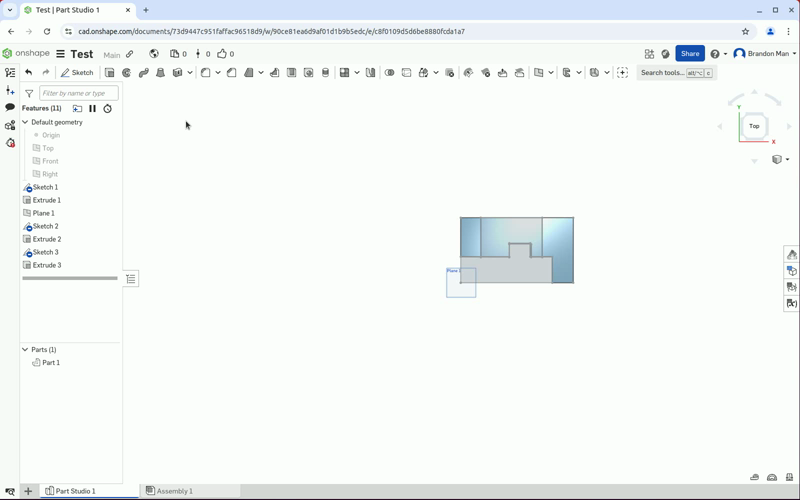
key(up, 3)
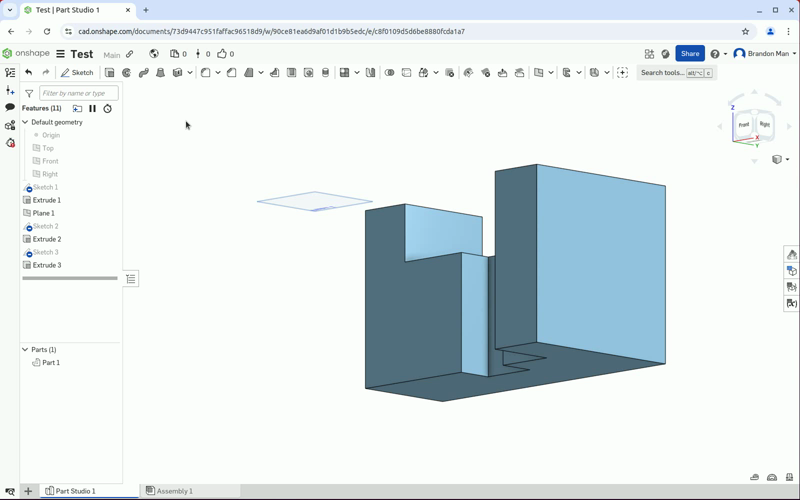
key(left, 3)
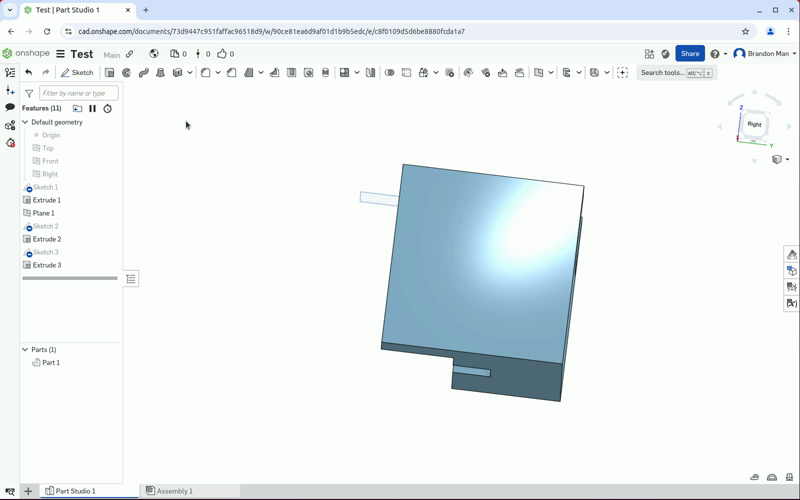
key(right, 3)
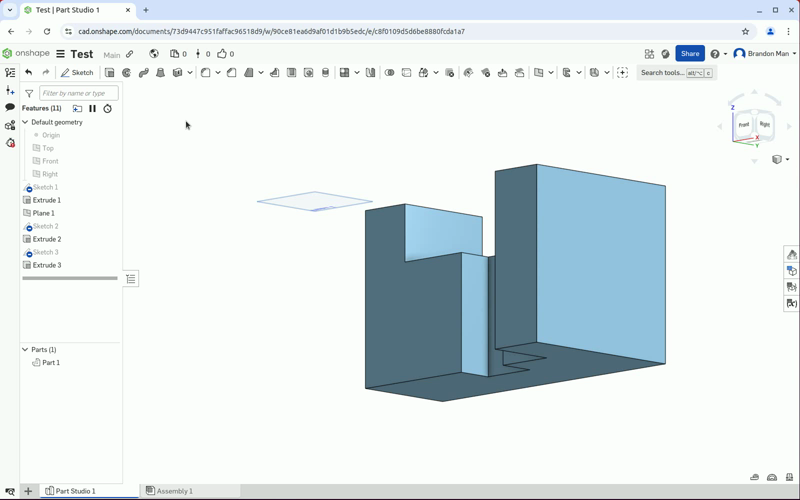
key(down, 3)
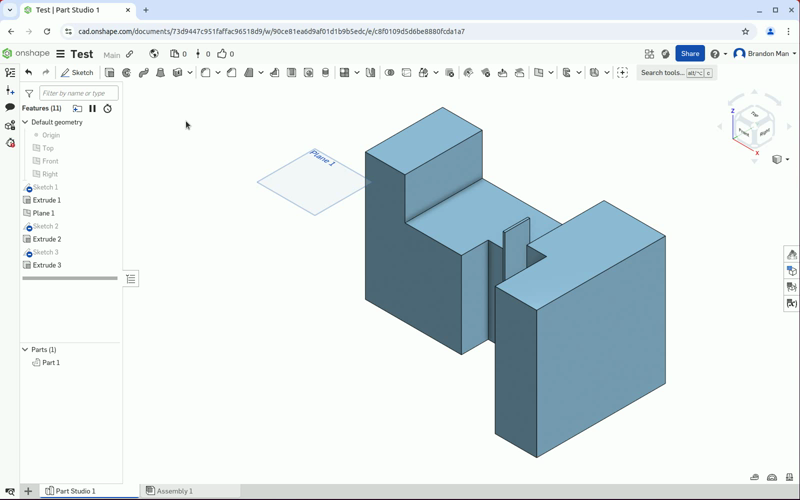
mouse_move(73, 189)
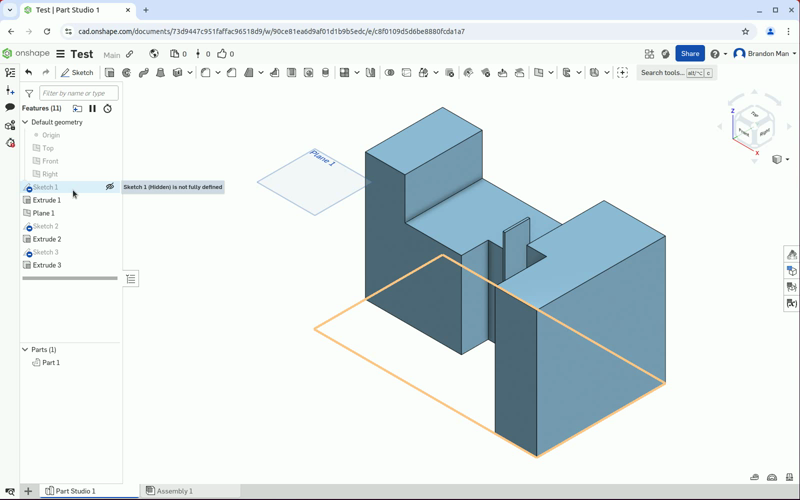
click(73, 189)